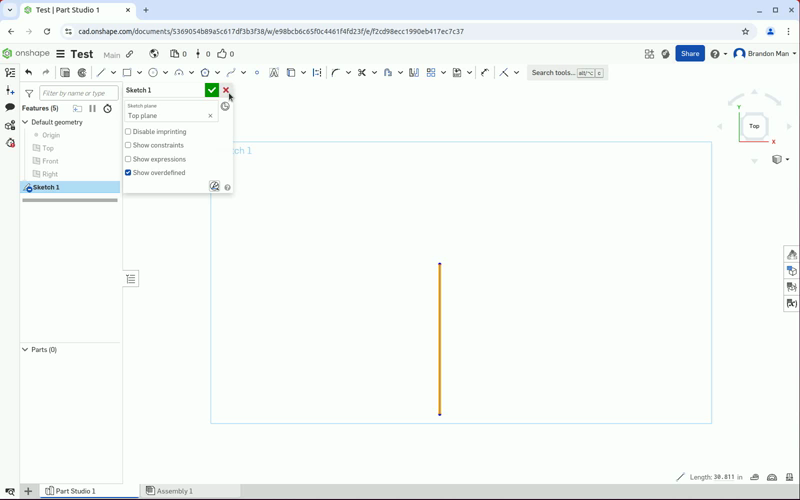
key(shift+h)
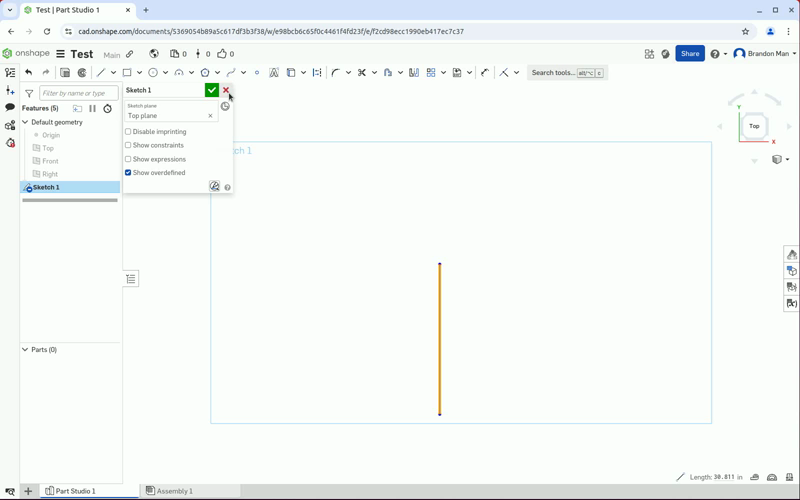
key(shift+s)
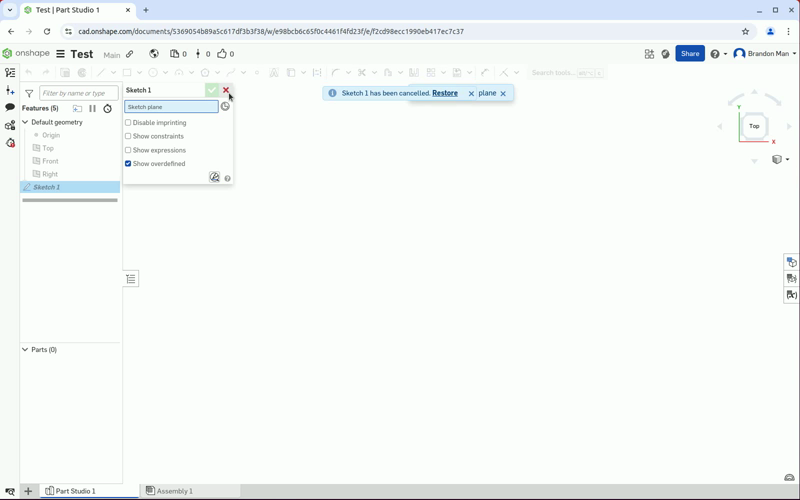
mouse_move(73, 150)
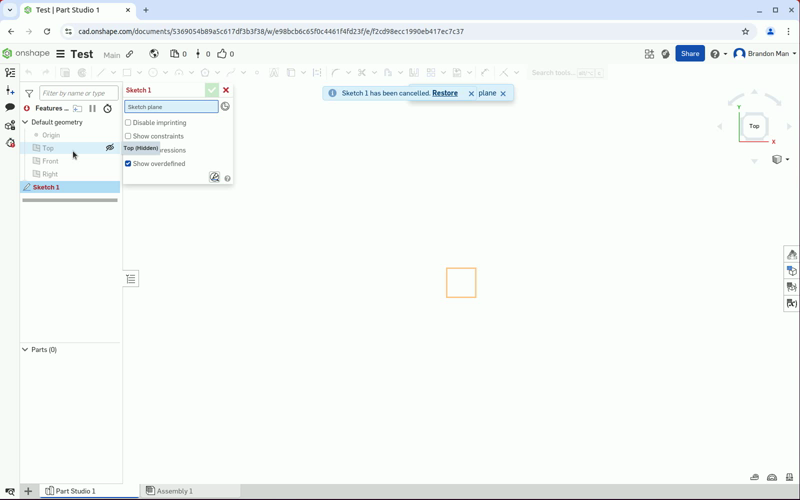
click(73, 150)
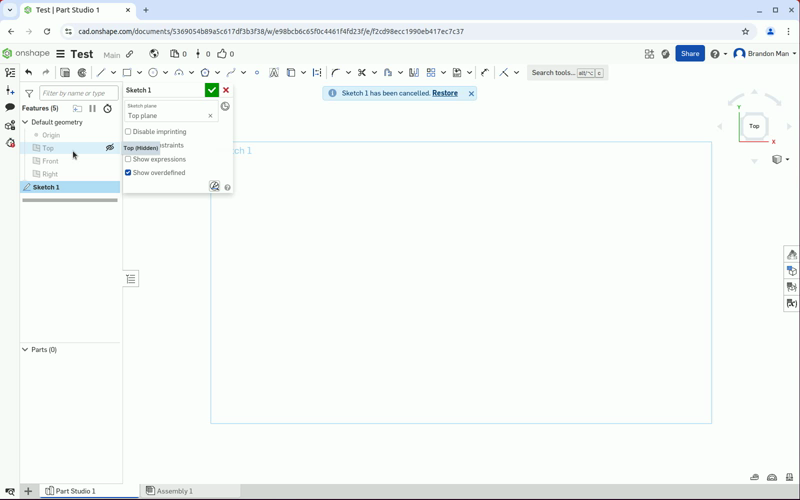
mouse_move(73, 352)
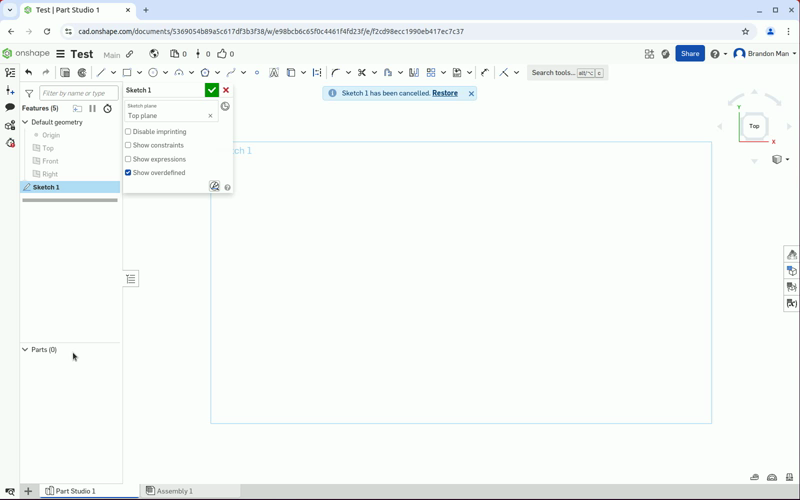
key(y)
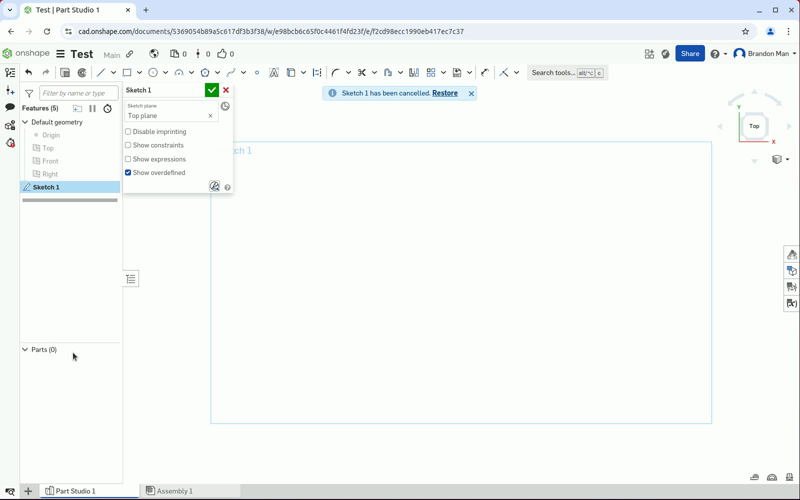
key(l)
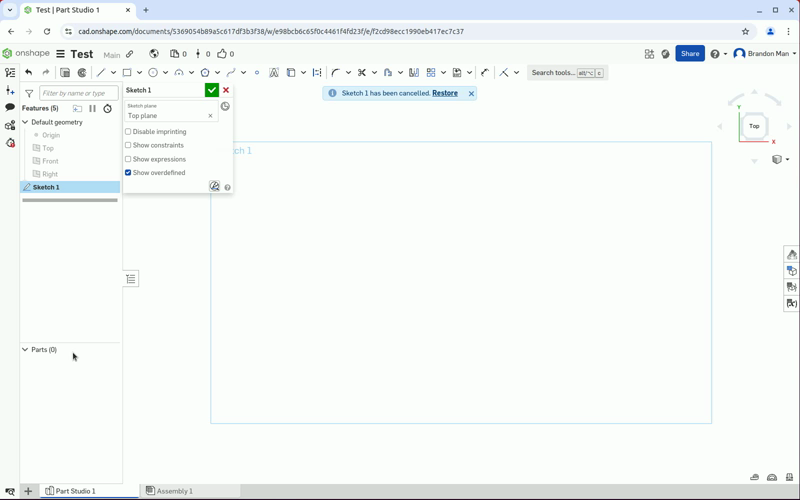
key_down(shift)
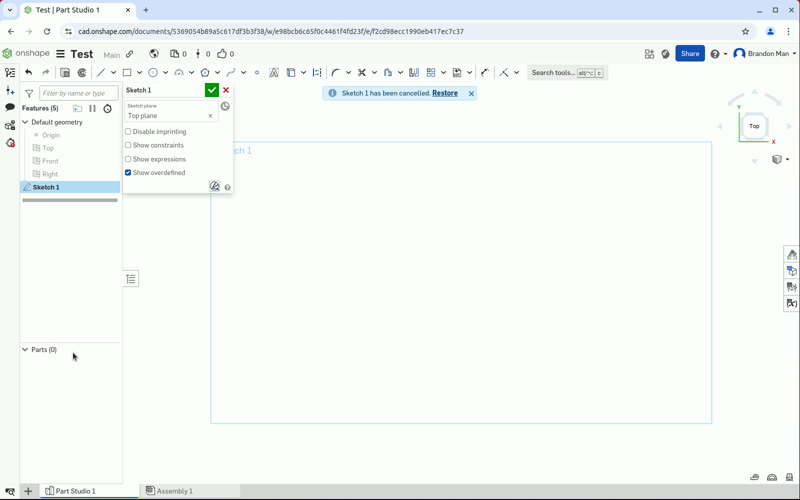
mouse_move(389, 246)
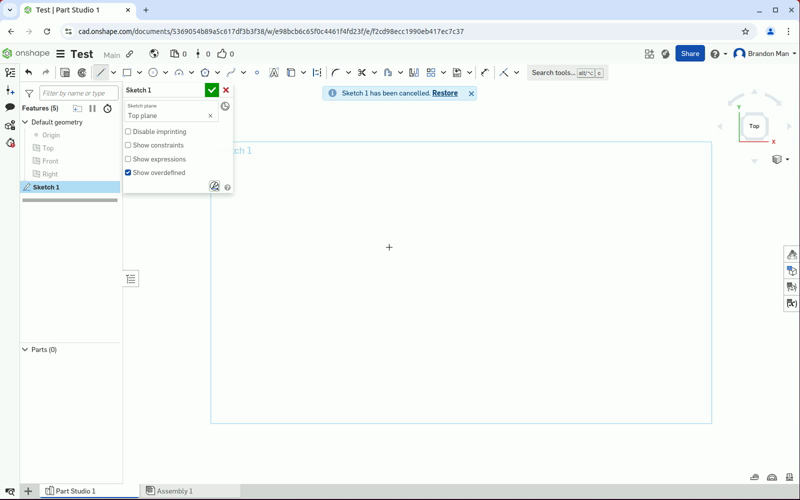
click(389, 246)
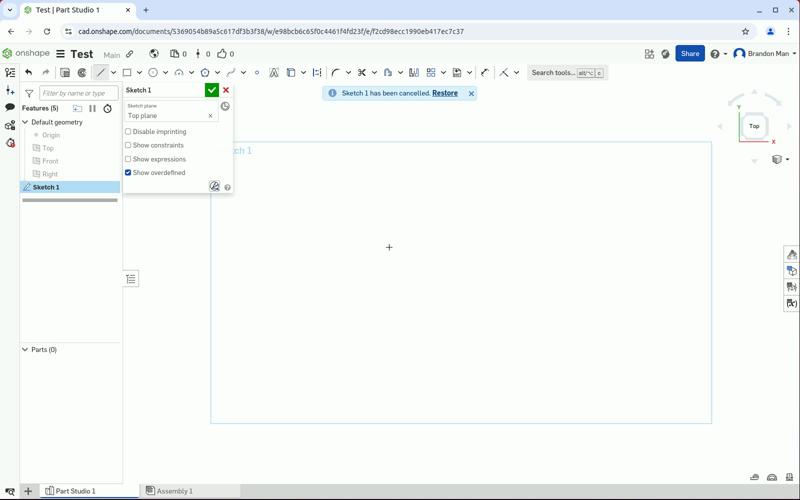
key_up(shift)
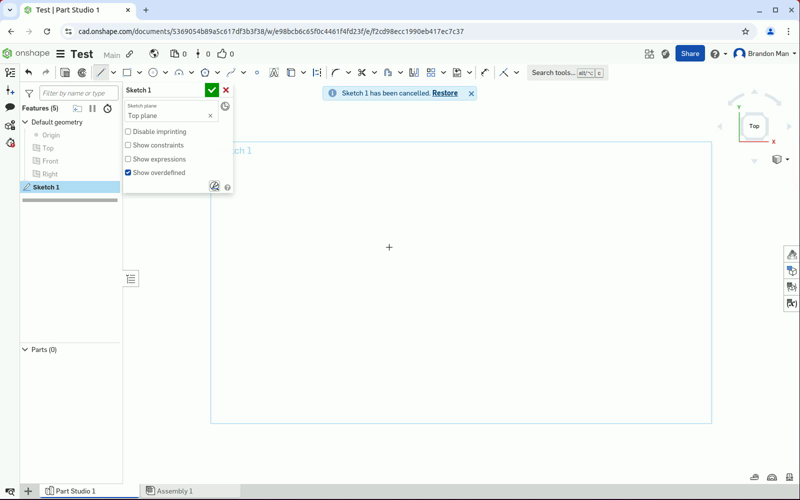
key_down(shift)
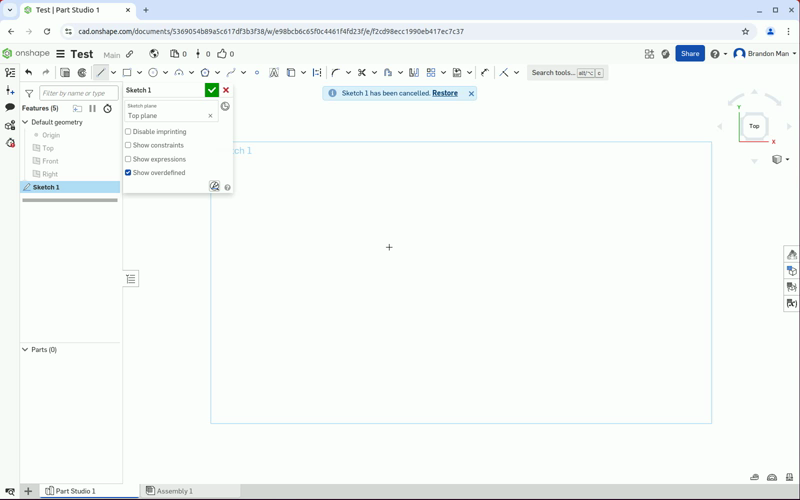
mouse_move(419, 246)
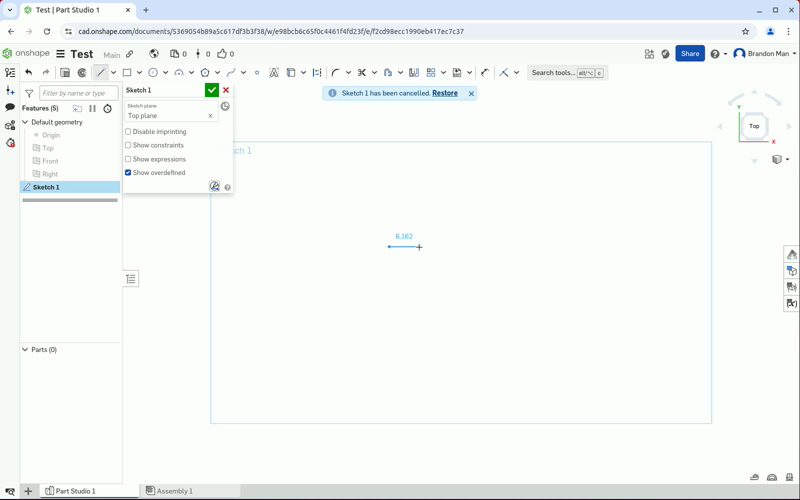
mouse_move(416, 293)
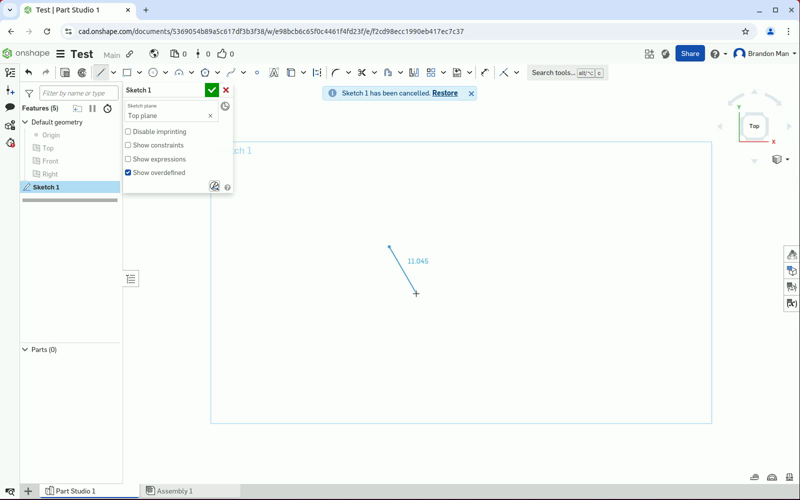
click(416, 293)
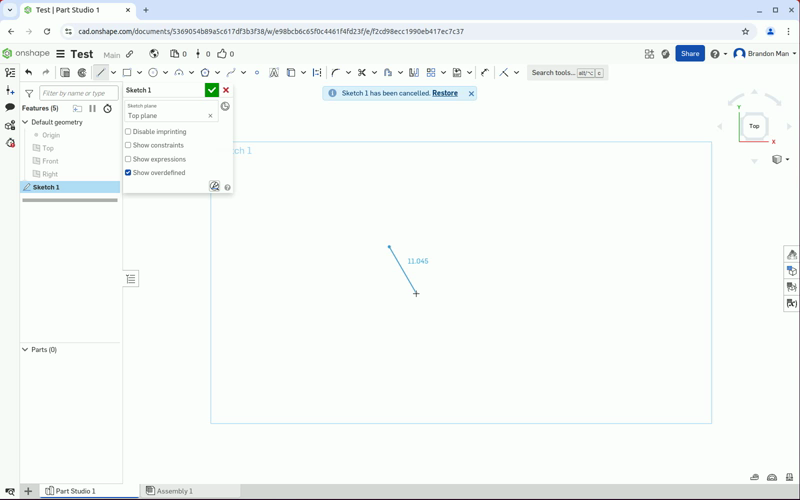
key_up(shift)
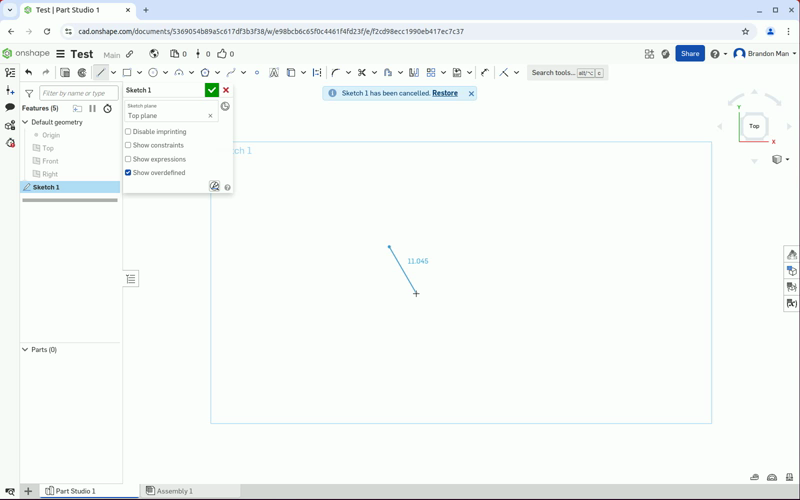
key_down(shift)
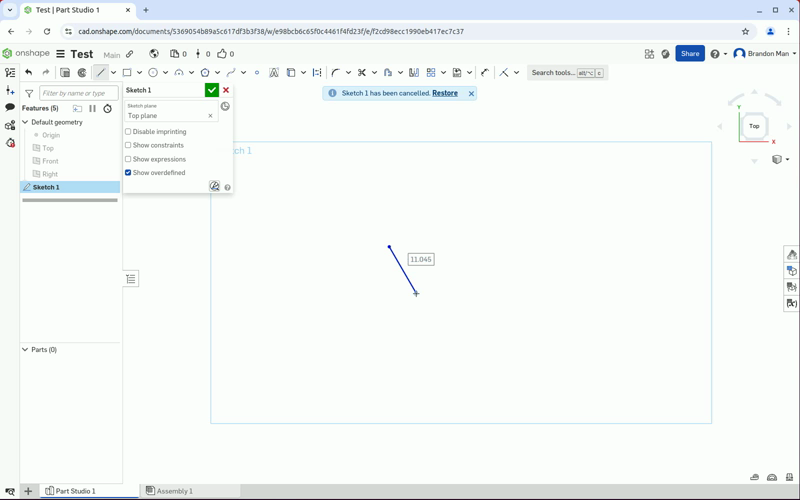
mouse_move(504, 293)
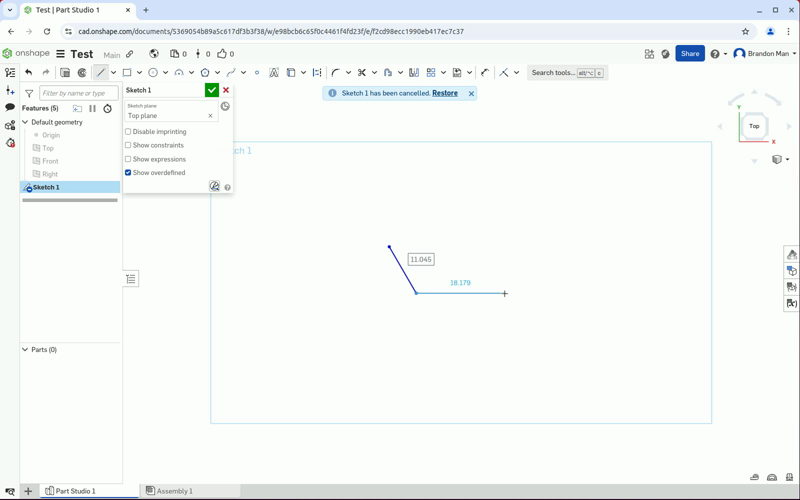
click(504, 293)
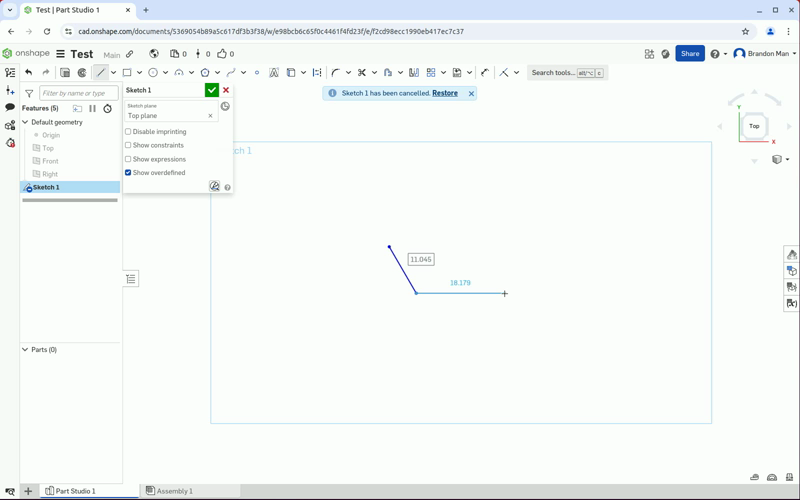
key_up(shift)
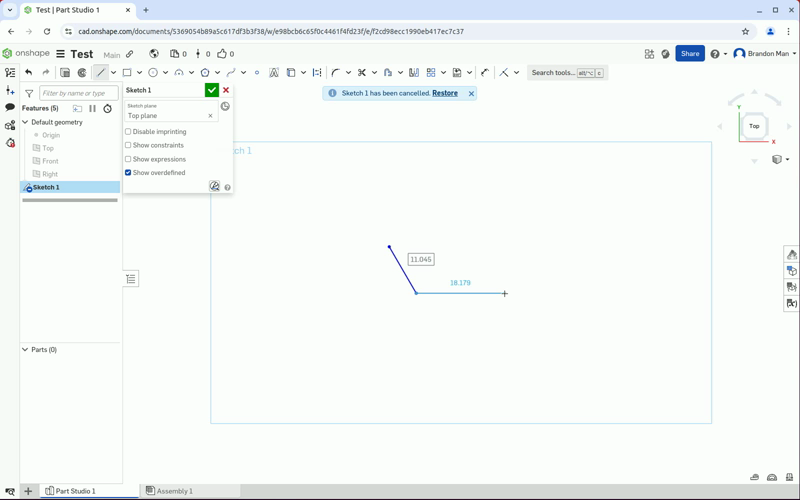
key_down(shift)
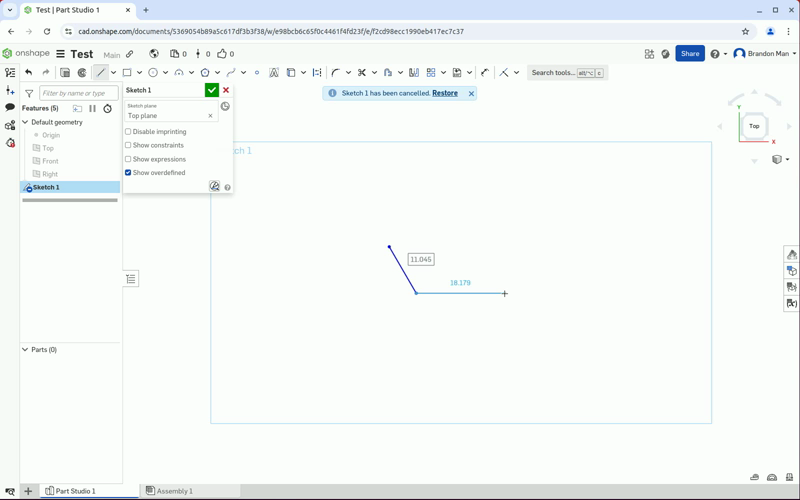
mouse_move(534, 293)
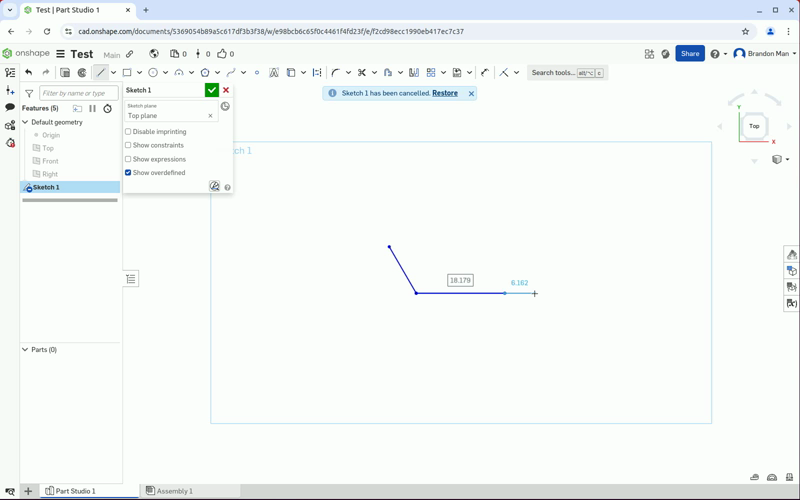
mouse_move(531, 246)
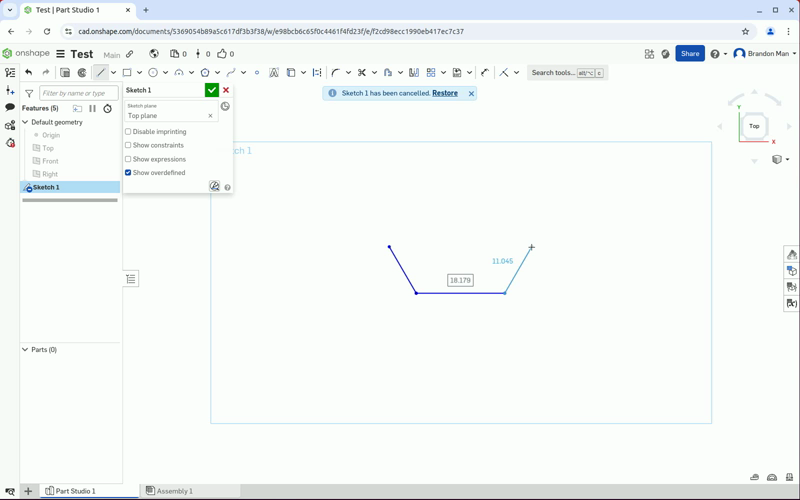
click(531, 246)
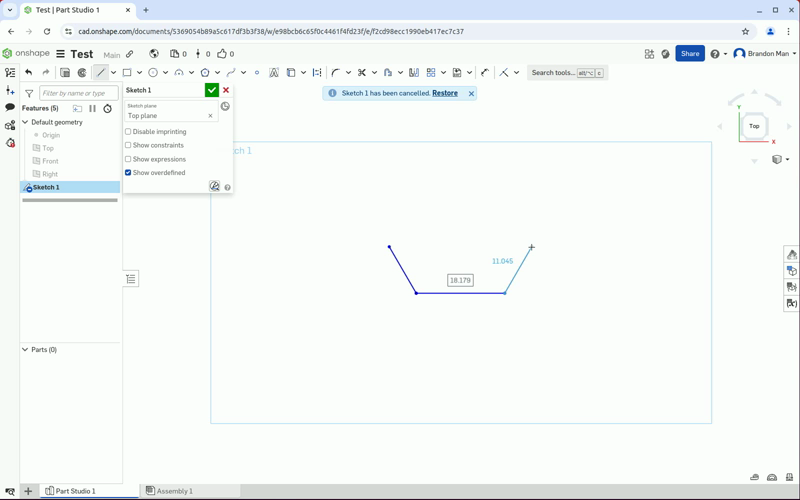
key_up(shift)
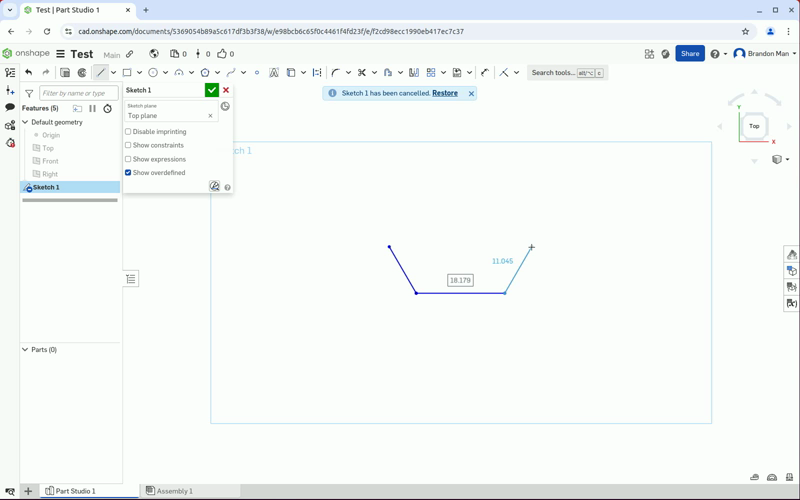
key_down(shift)
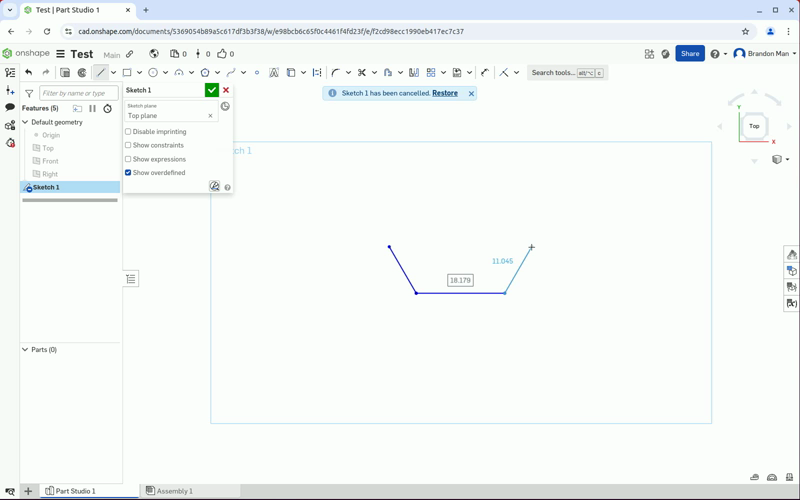
mouse_move(488, 170)
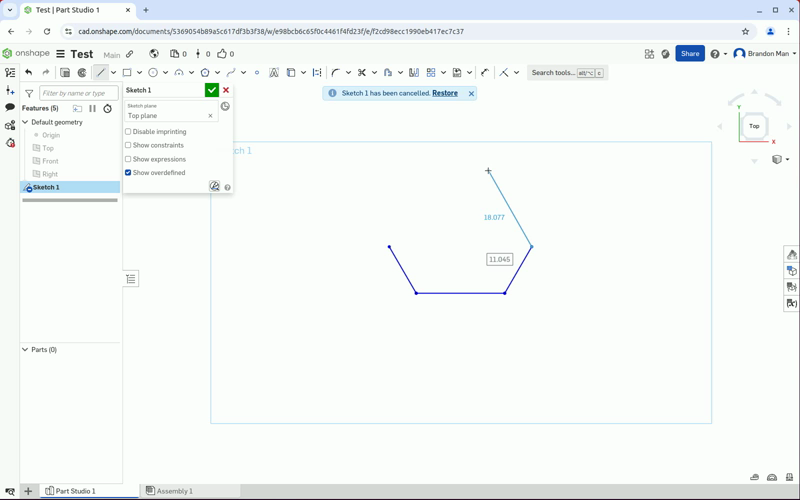
click(488, 170)
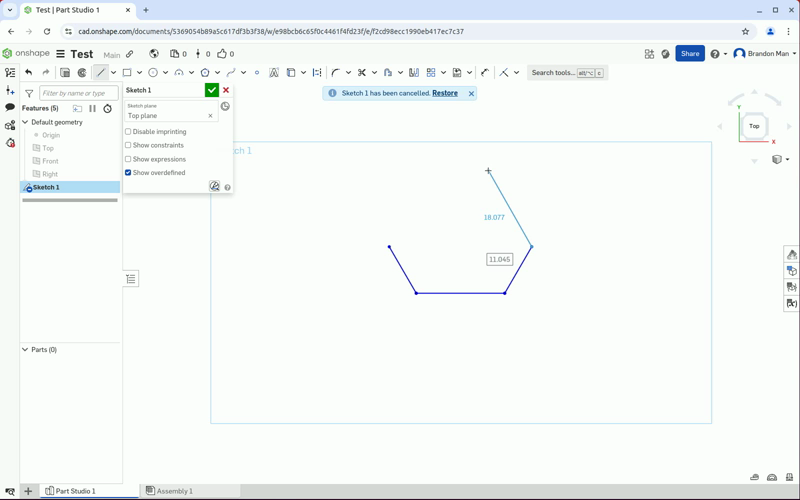
key_up(shift)
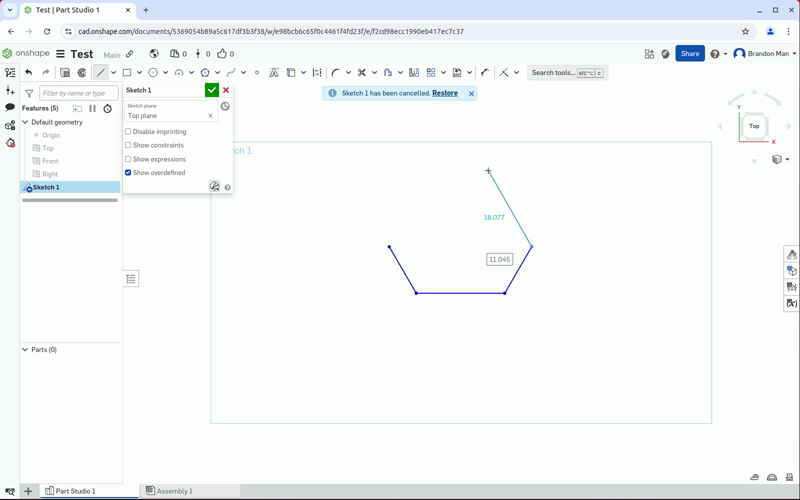
key_down(shift)
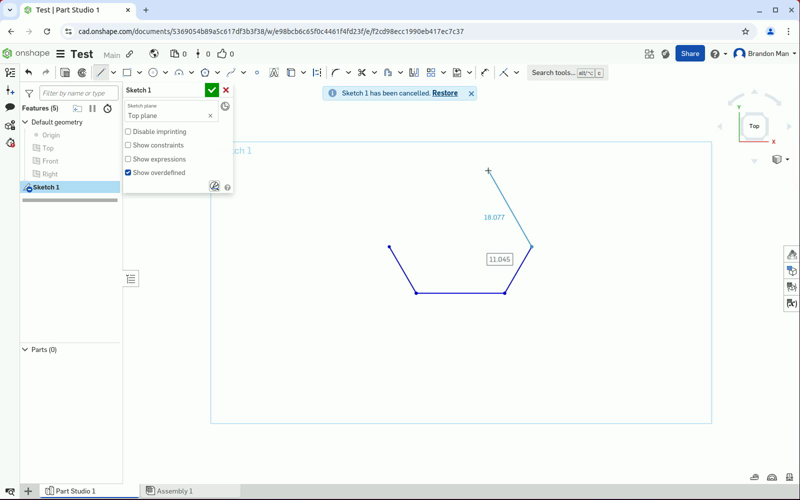
mouse_move(518, 170)
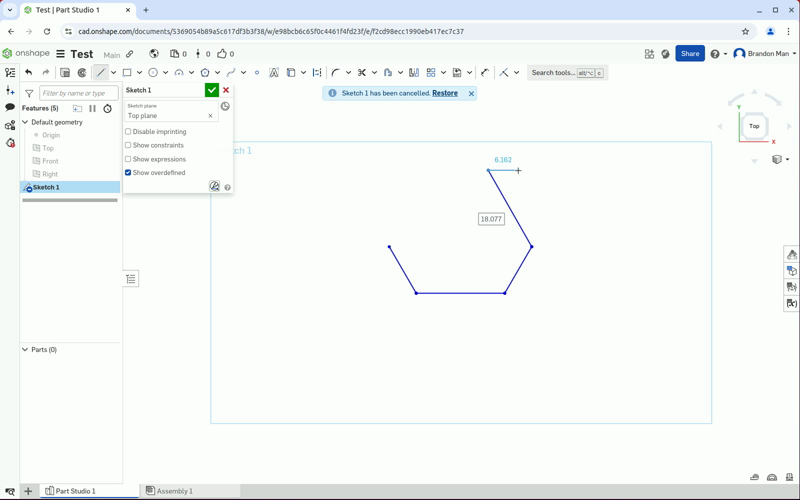
mouse_move(432, 170)
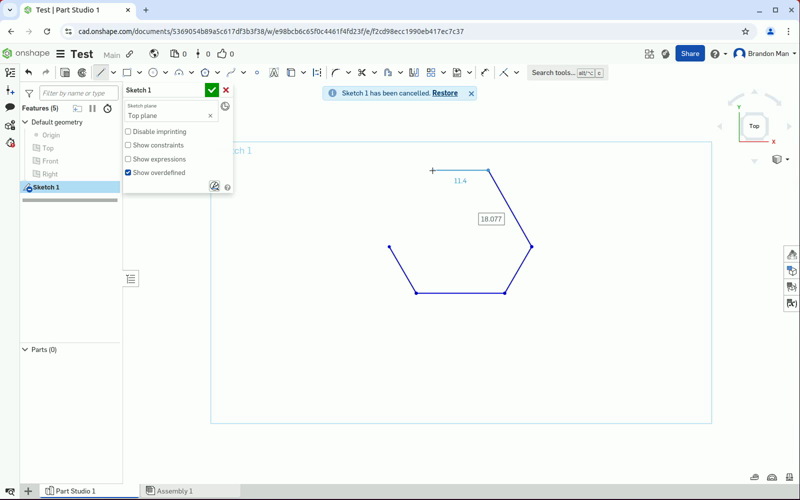
click(432, 170)
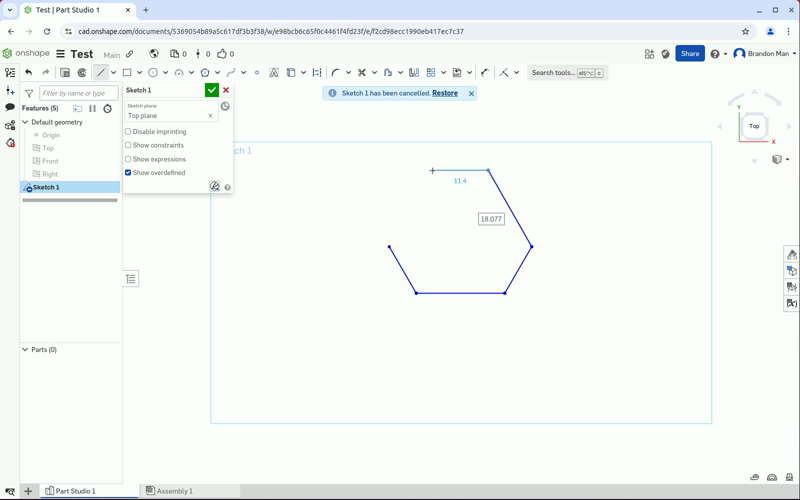
key_up(shift)
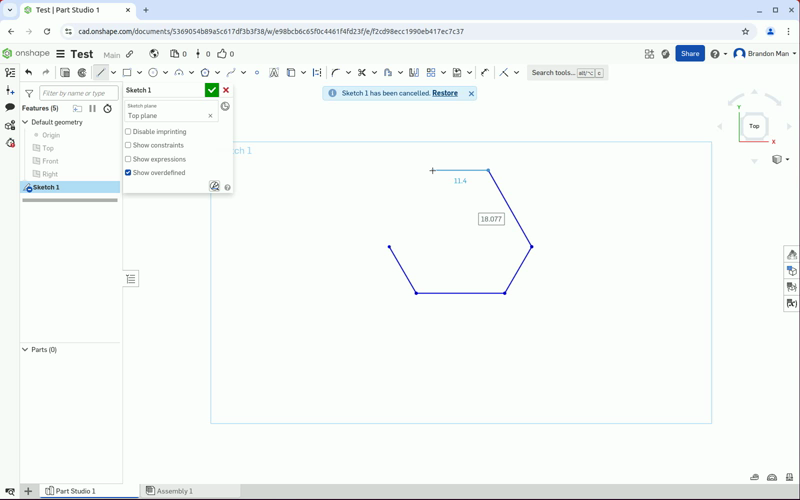
key_down(shift)
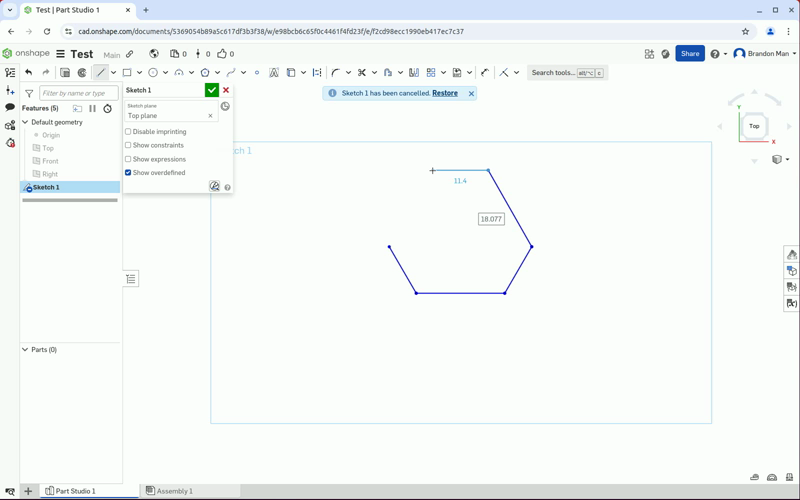
mouse_move(389, 246)
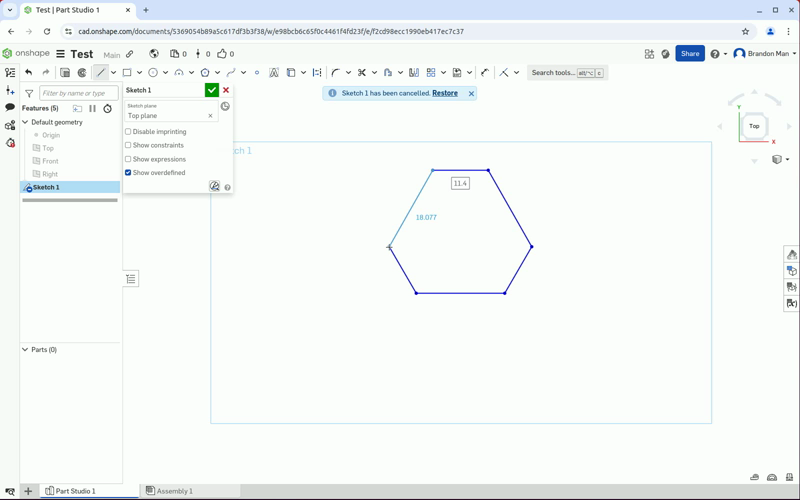
key_up(shift)
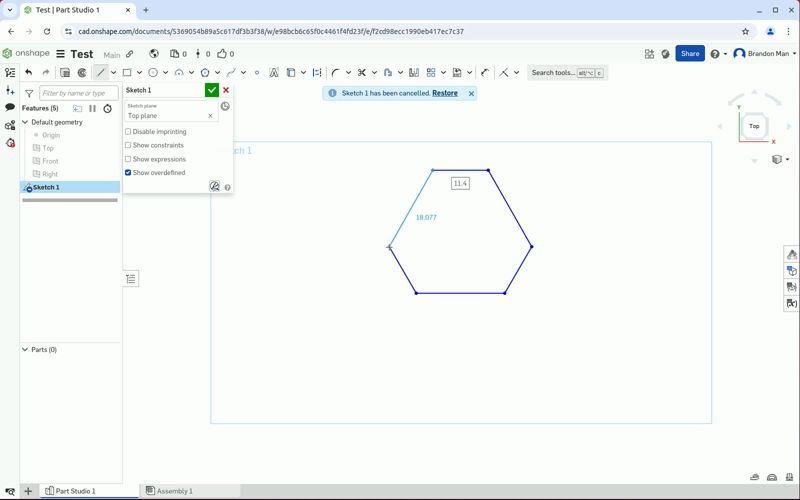
click(389, 246)
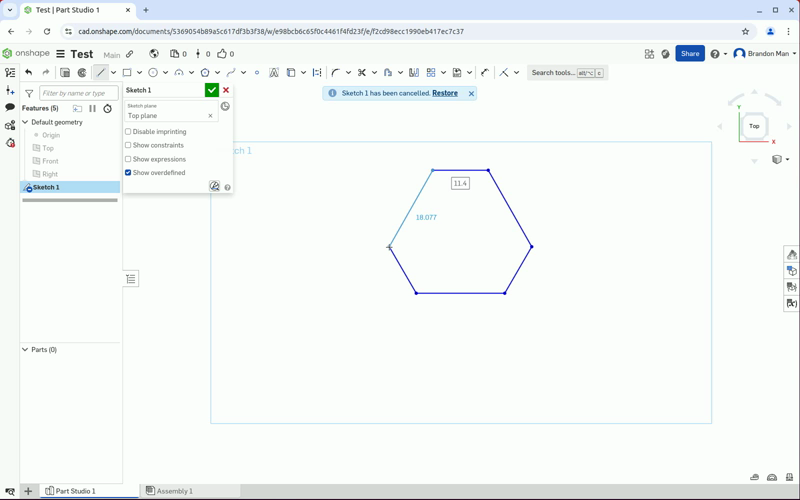
key(esc)
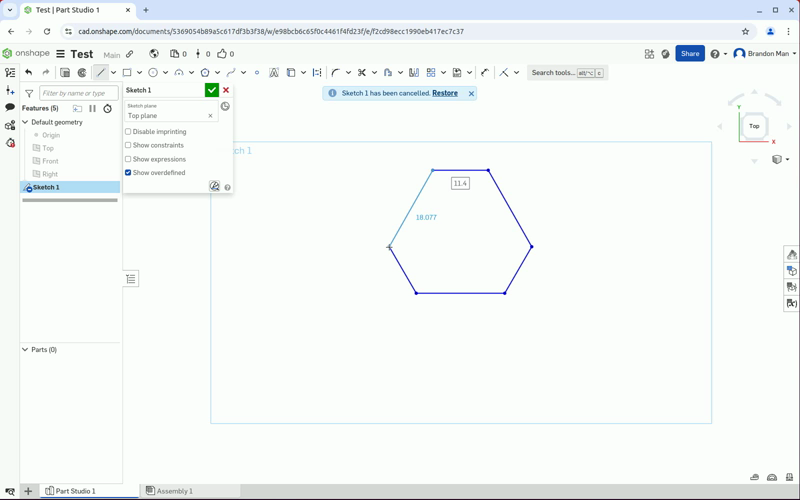
mouse_move(451, 252)
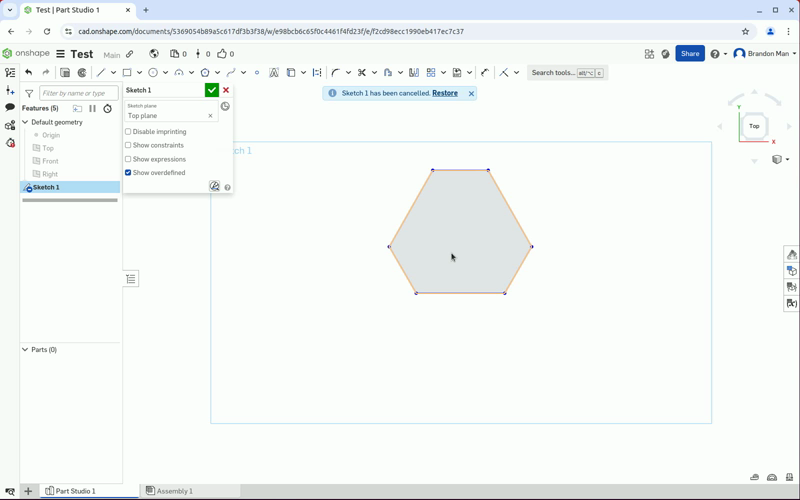
click(451, 252)
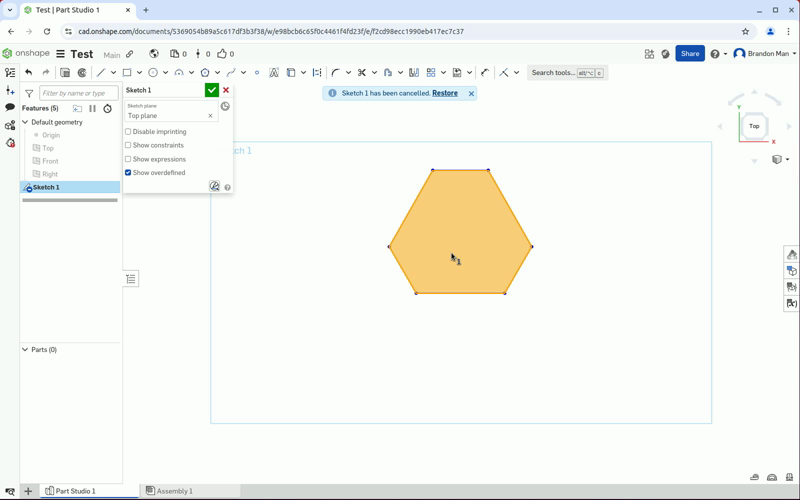
mouse_move(73, 352)
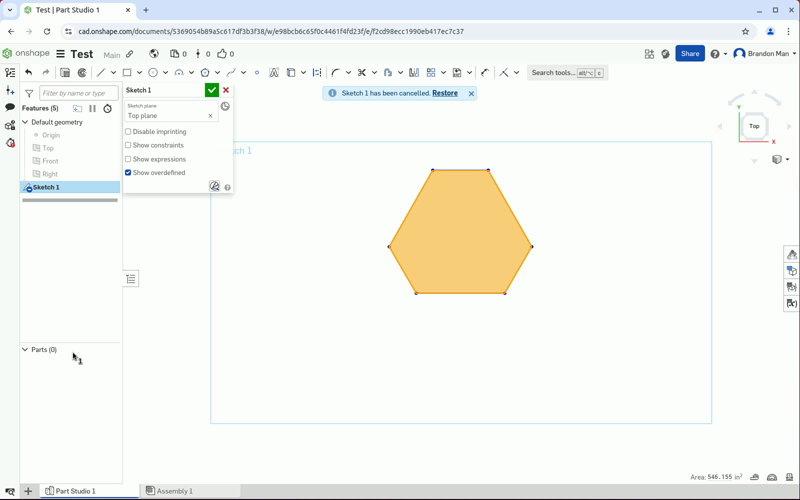
key(shift+y)
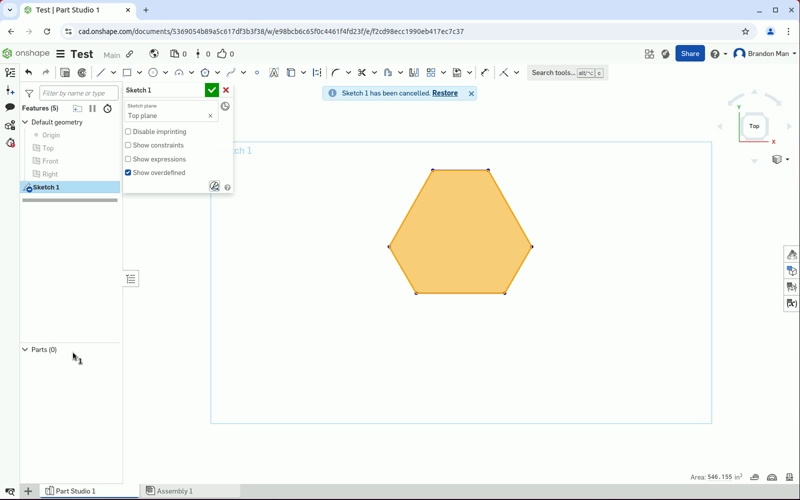
key(shift+e)
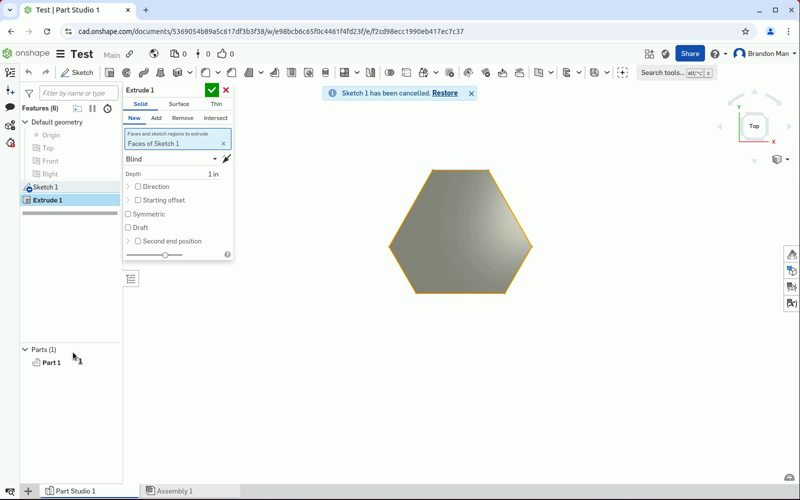
mouse_move(143, 106)
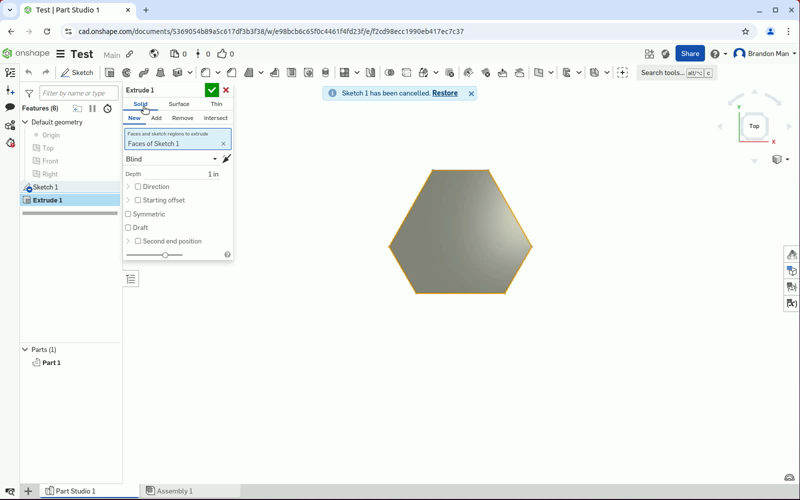
click(143, 106)
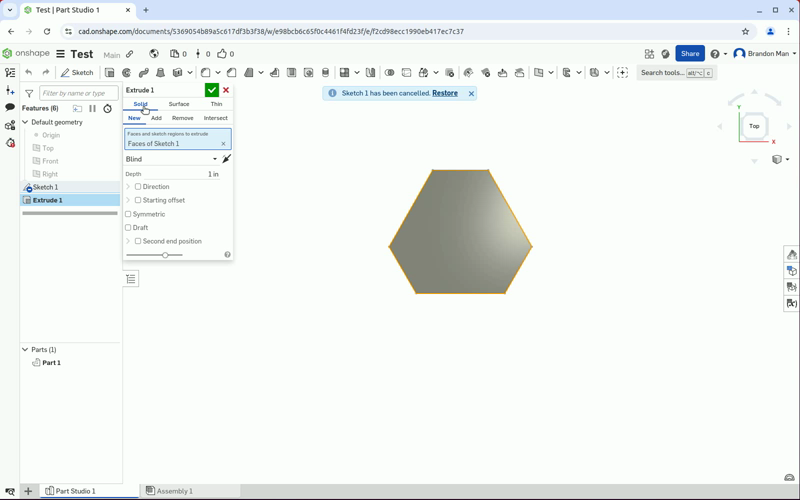
mouse_move(137, 120)
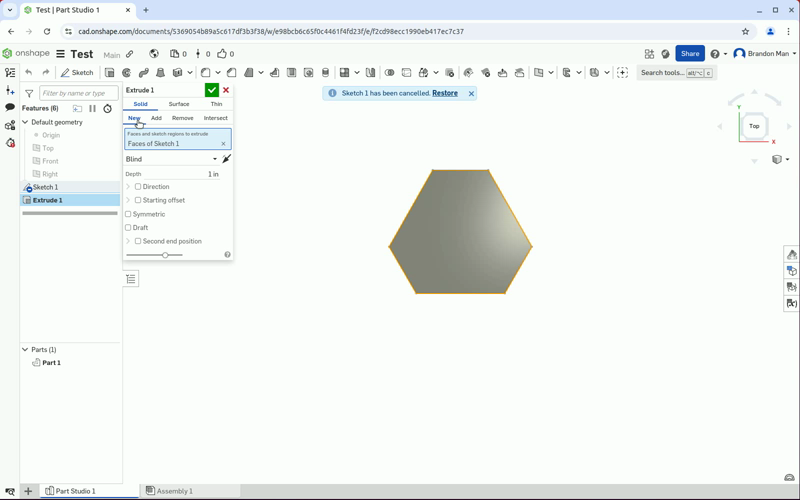
click(137, 120)
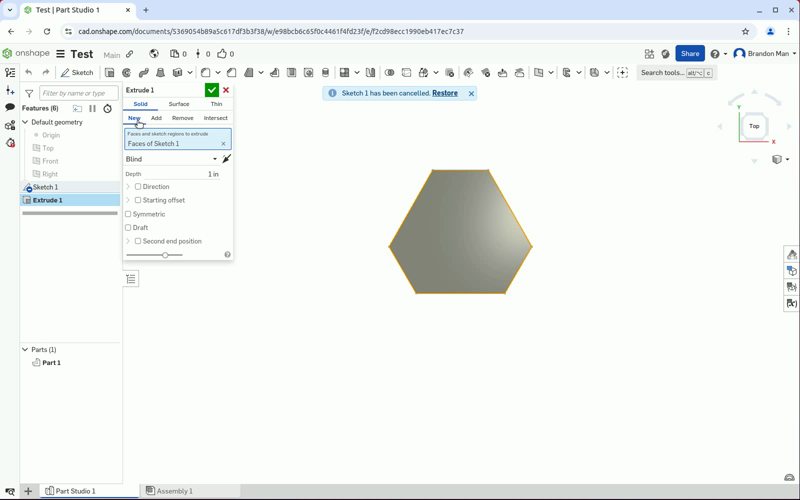
key(tab, 4)
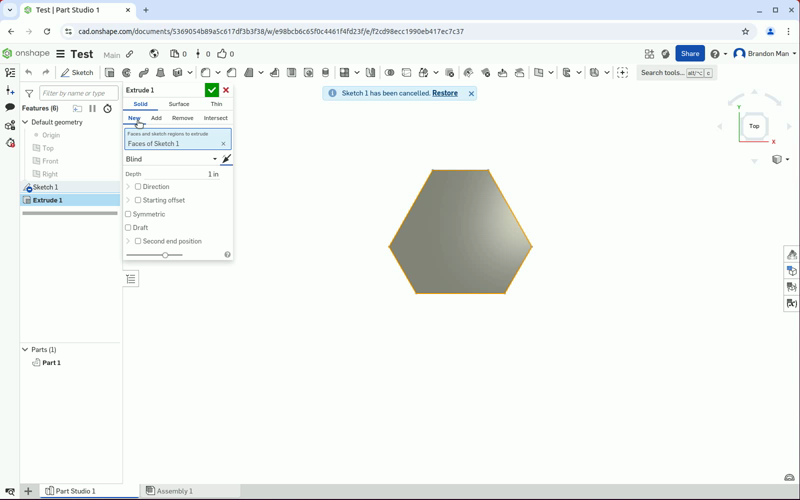
text(0.481)
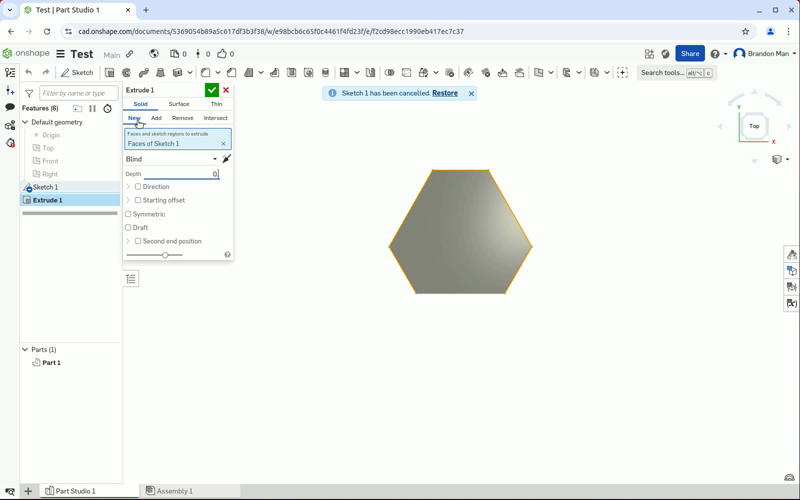
key(enter)
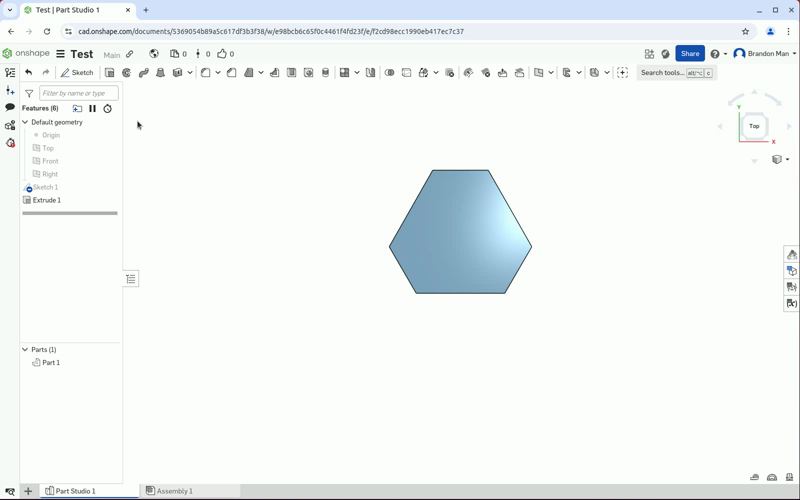
key(shift+h)
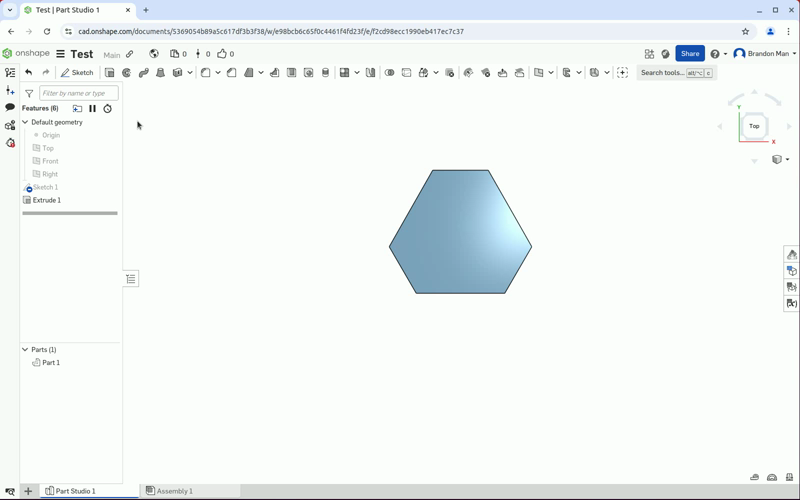
key(shift+h)
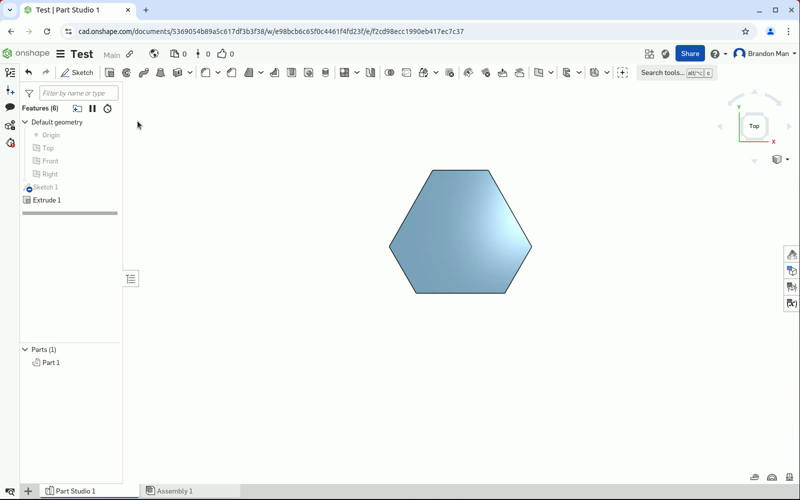
mouse_move(73, 189)
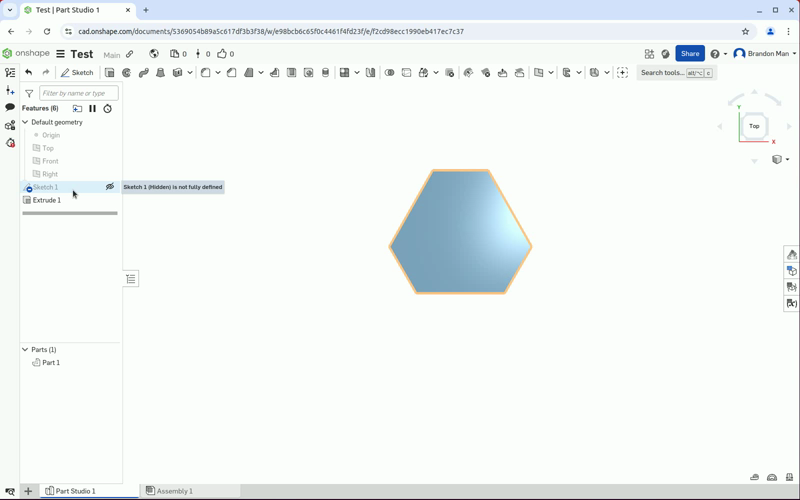
click(73, 189)
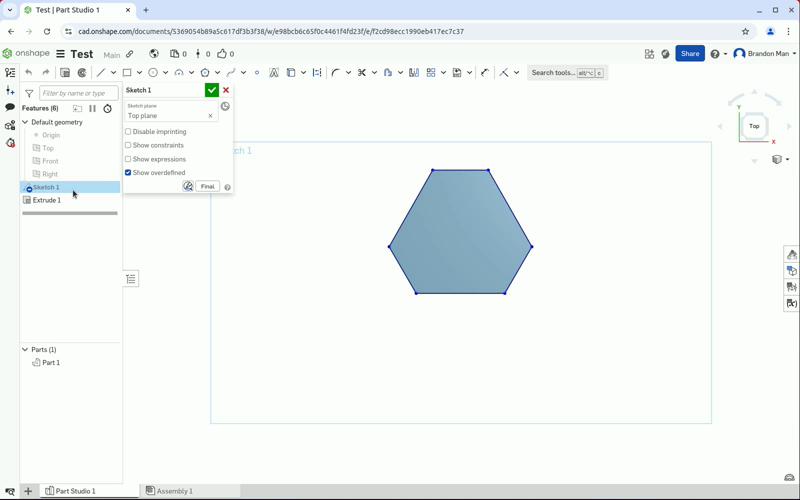
mouse_move(229, 92)
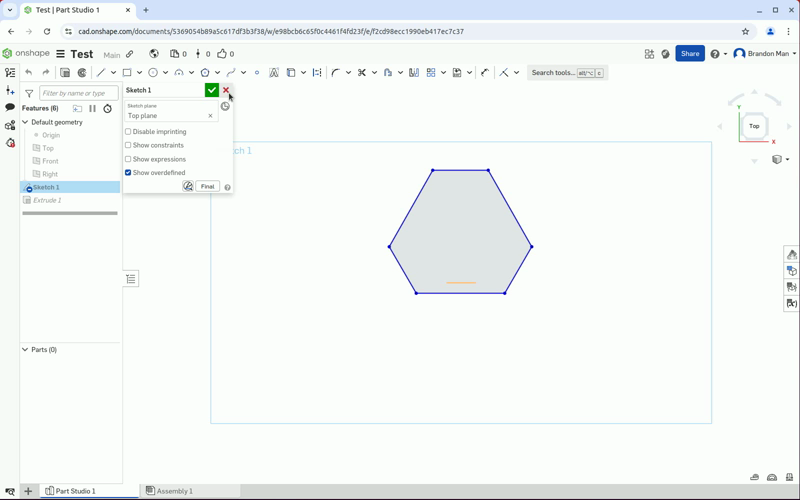
click(229, 92)
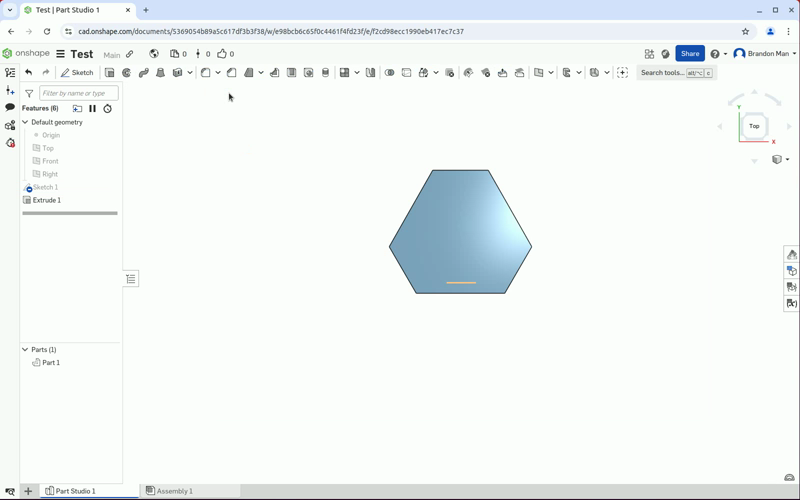
mouse_move(541, 75)
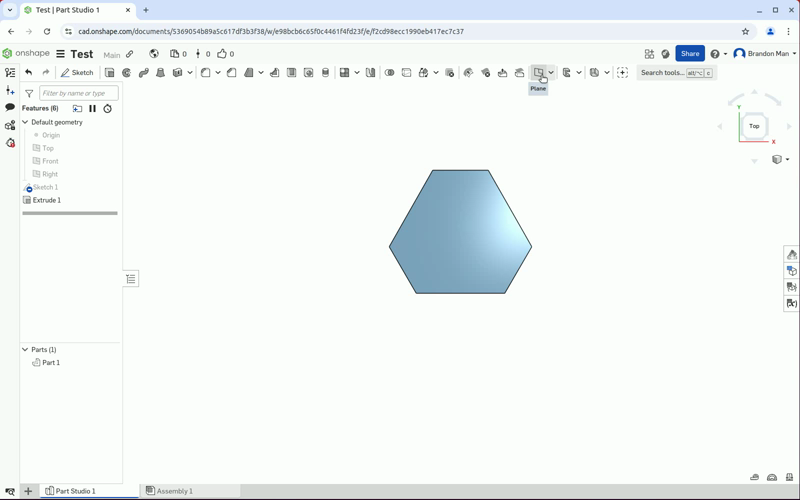
click(541, 75)
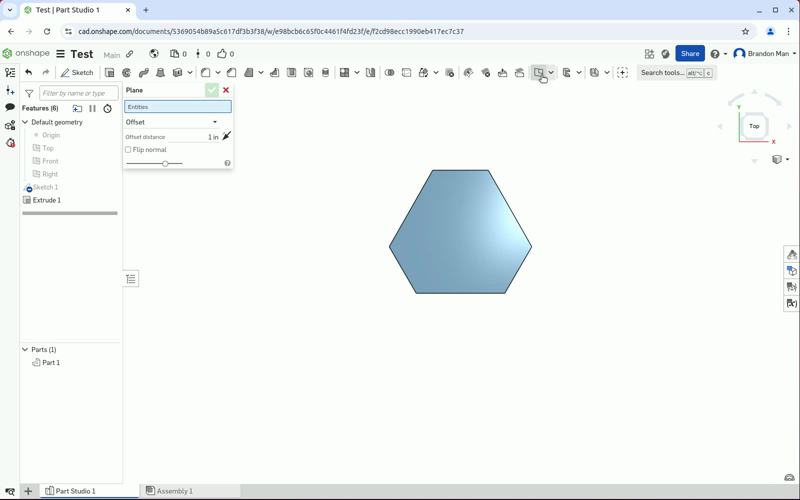
mouse_move(73, 150)
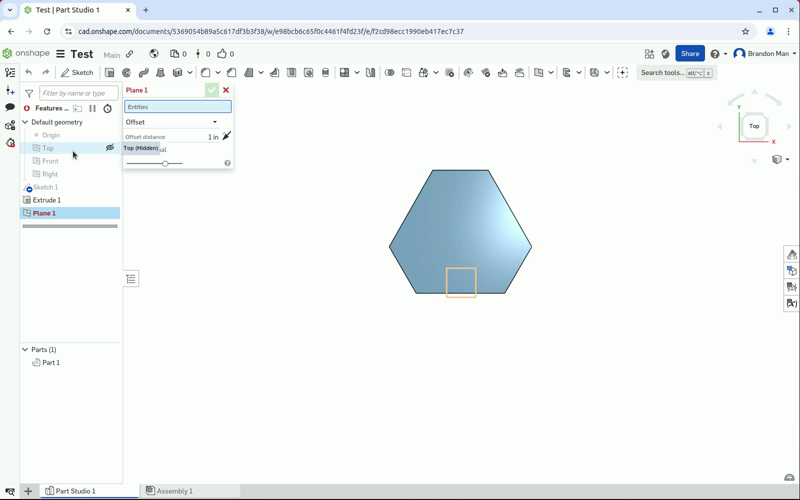
click(73, 150)
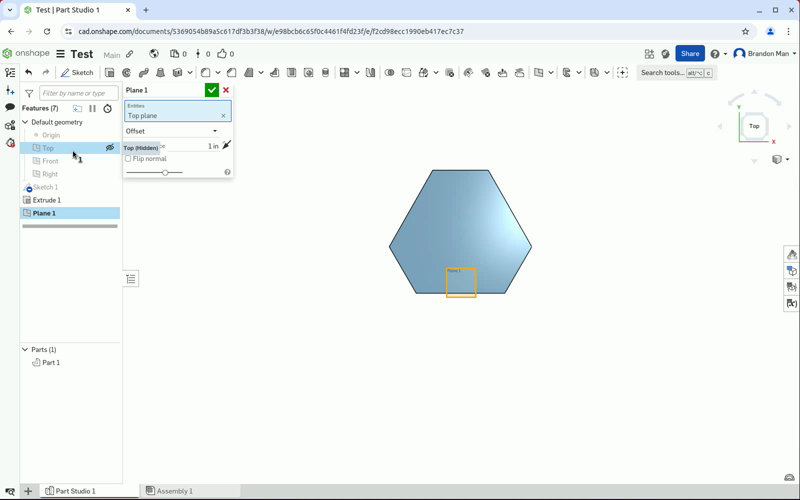
key(tab, 2)
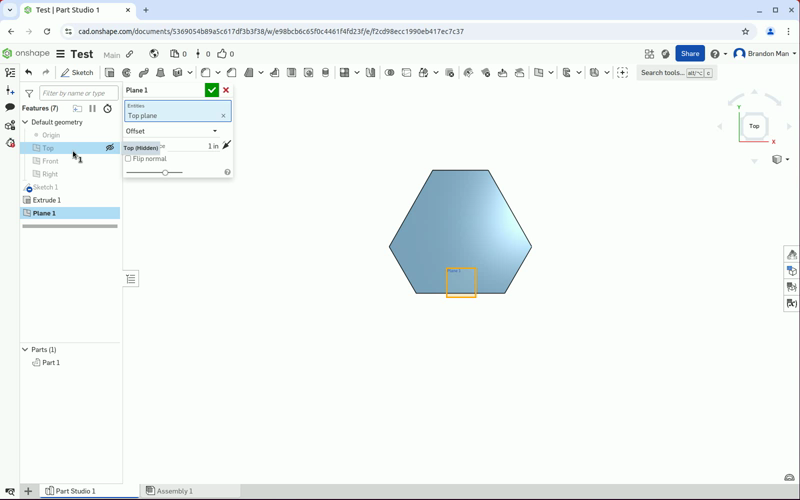
text(0.493)
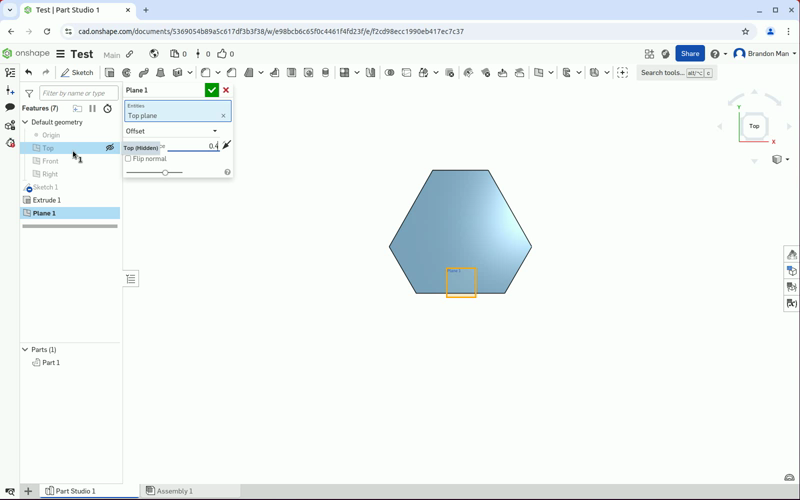
key(enter, 2)
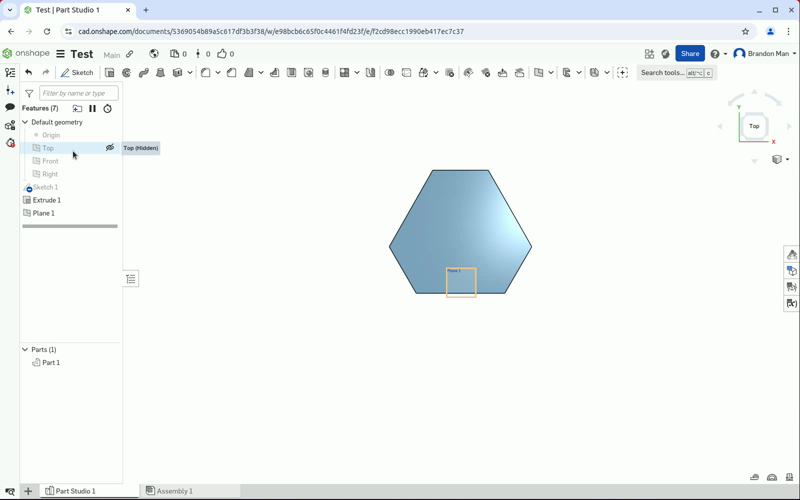
key(shift+s)
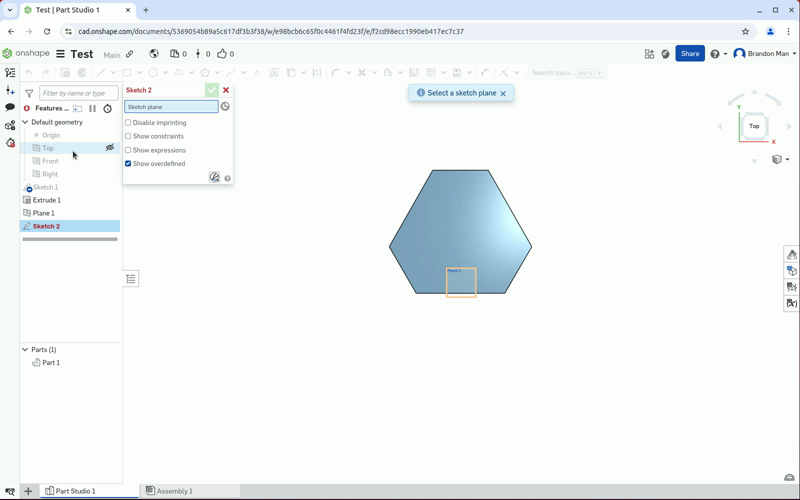
mouse_move(73, 215)
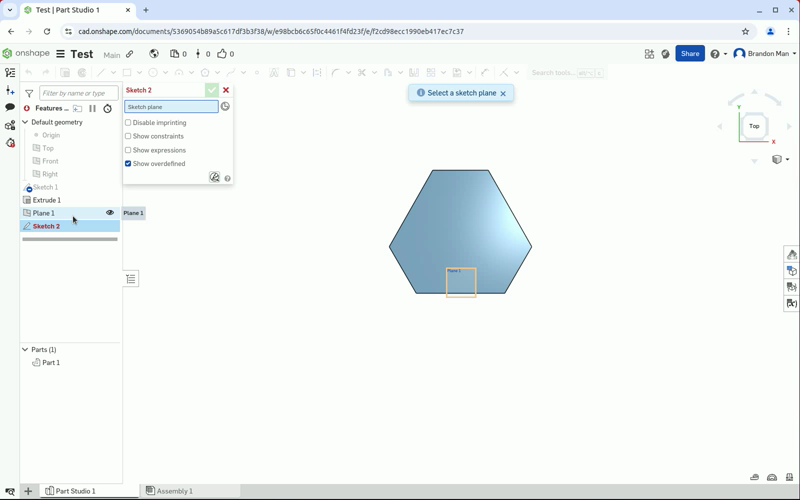
click(73, 215)
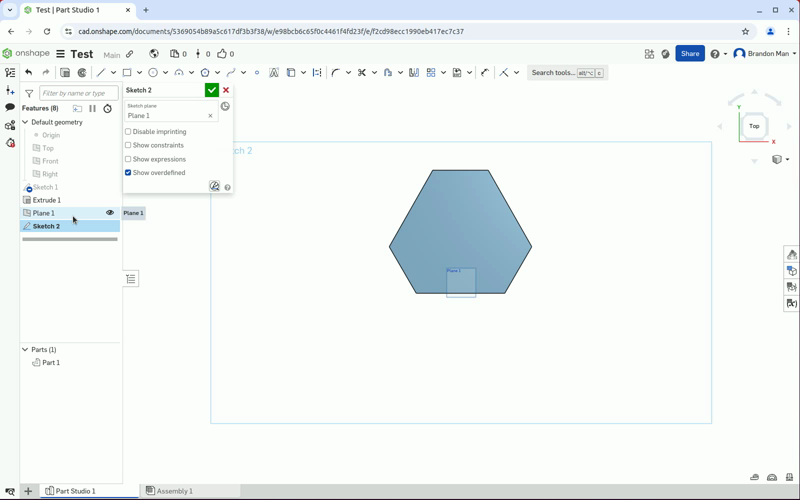
mouse_move(73, 352)
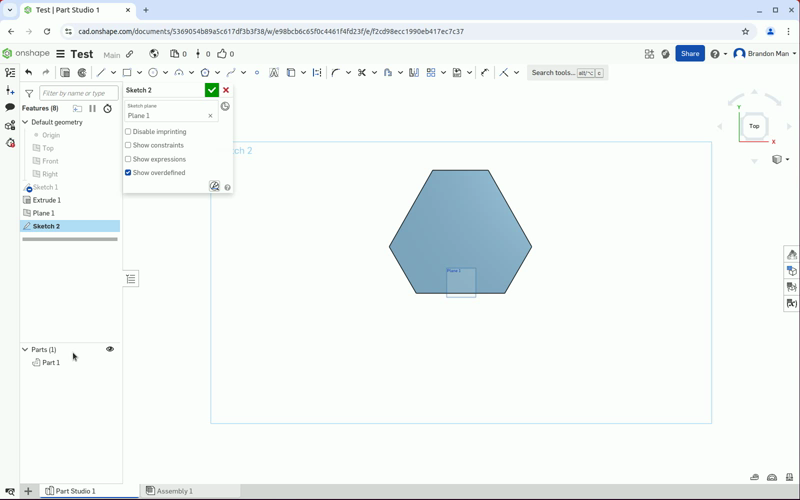
key(y)
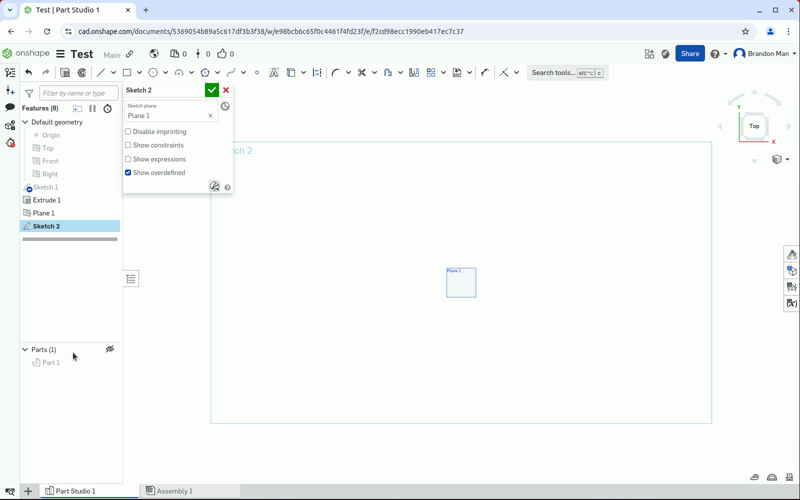
key(c)
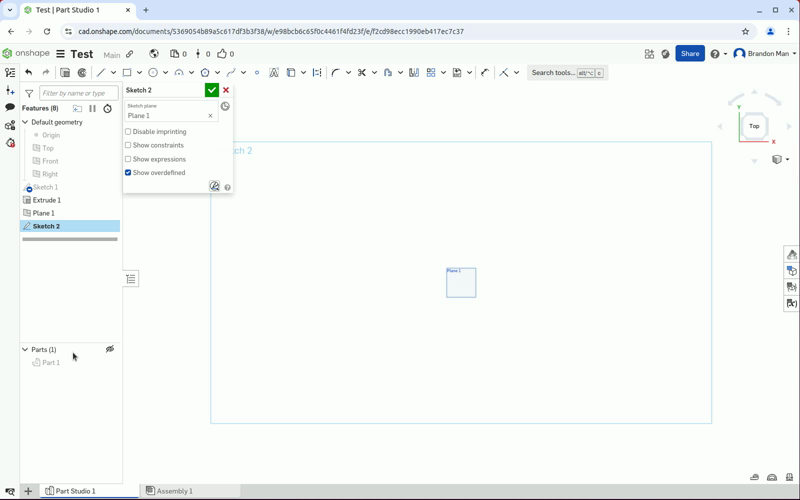
key_down(shift)
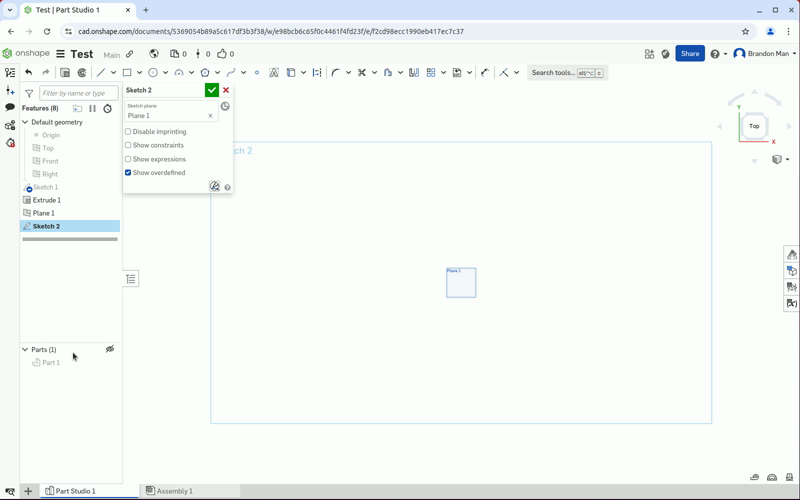
mouse_move(481, 182)
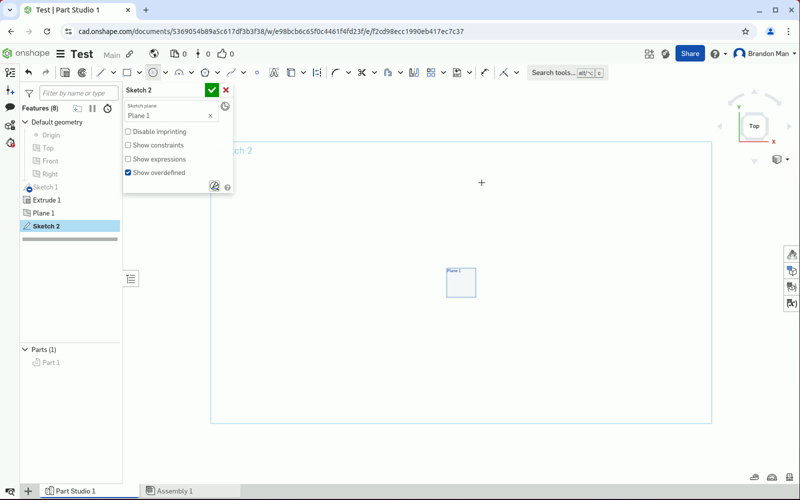
click(481, 182)
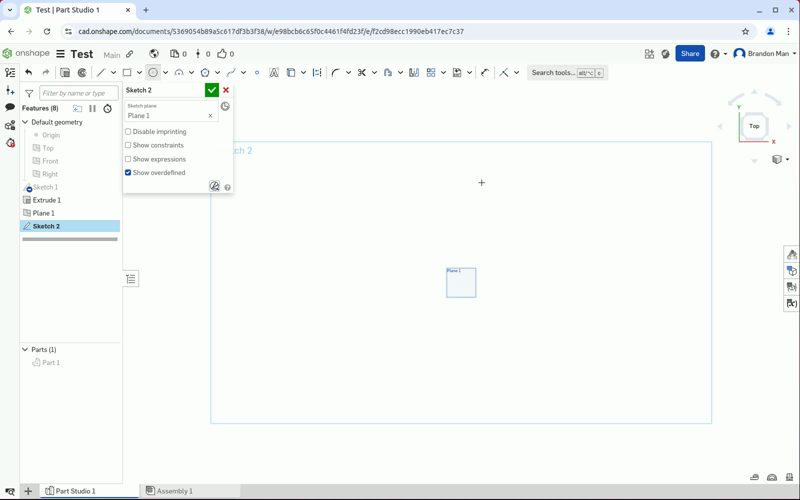
key_up(shift)
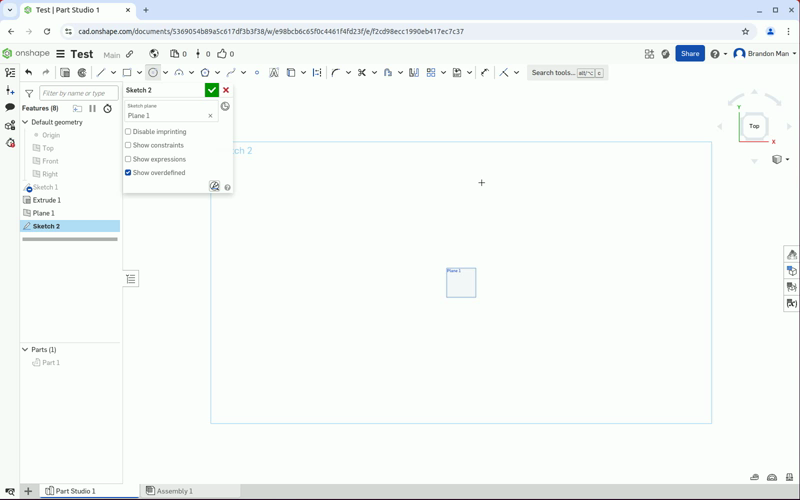
mouse_move(489, 182)
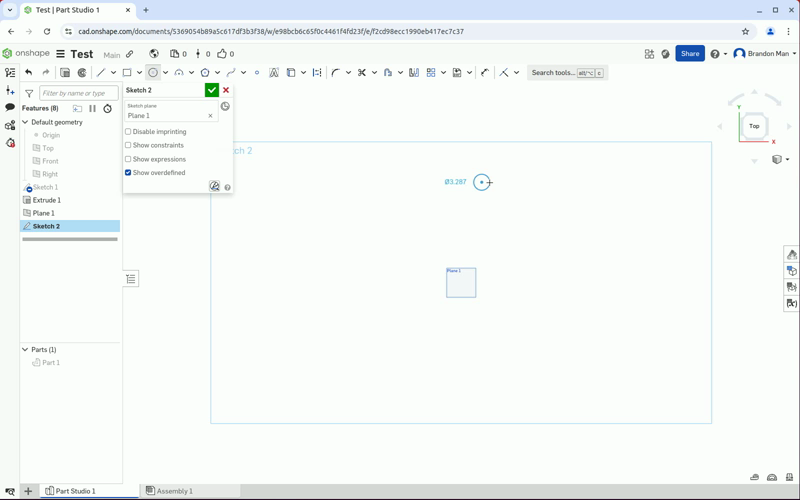
click(489, 182)
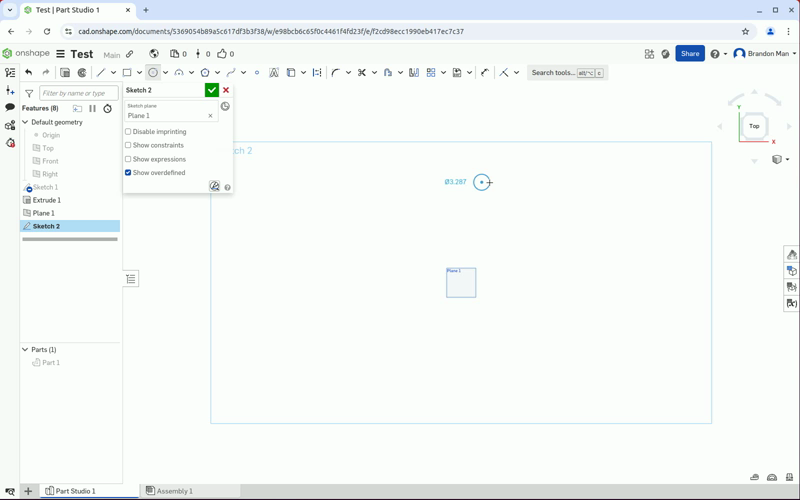
key(esc)
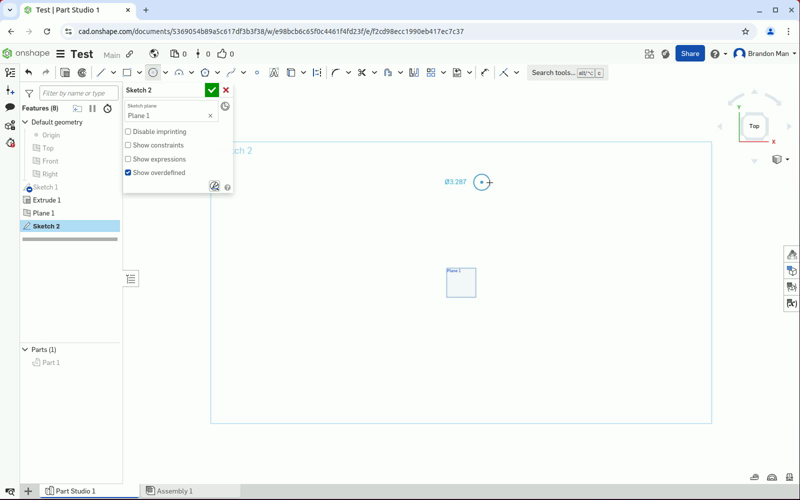
mouse_move(479, 183)
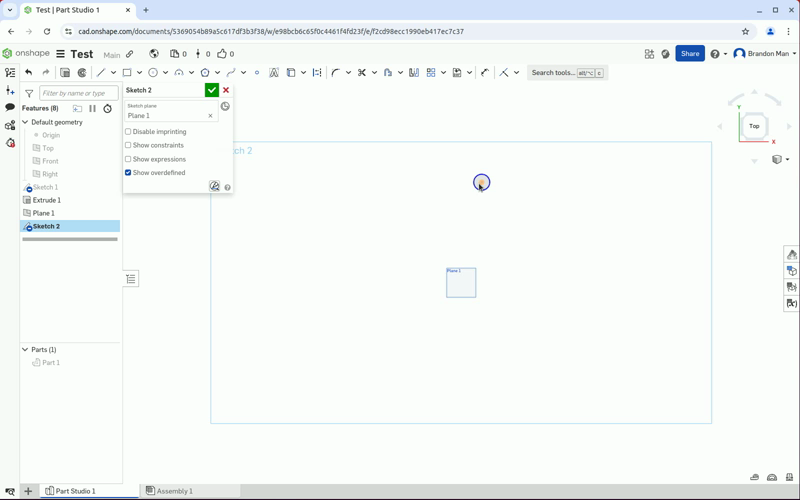
scroll(6)
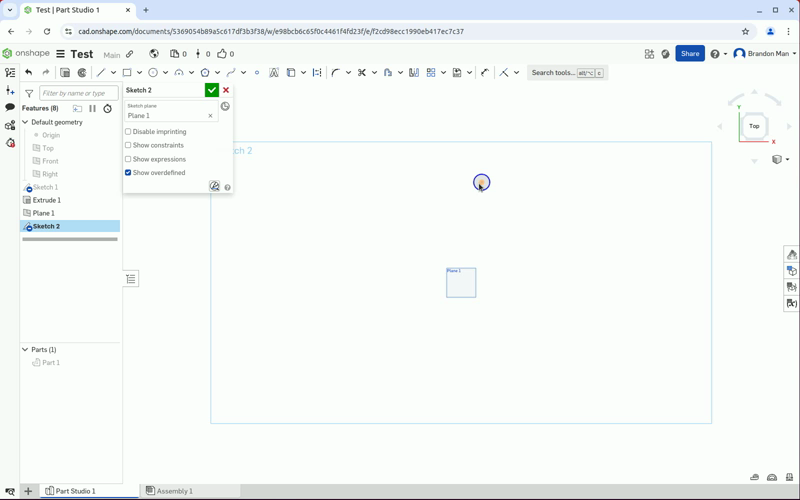
scroll(6)
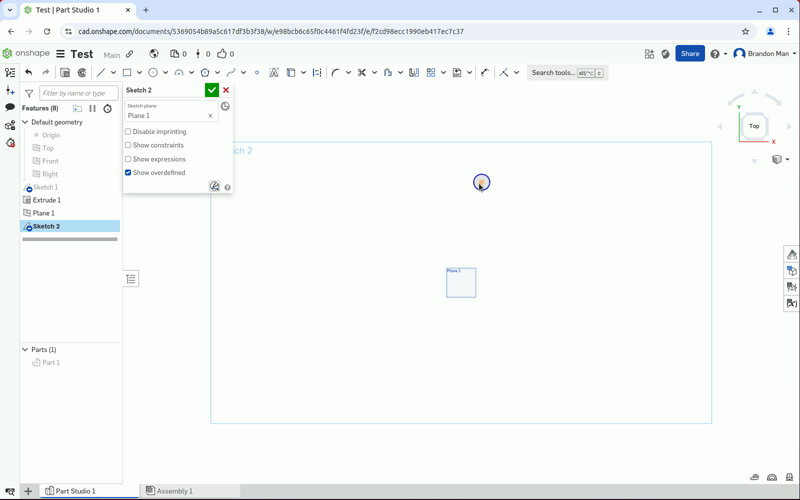
scroll(6)
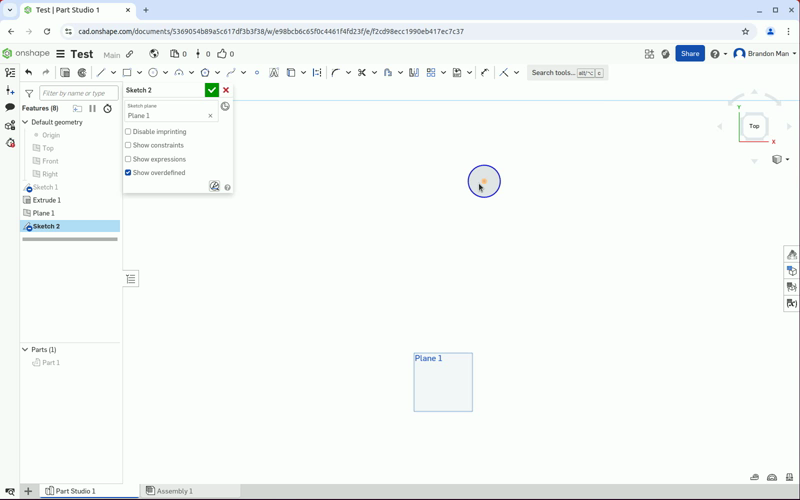
scroll(6)
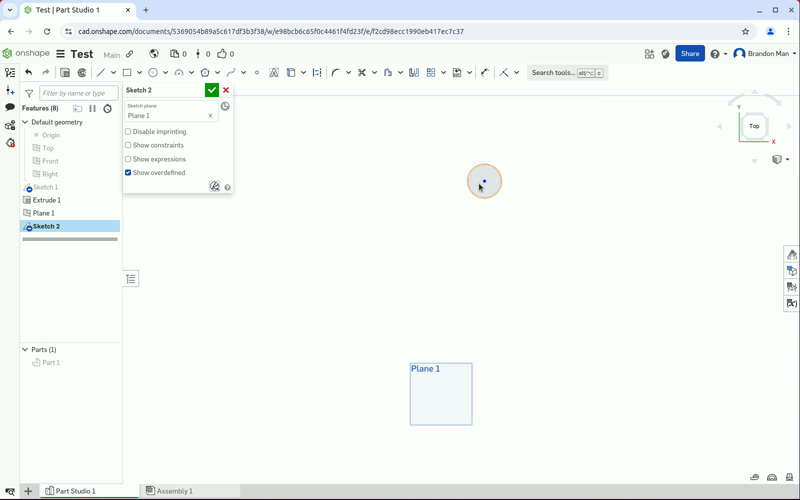
scroll(6)
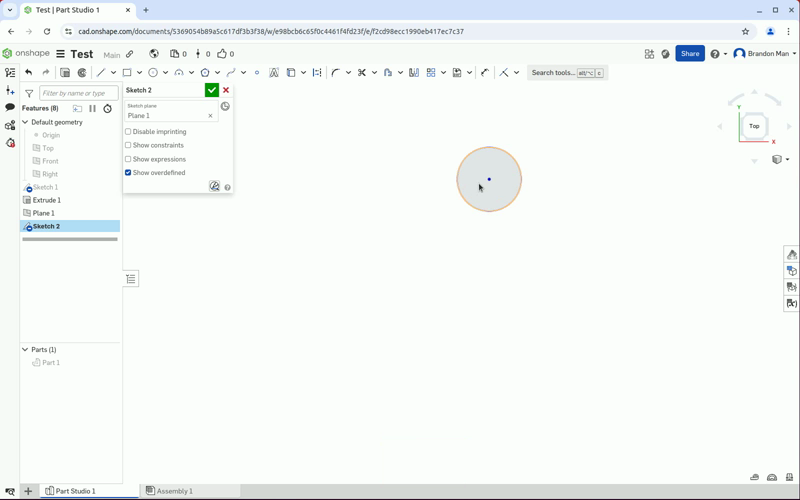
scroll(6)
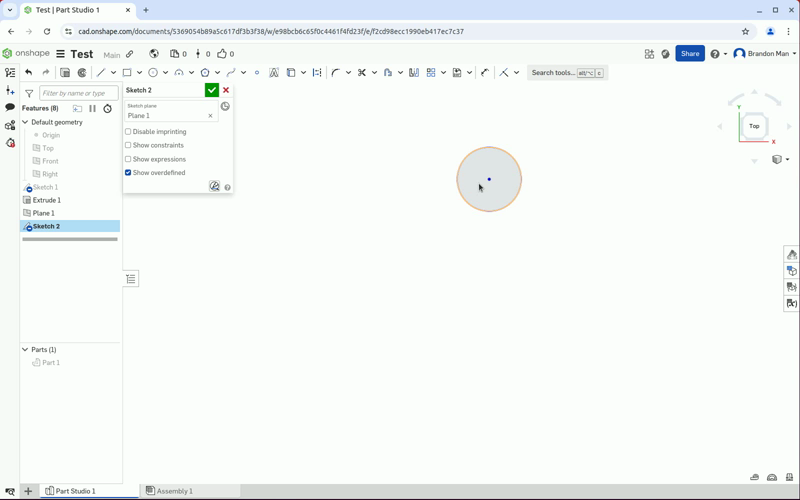
scroll(6)
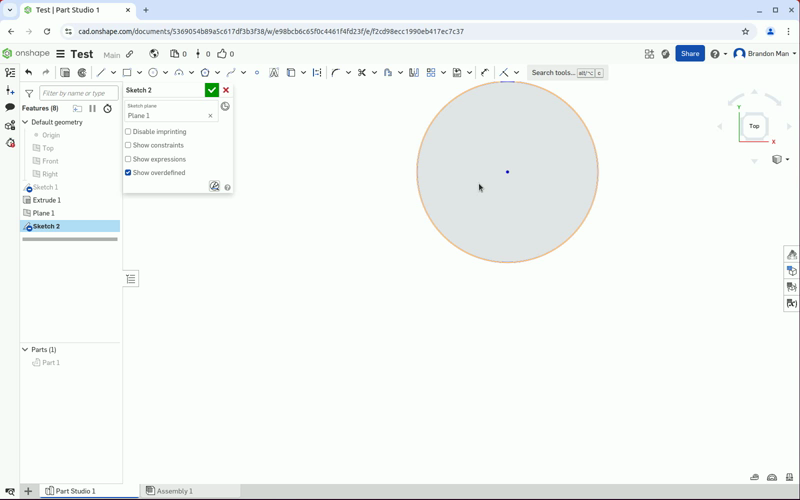
click(479, 183)
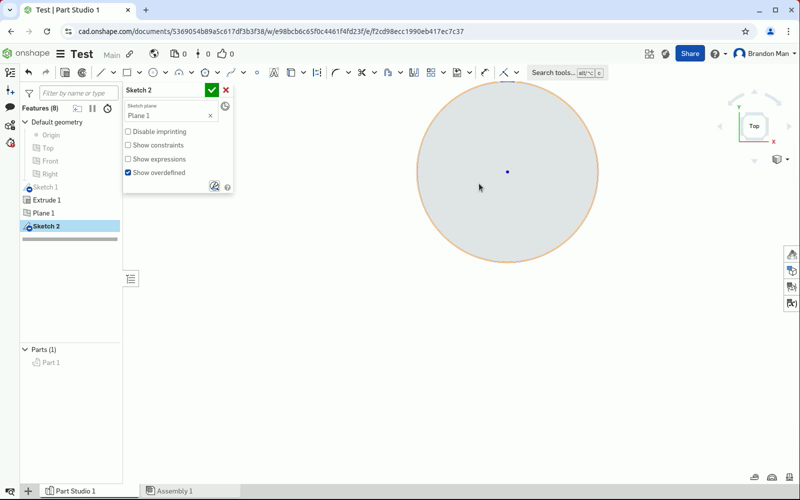
scroll(-6)
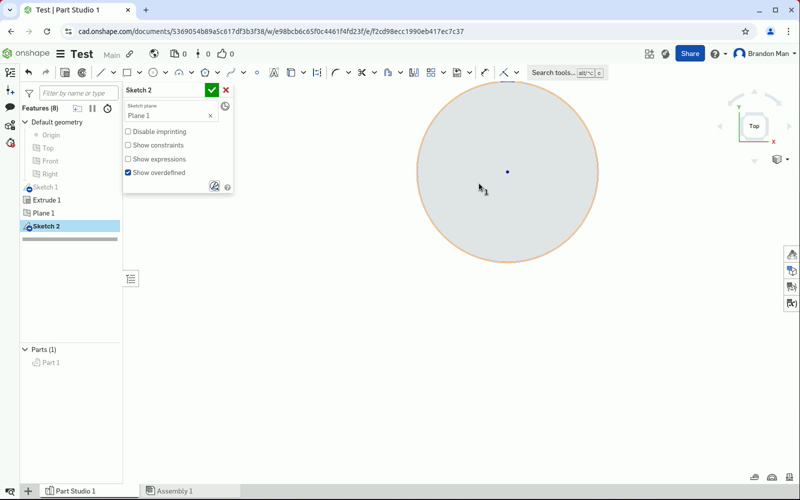
scroll(-6)
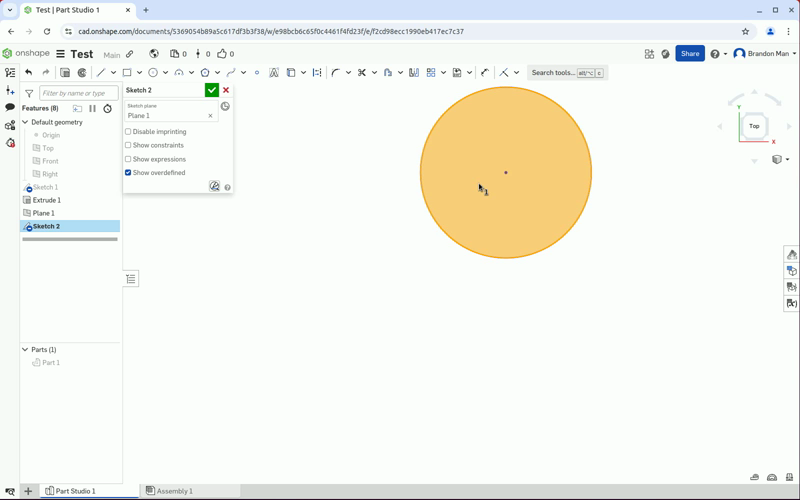
scroll(-6)
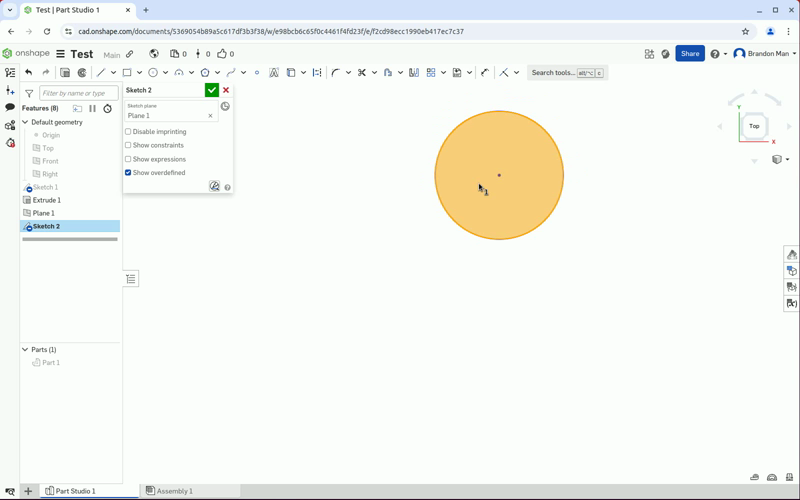
scroll(-6)
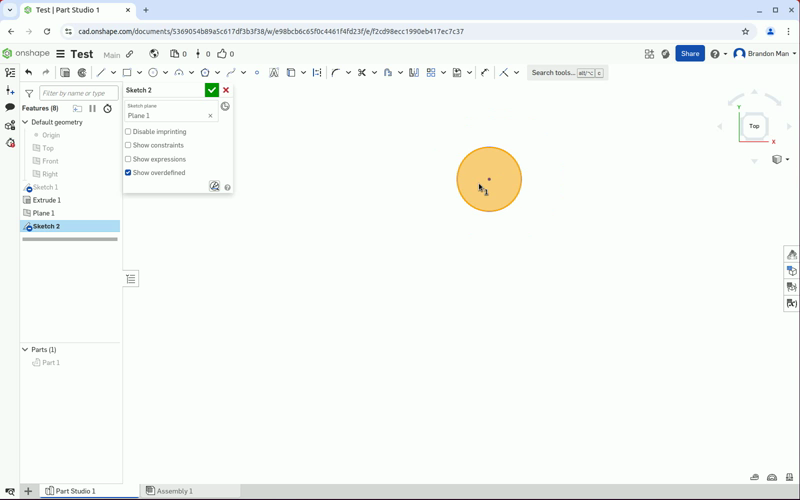
scroll(-6)
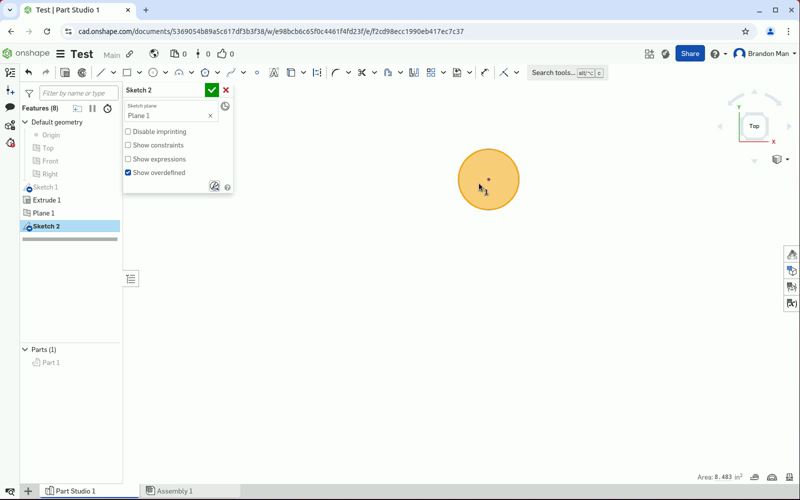
scroll(-6)
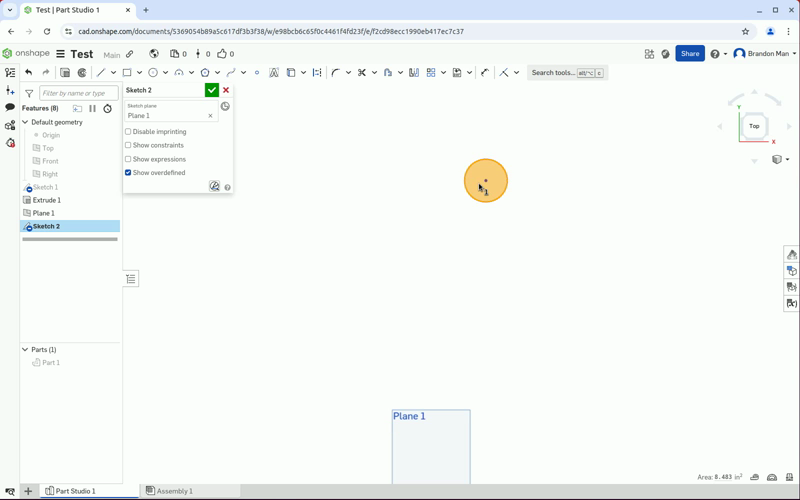
scroll(-6)
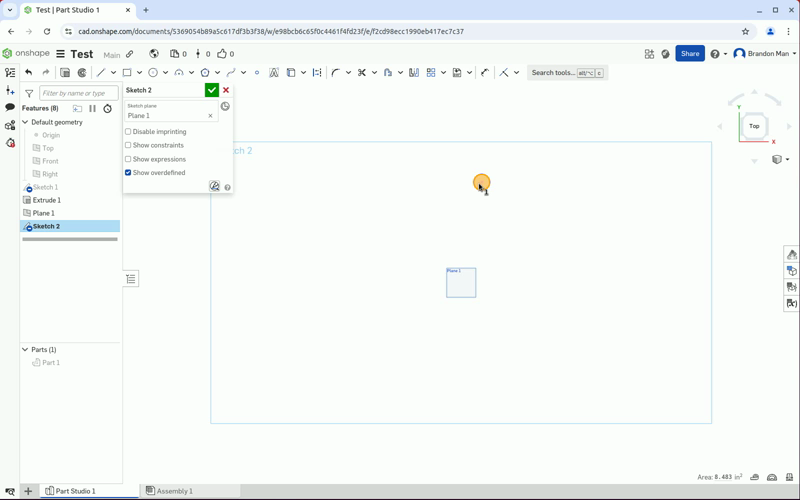
mouse_move(73, 352)
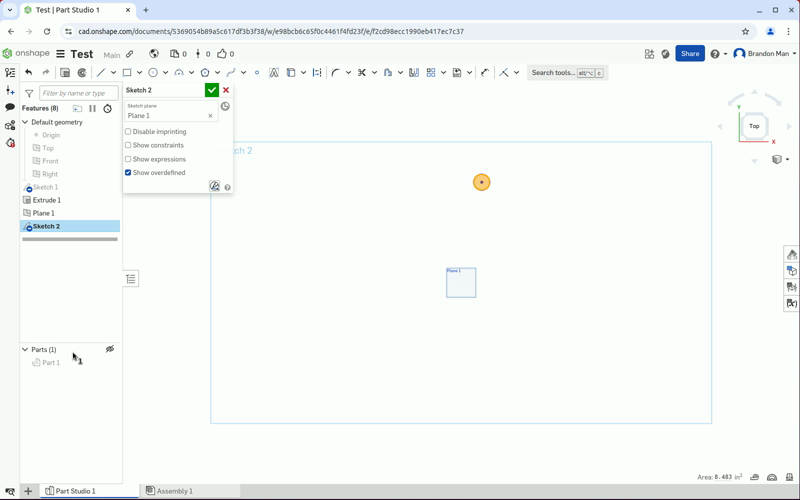
key(shift+y)
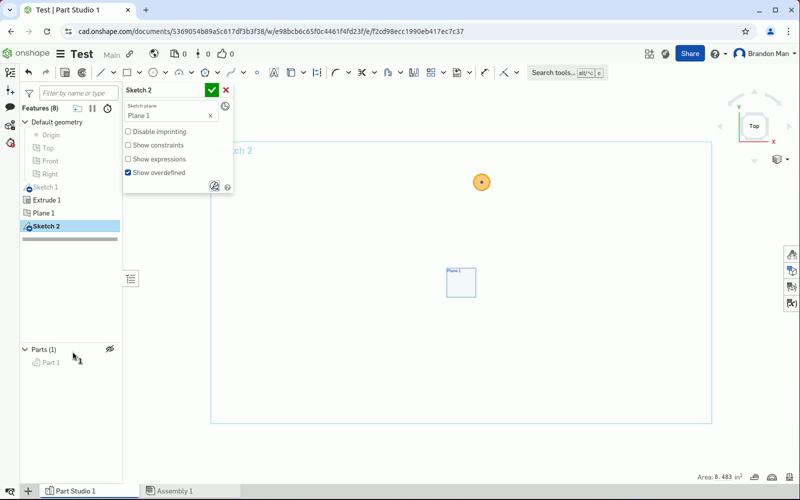
key(shift+e)
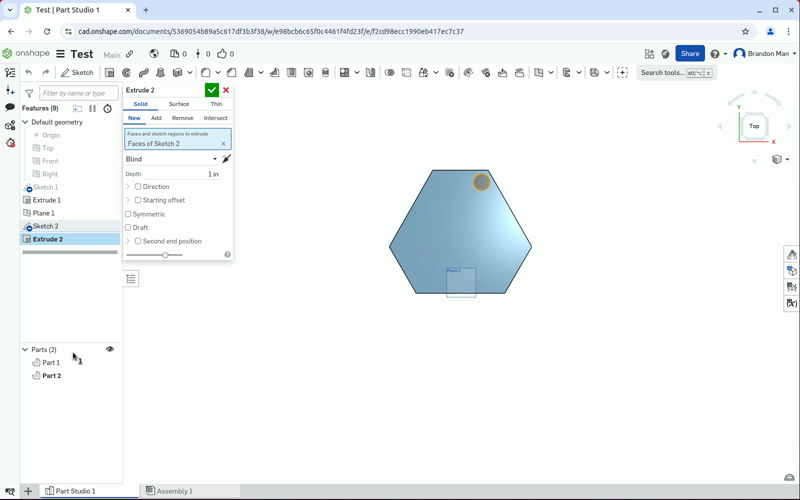
mouse_move(143, 106)
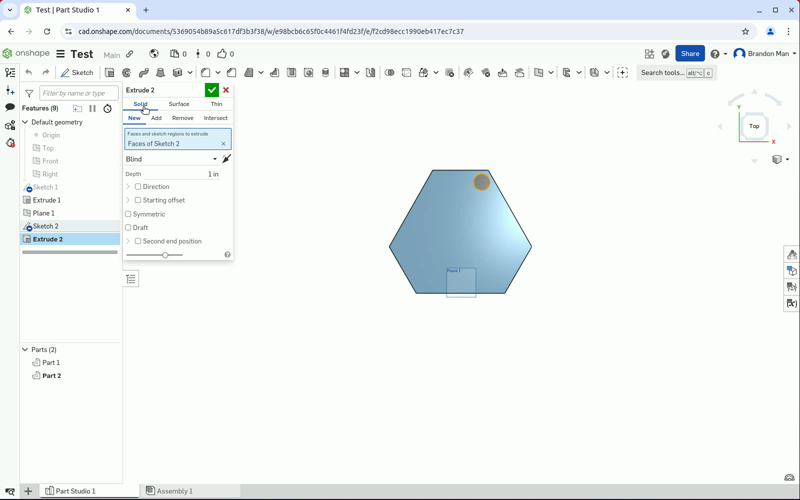
click(143, 106)
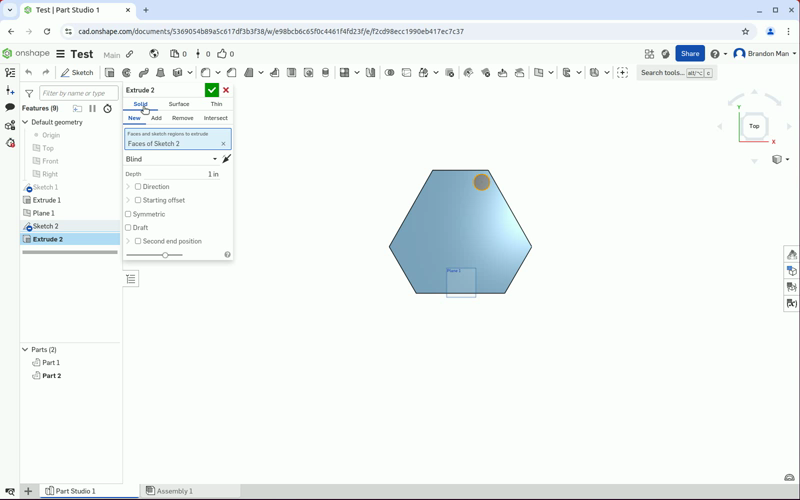
mouse_move(137, 120)
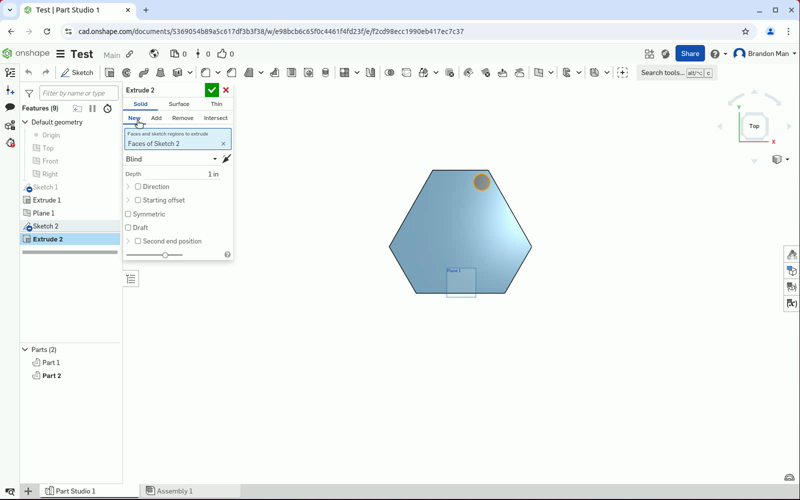
click(137, 120)
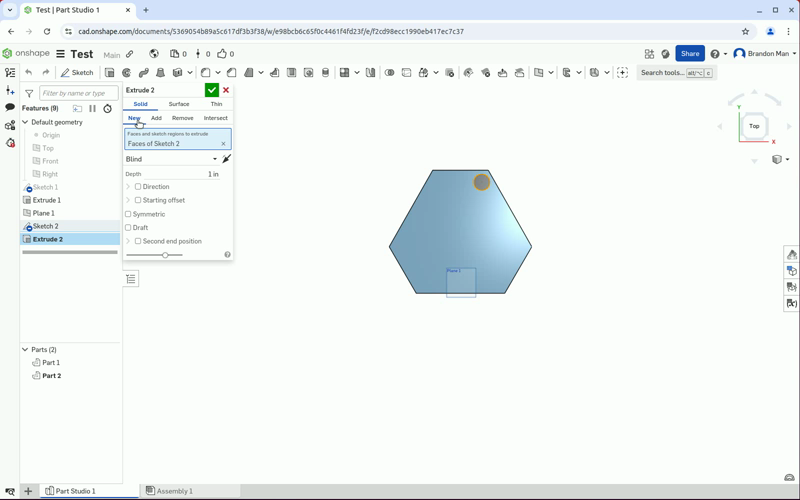
key(tab, 4)
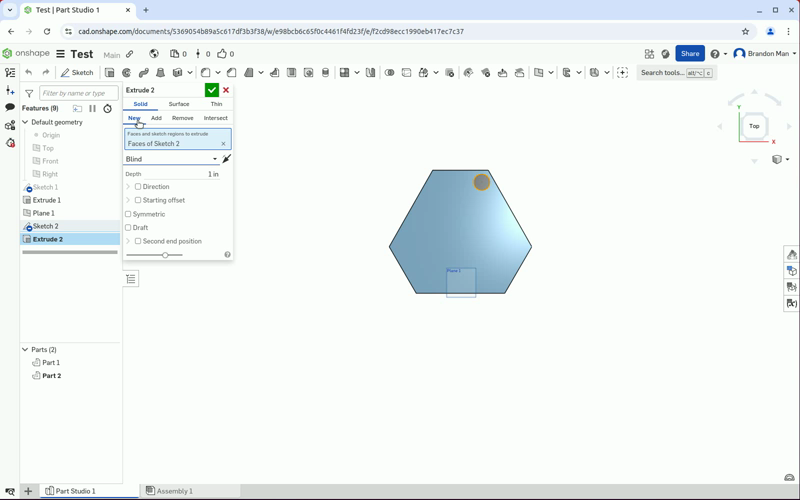
text(0.481)
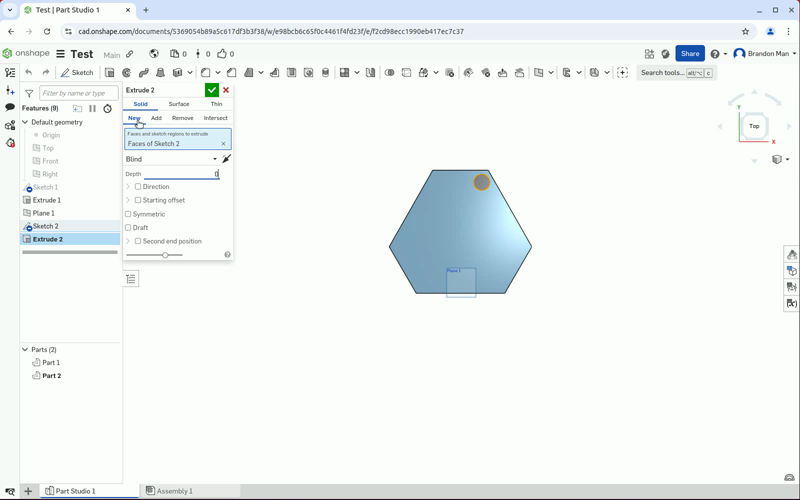
key(enter)
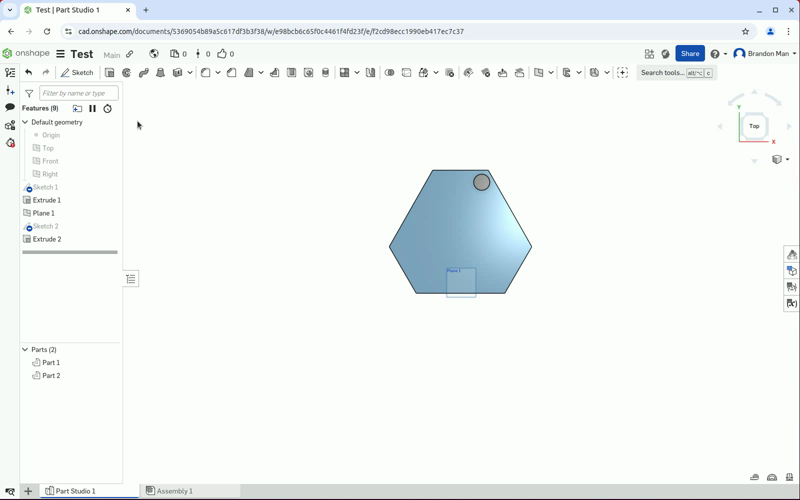
key(shift+h)
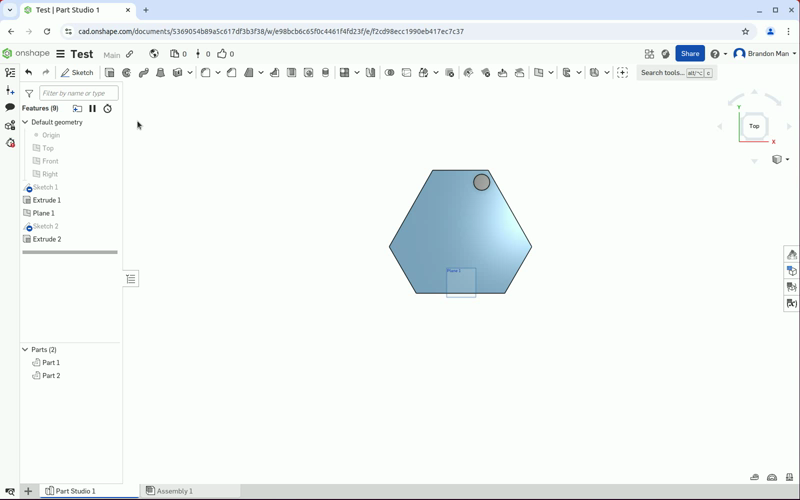
key(shift+h)
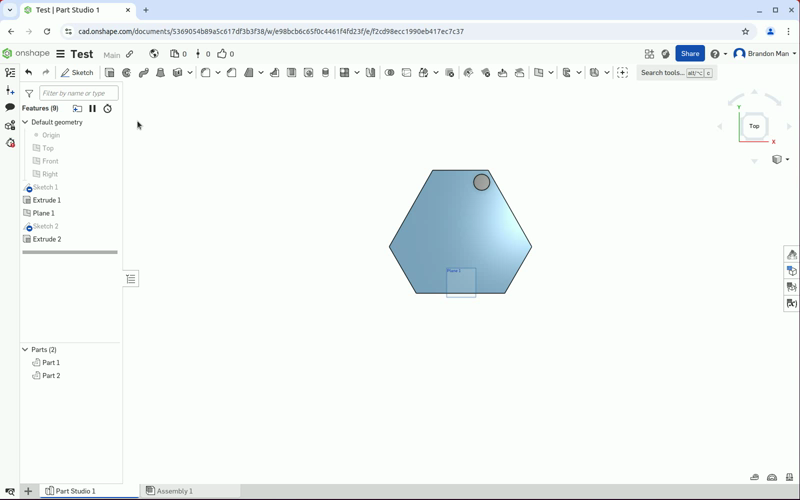
mouse_move(73, 189)
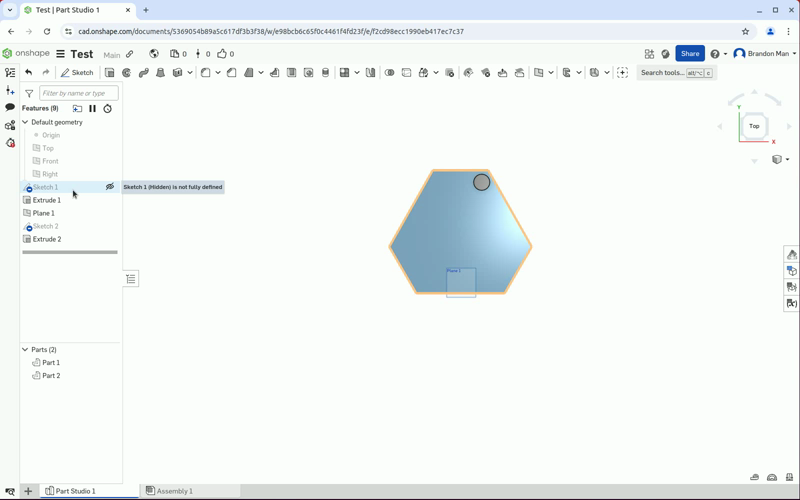
click(73, 189)
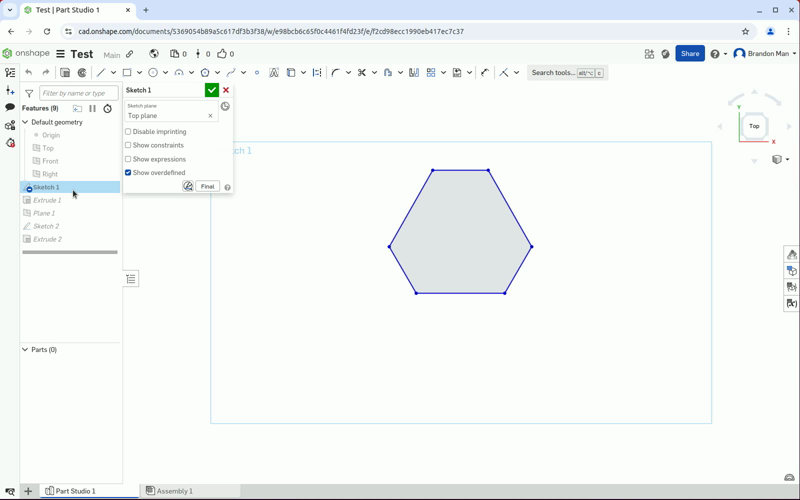
mouse_move(229, 92)
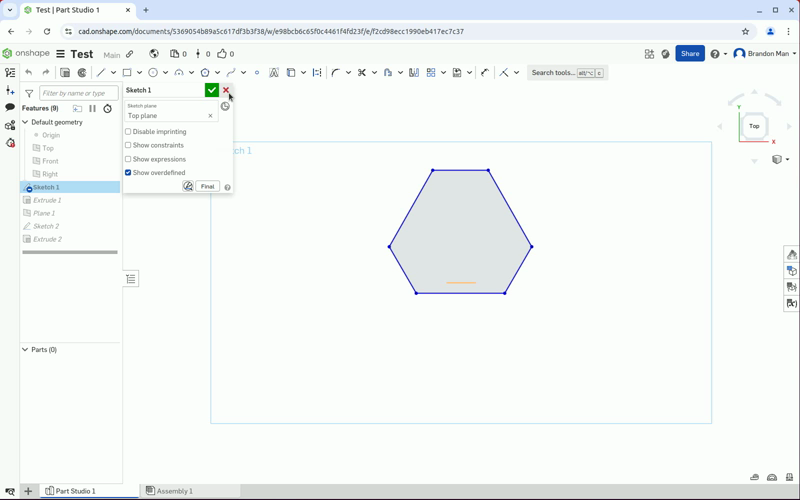
click(229, 92)
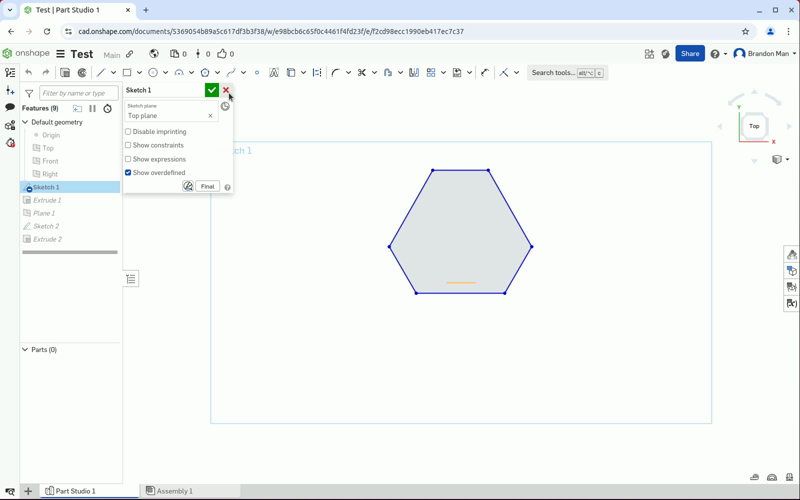
key(shift+s)
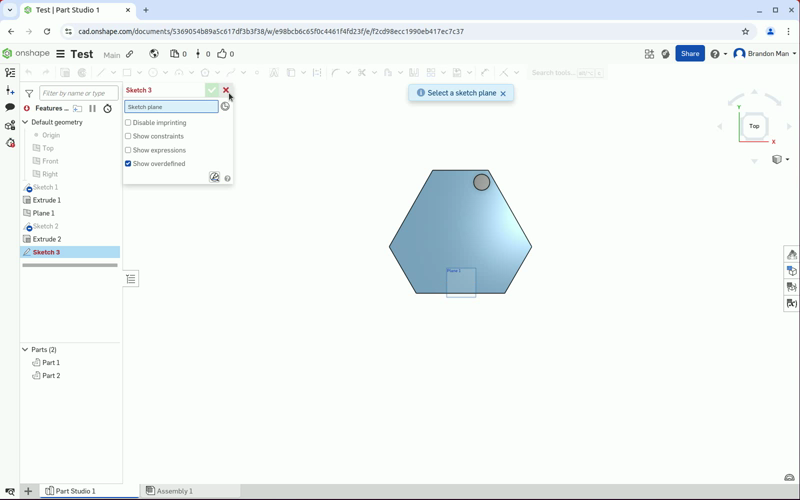
mouse_move(73, 215)
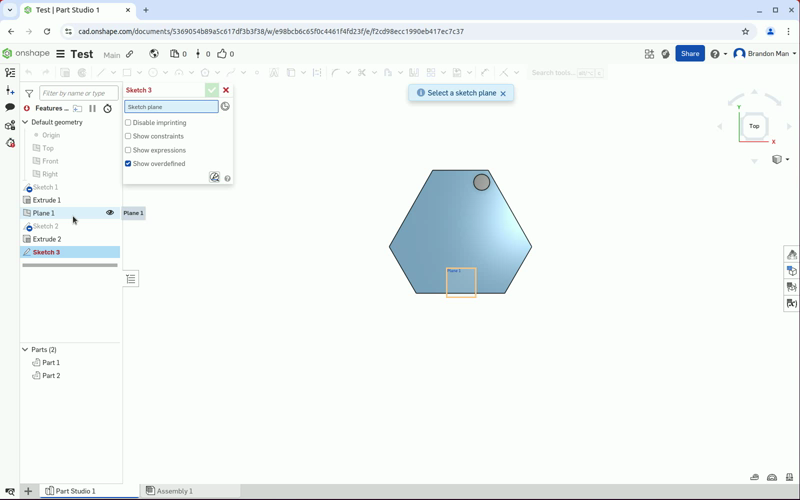
click(73, 215)
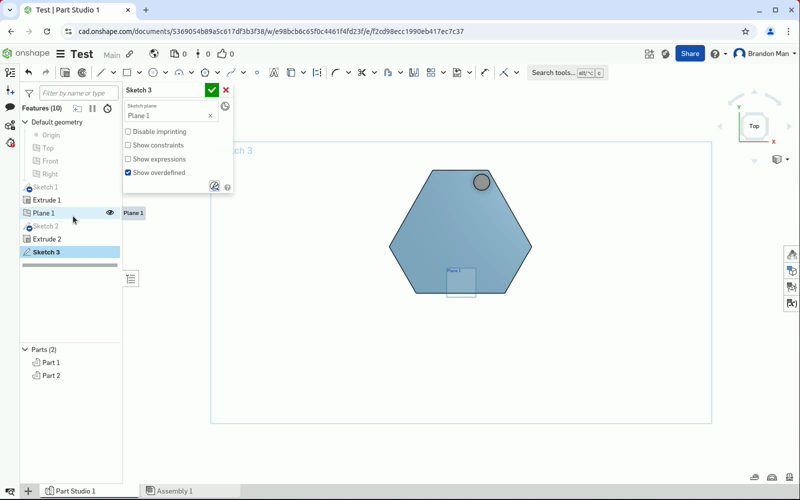
mouse_move(73, 352)
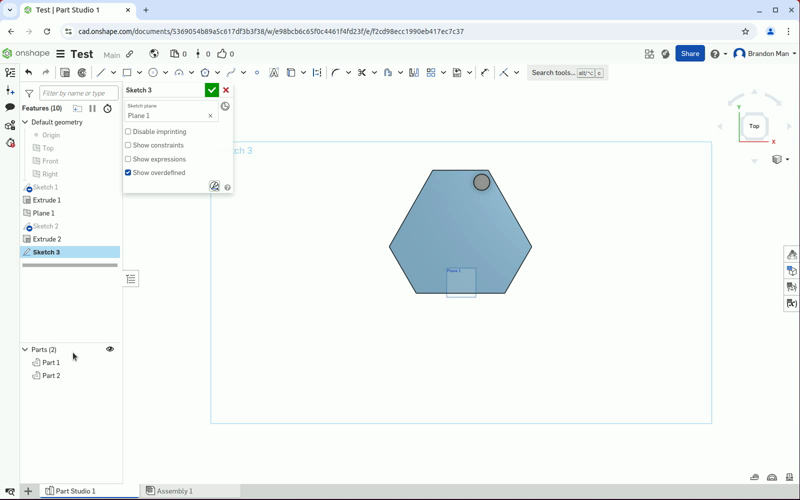
key(y)
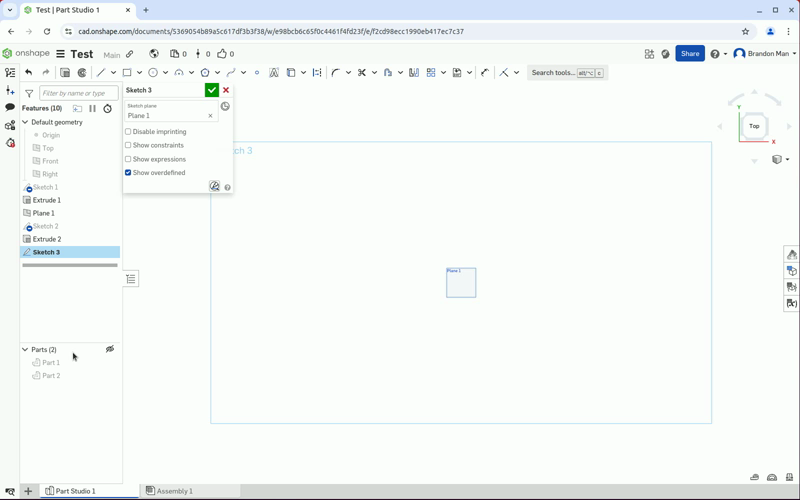
key(c)
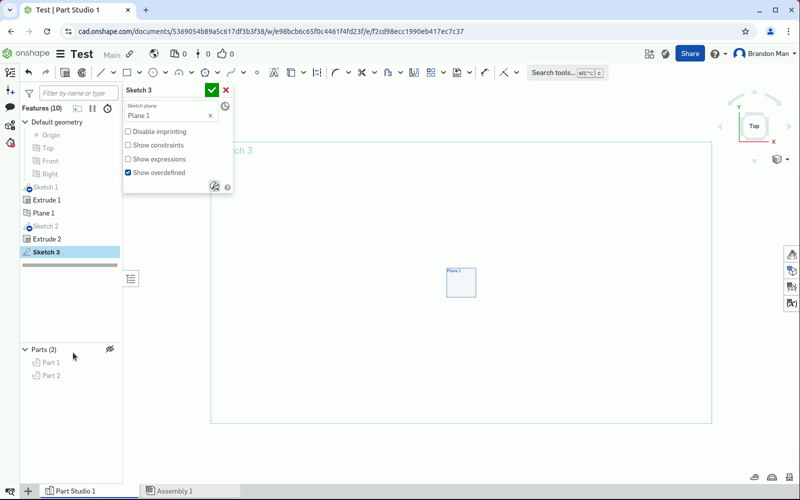
key_down(shift)
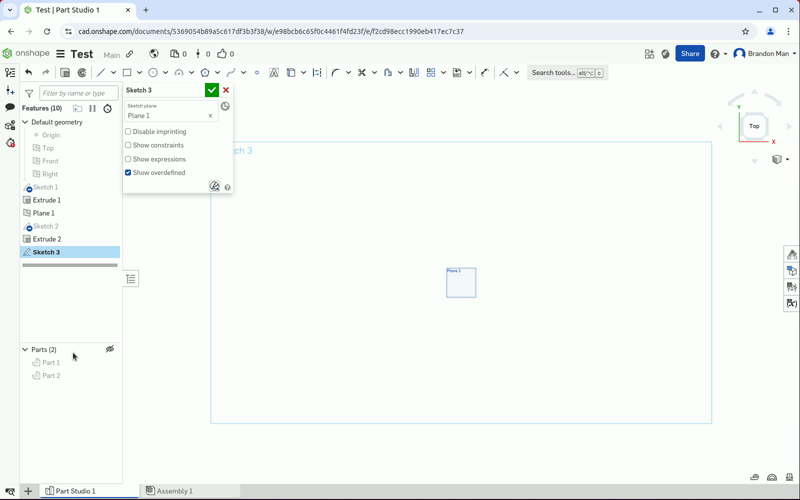
mouse_move(519, 246)
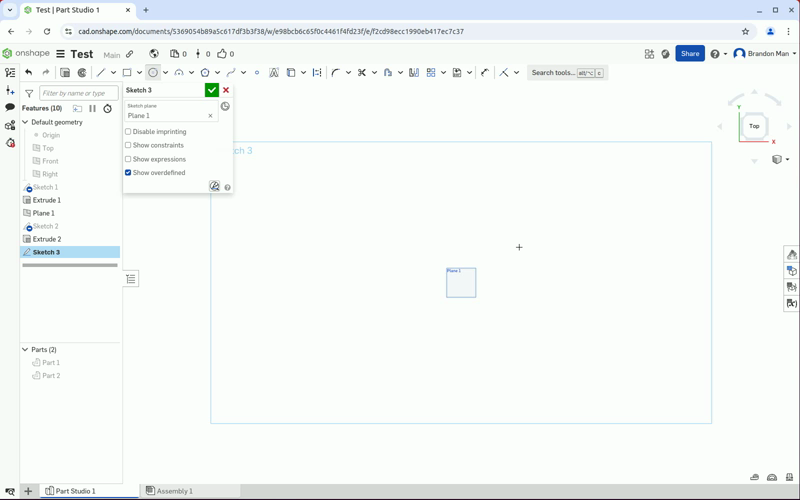
click(519, 246)
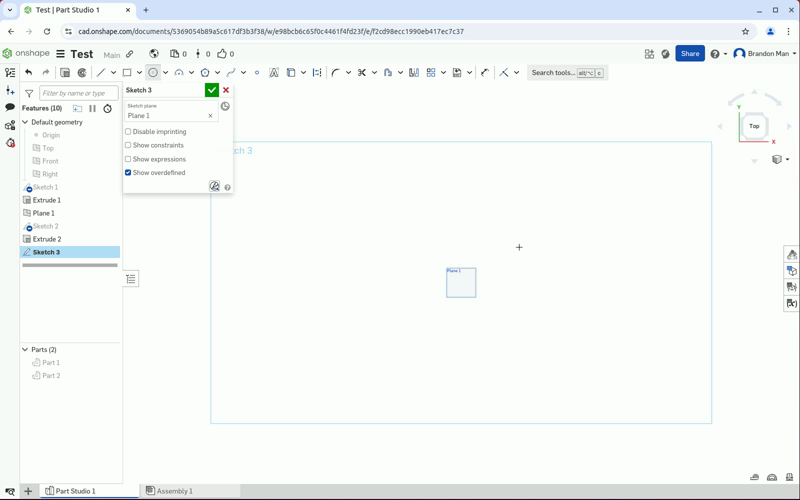
key_up(shift)
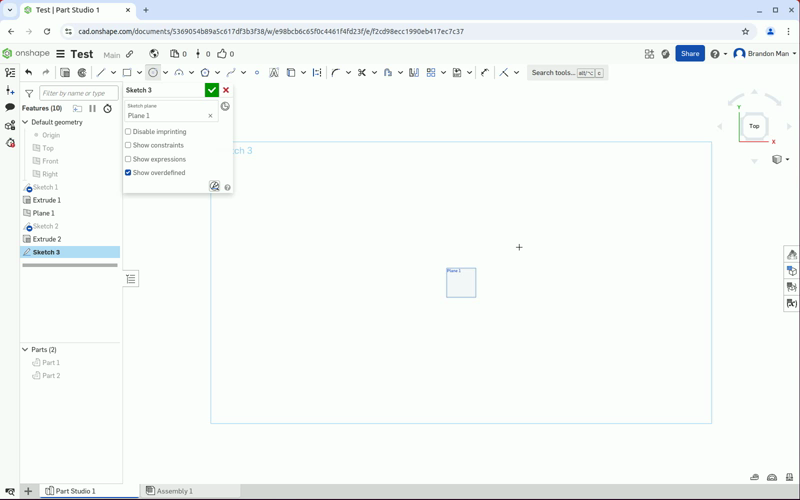
mouse_move(527, 246)
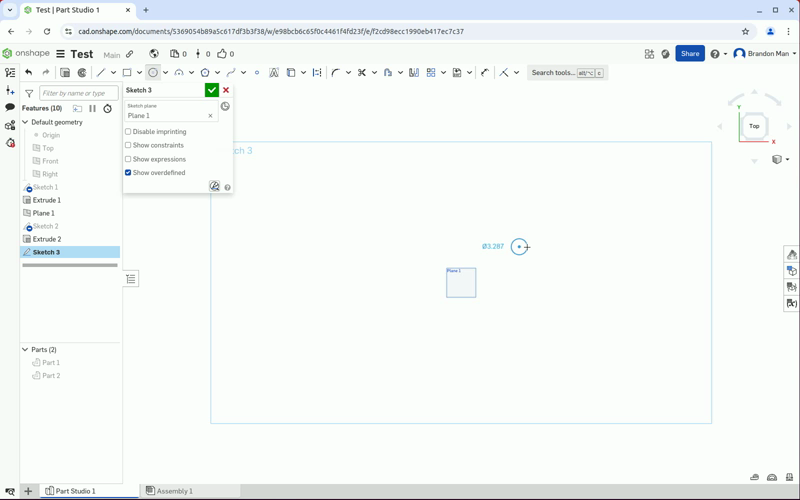
click(527, 246)
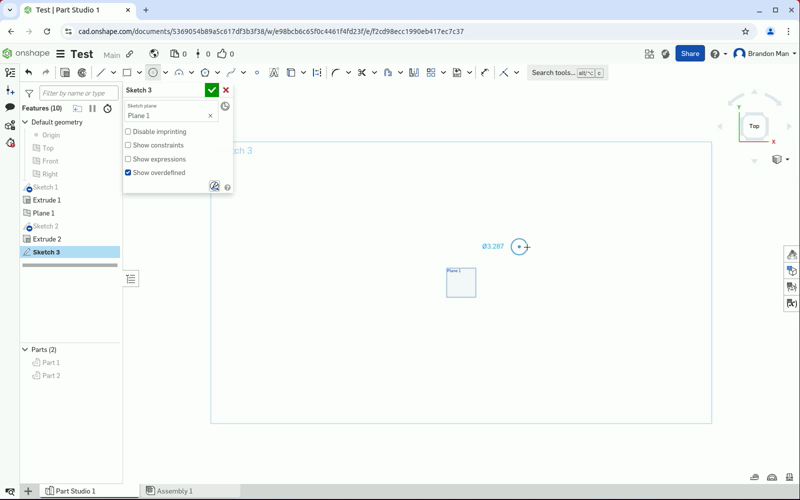
key(esc)
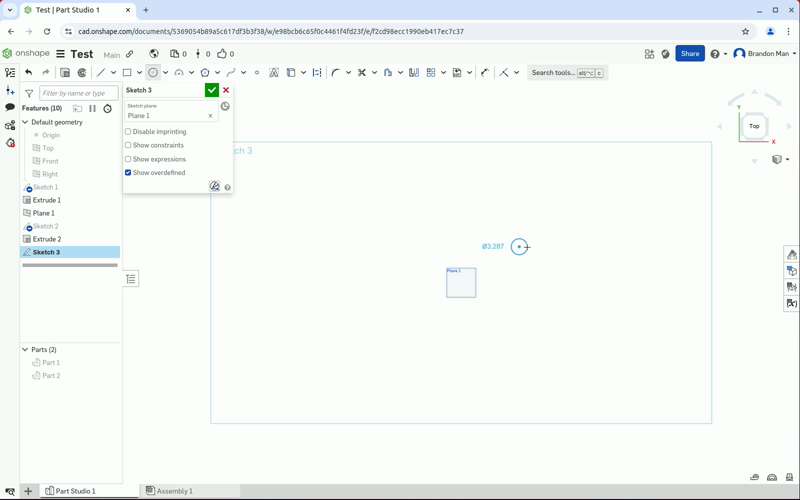
mouse_move(514, 247)
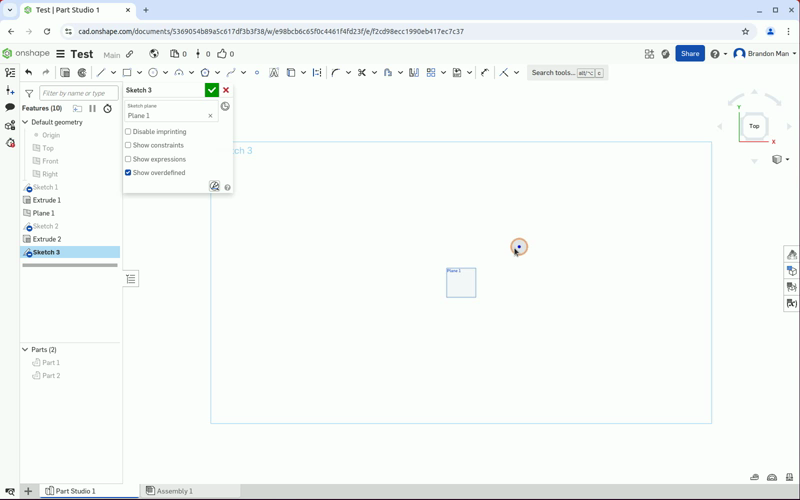
scroll(6)
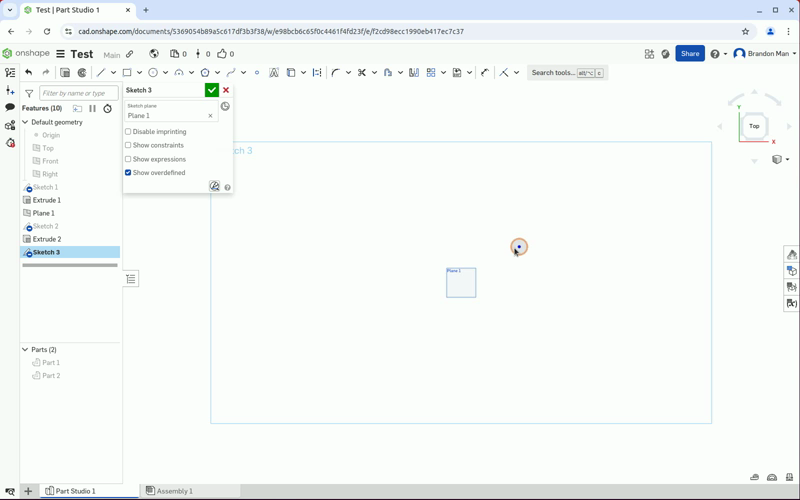
scroll(6)
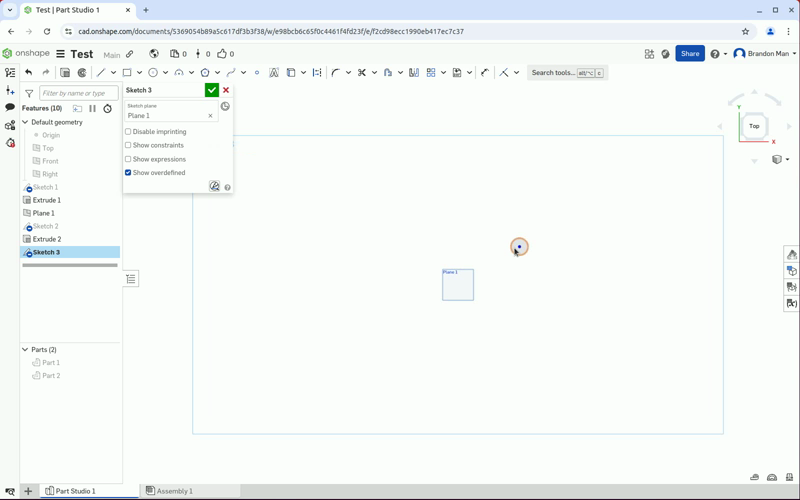
scroll(6)
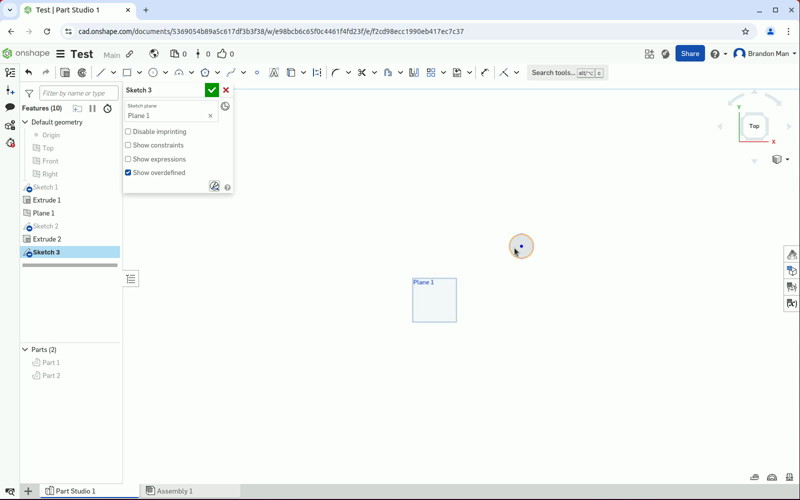
scroll(6)
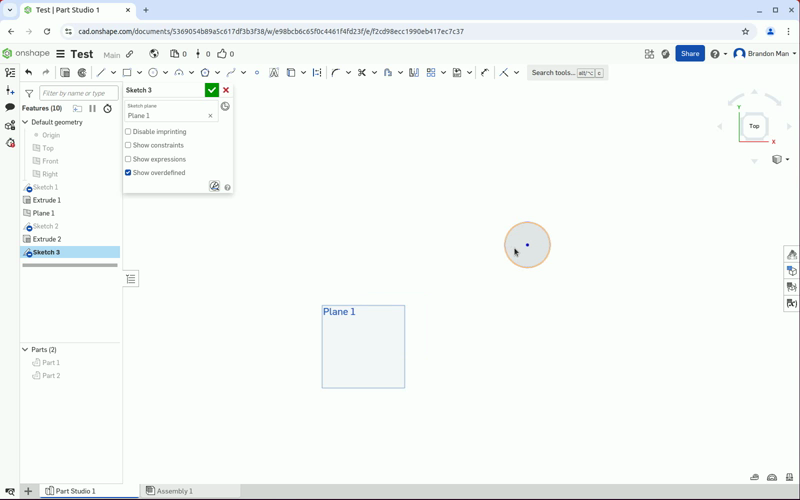
scroll(6)
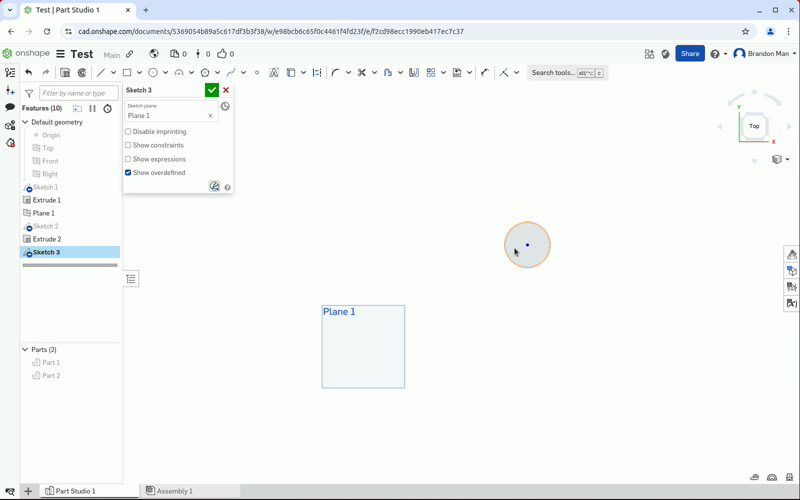
scroll(6)
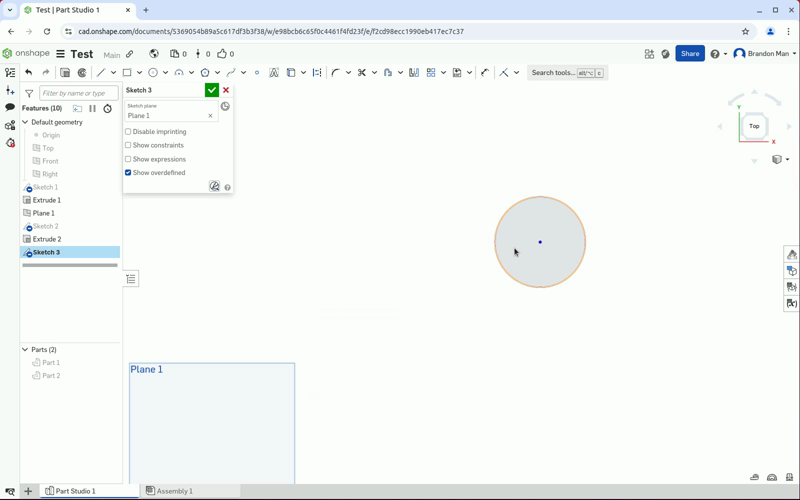
scroll(6)
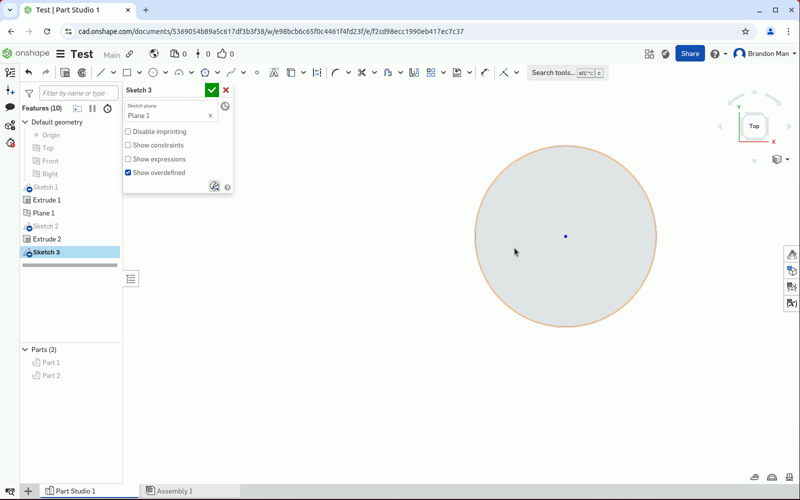
click(514, 247)
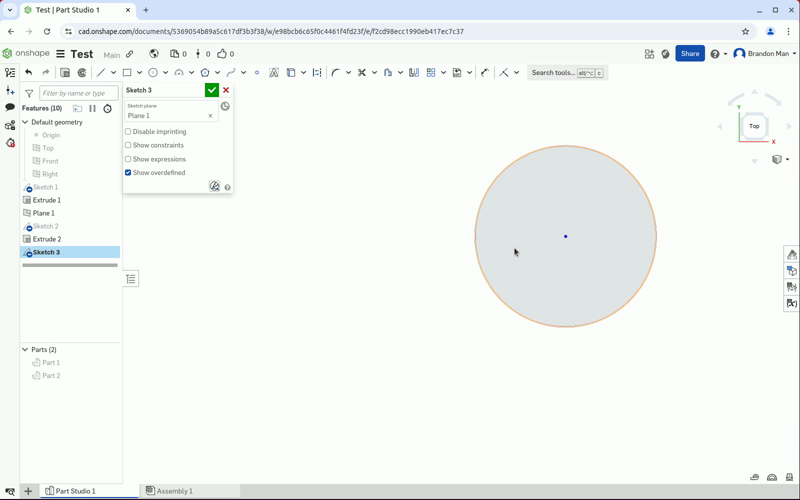
scroll(-6)
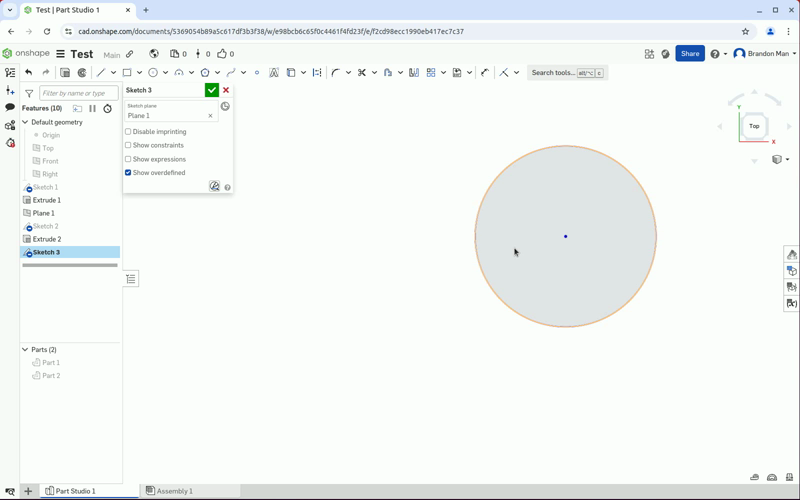
scroll(-6)
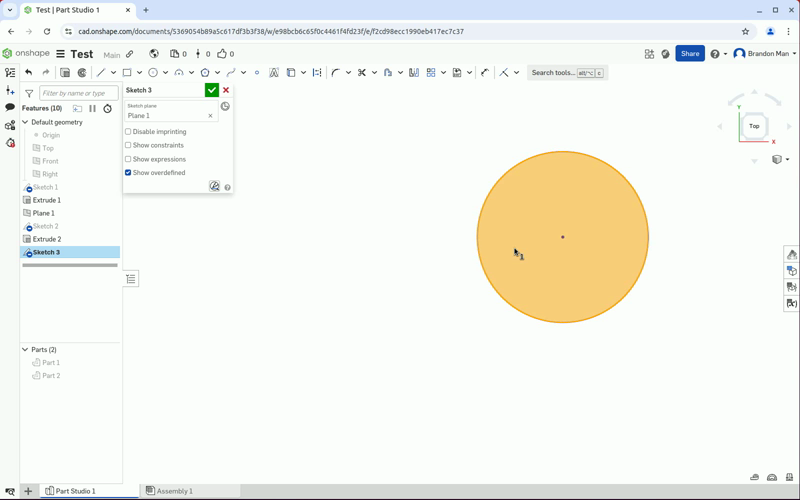
scroll(-6)
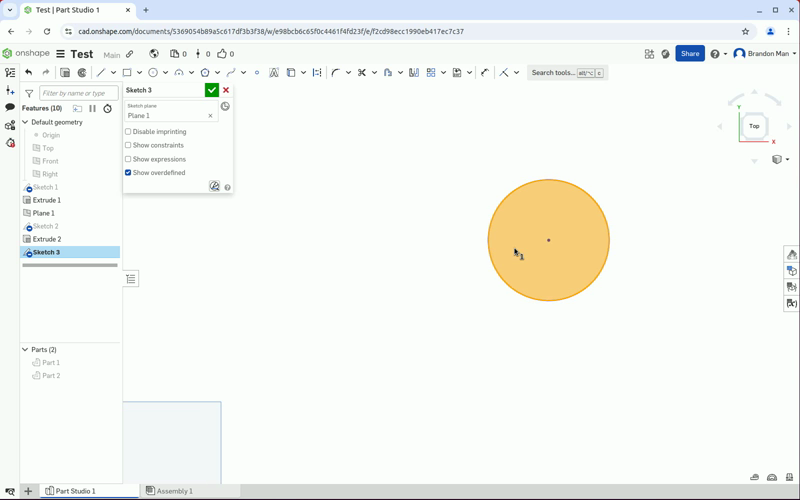
scroll(-6)
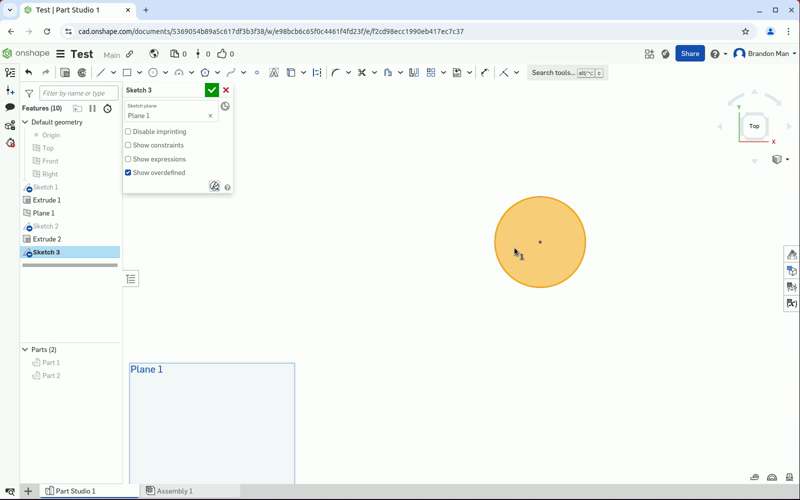
scroll(-6)
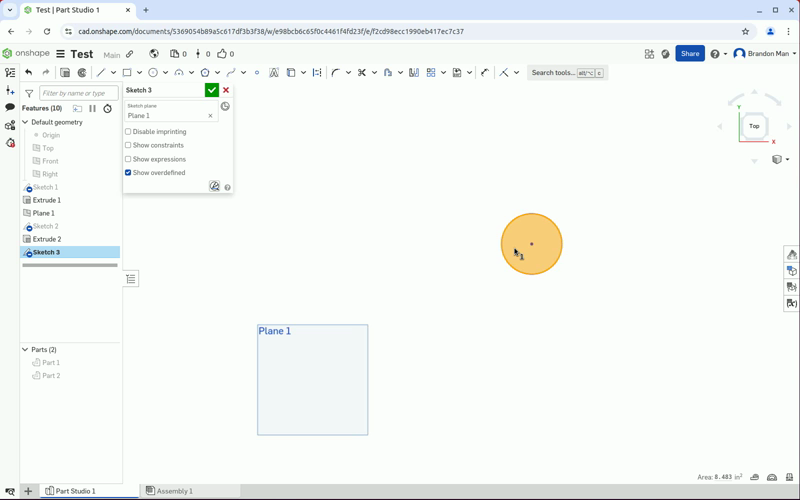
scroll(-6)
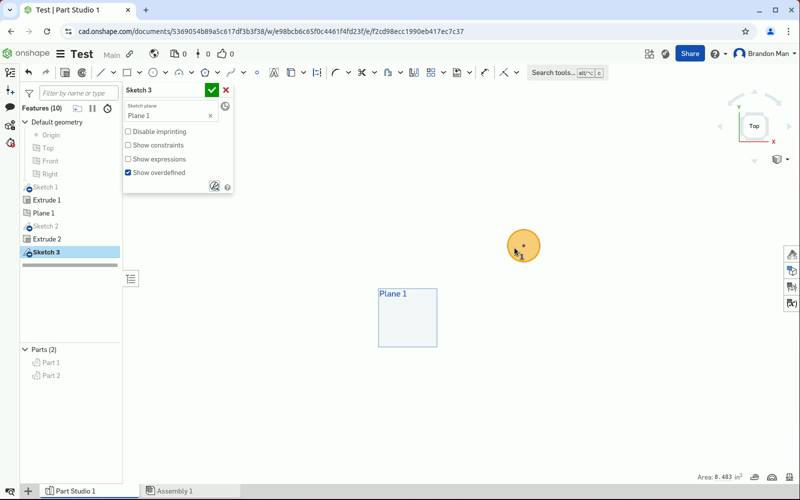
scroll(-6)
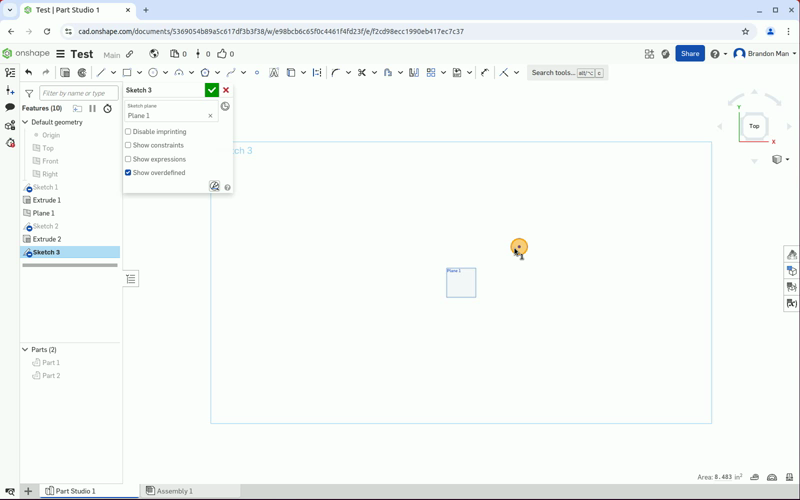
mouse_move(73, 352)
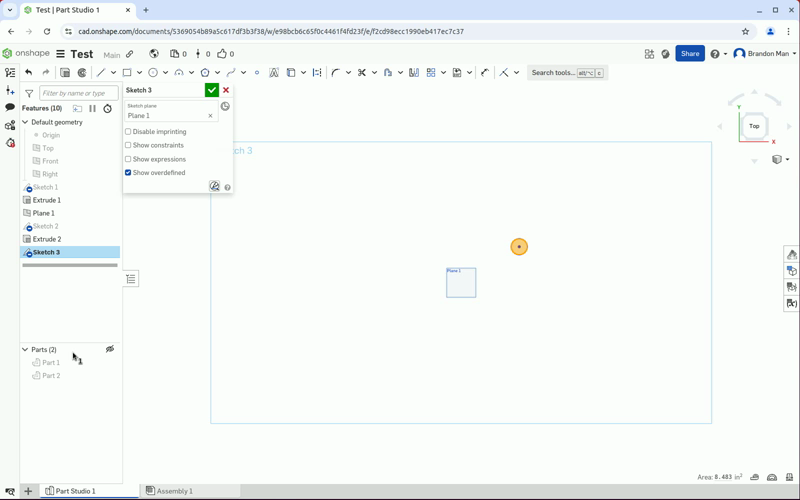
key(shift+y)
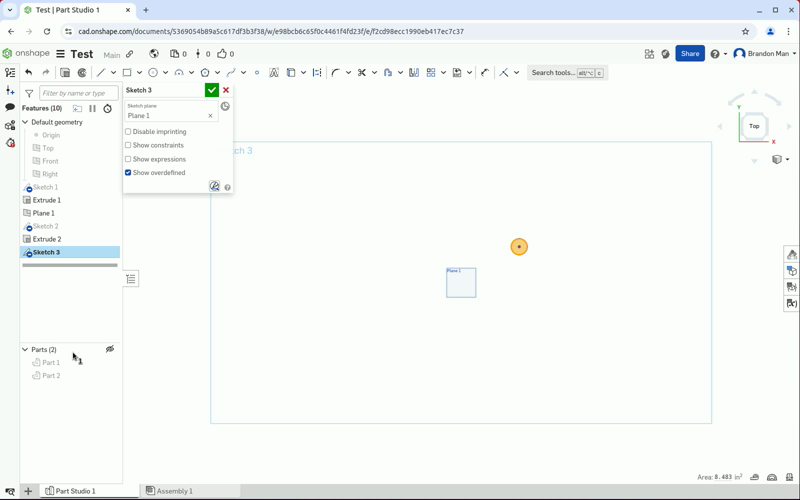
key(shift+e)
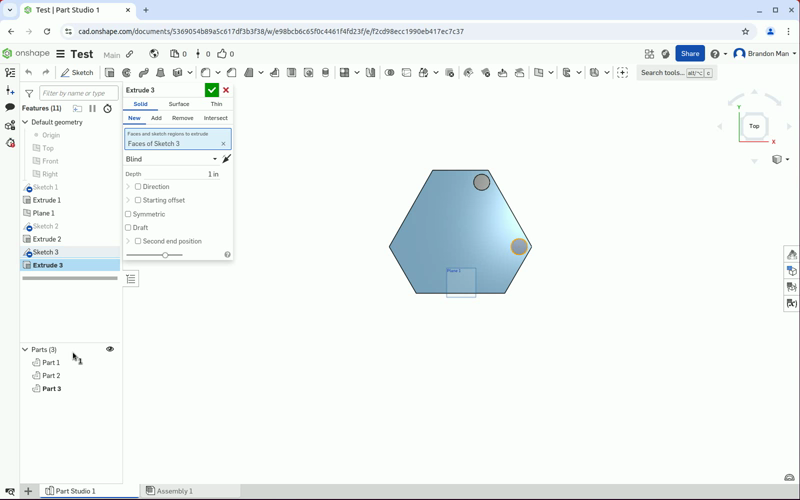
mouse_move(143, 106)
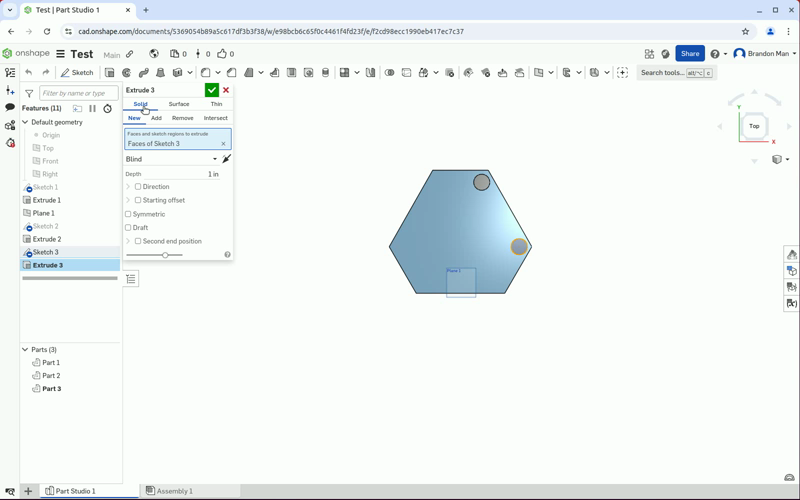
click(143, 106)
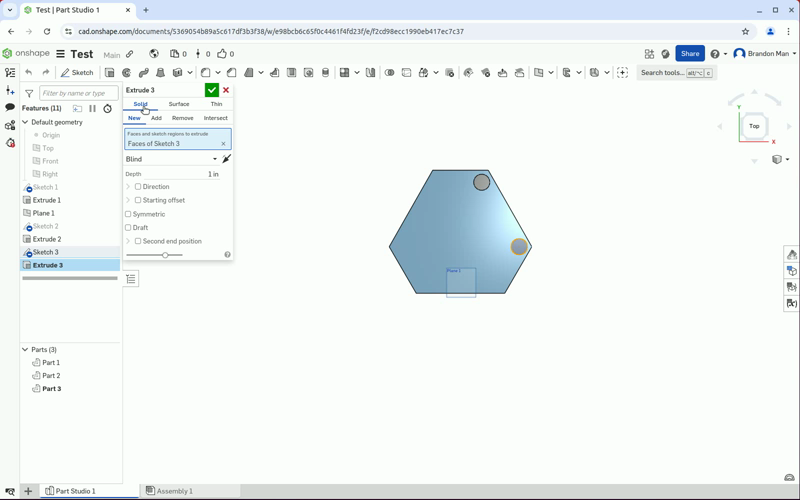
mouse_move(137, 120)
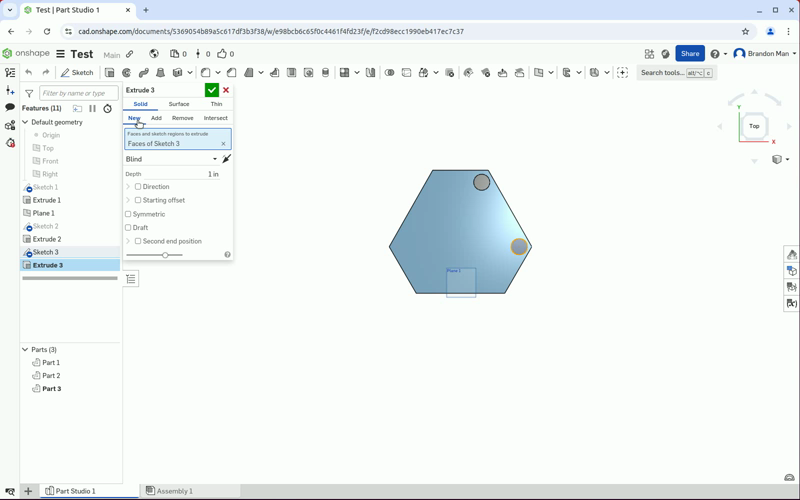
click(137, 120)
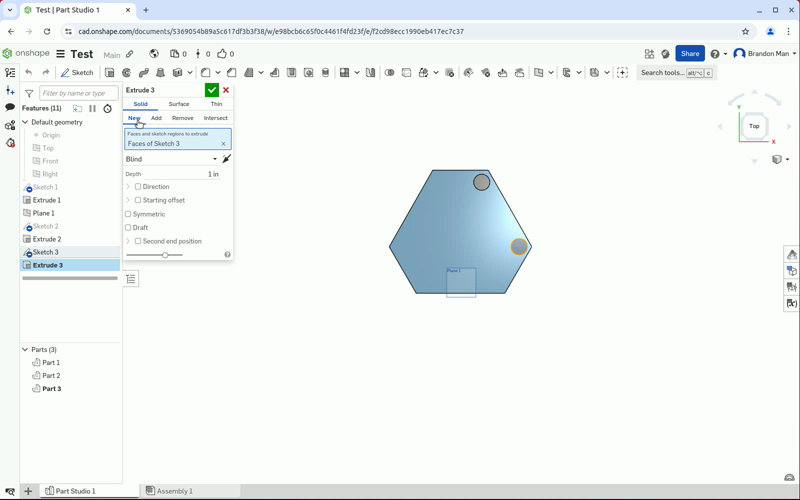
key(tab, 4)
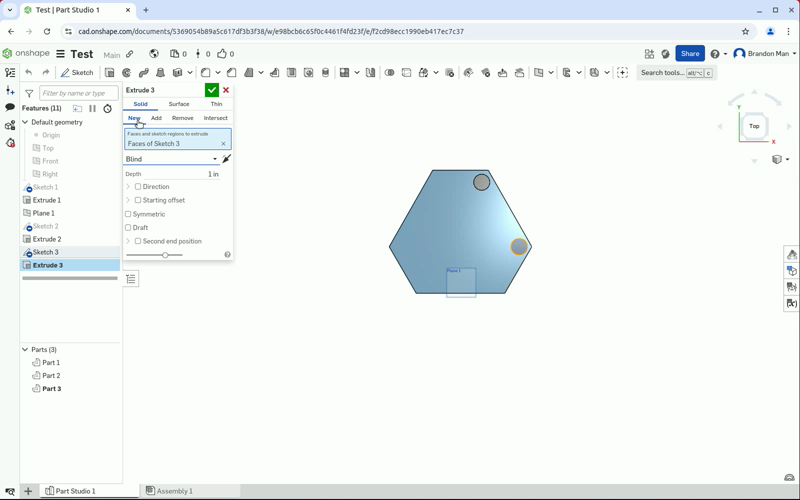
text(0.481)
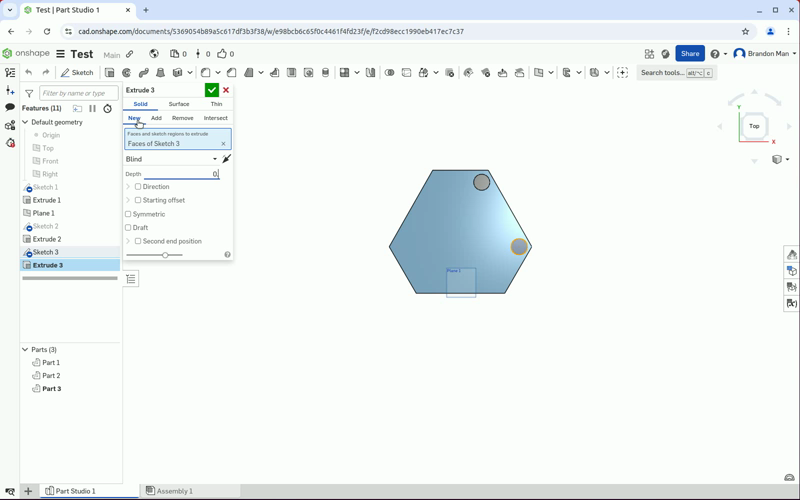
key(enter)
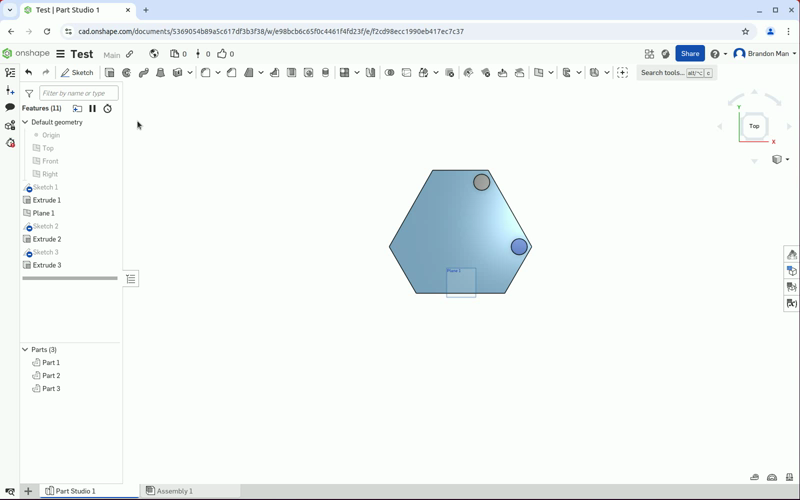
key(shift+h)
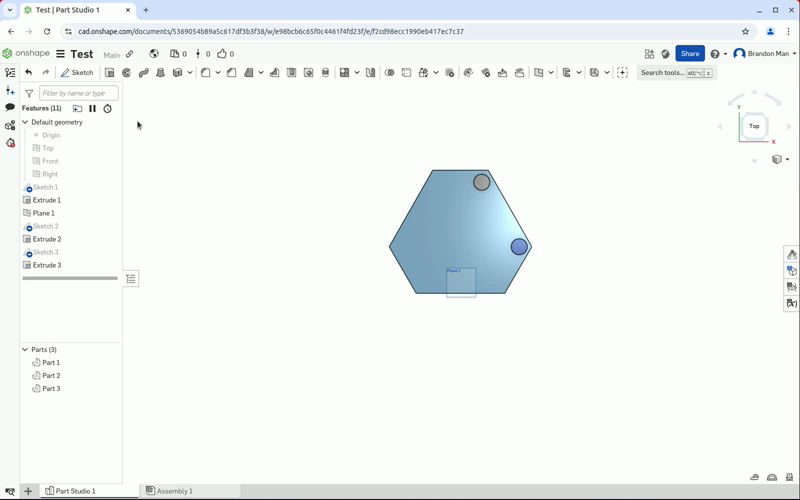
key(shift+h)
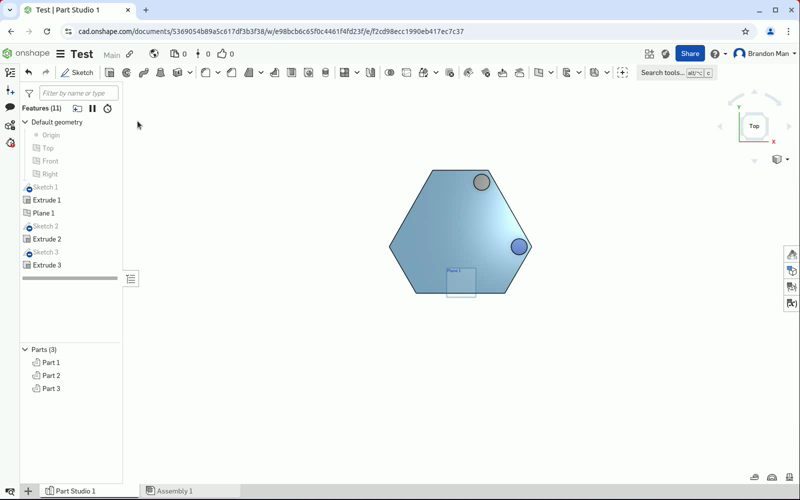
mouse_move(73, 189)
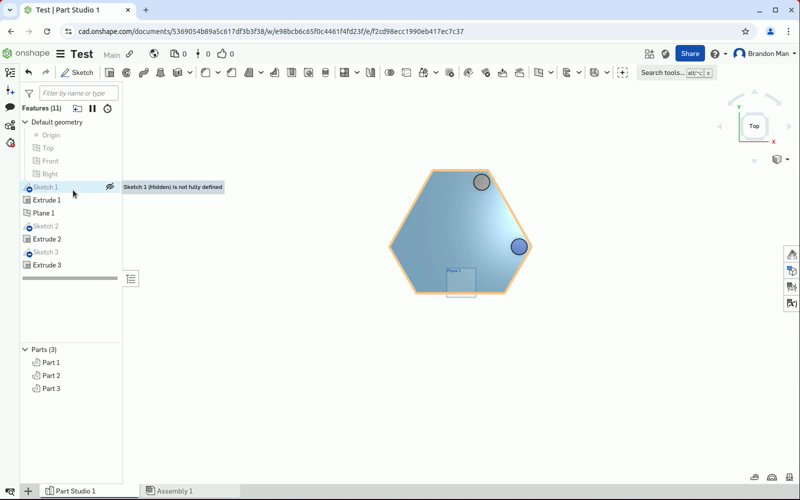
click(73, 189)
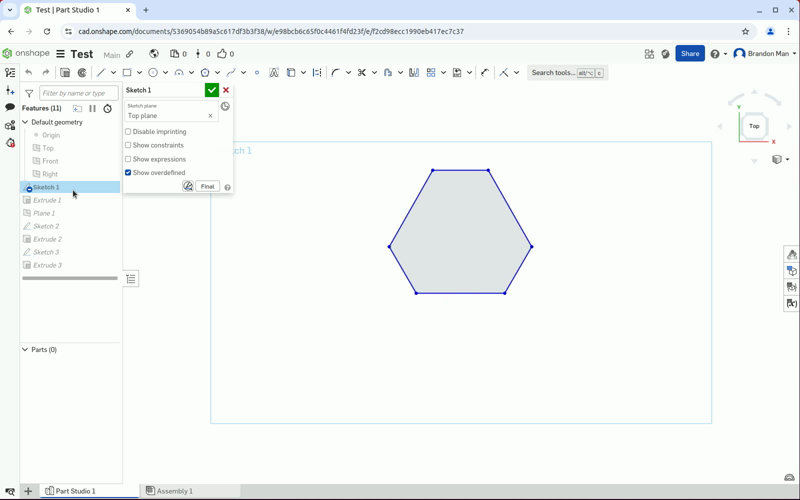
mouse_move(229, 92)
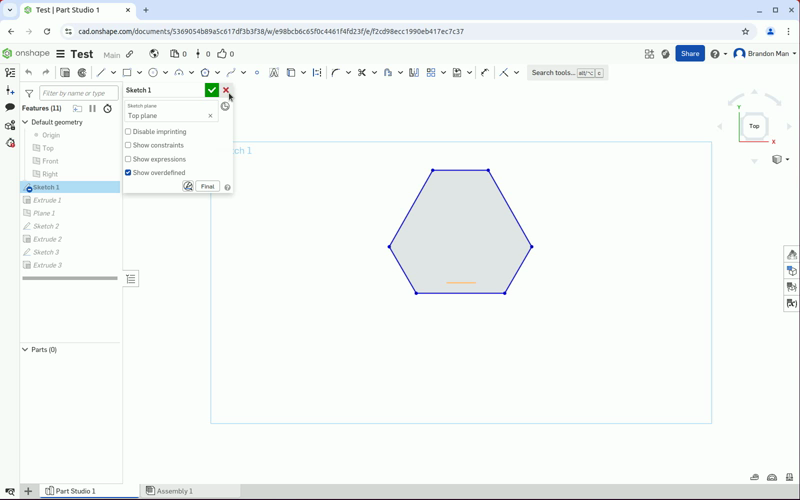
click(229, 92)
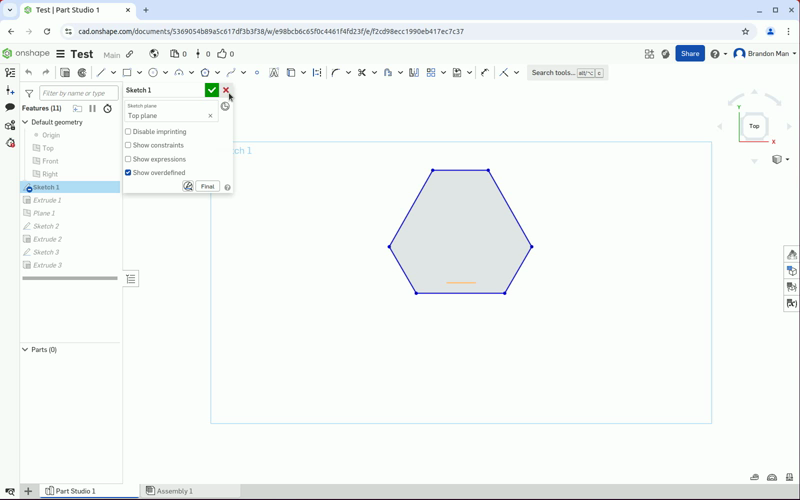
key(shift+s)
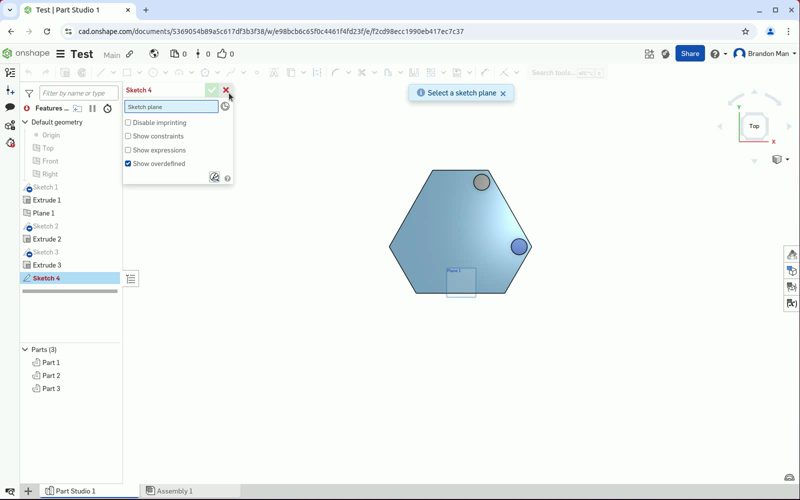
mouse_move(73, 215)
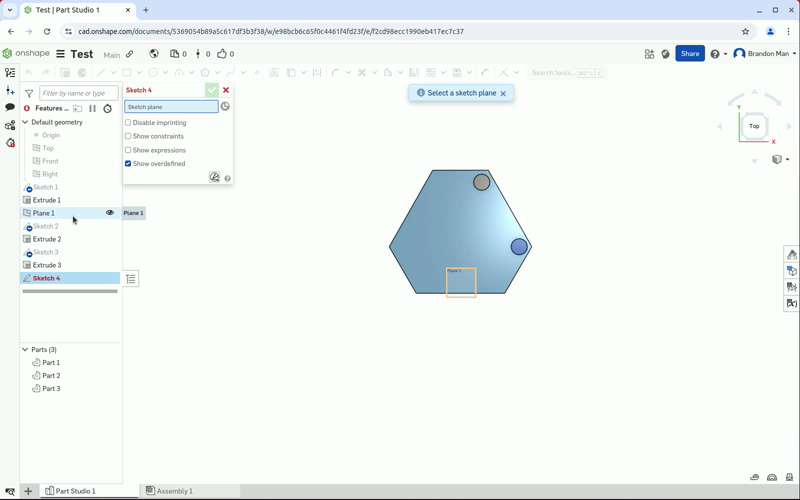
click(73, 215)
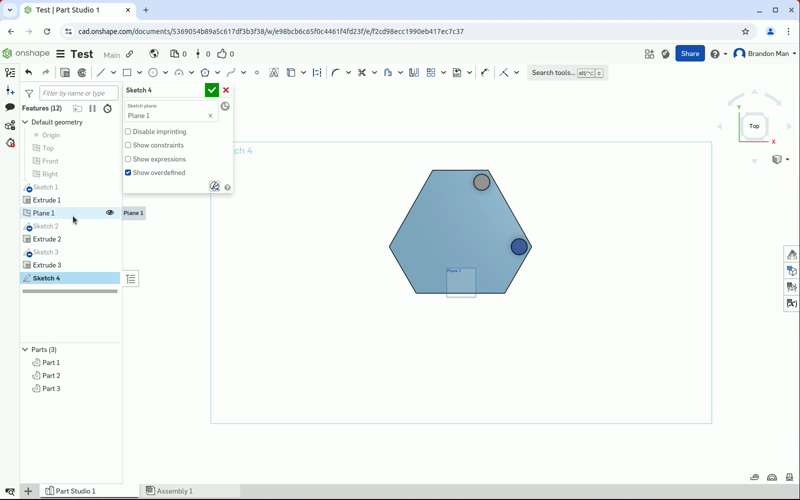
mouse_move(73, 352)
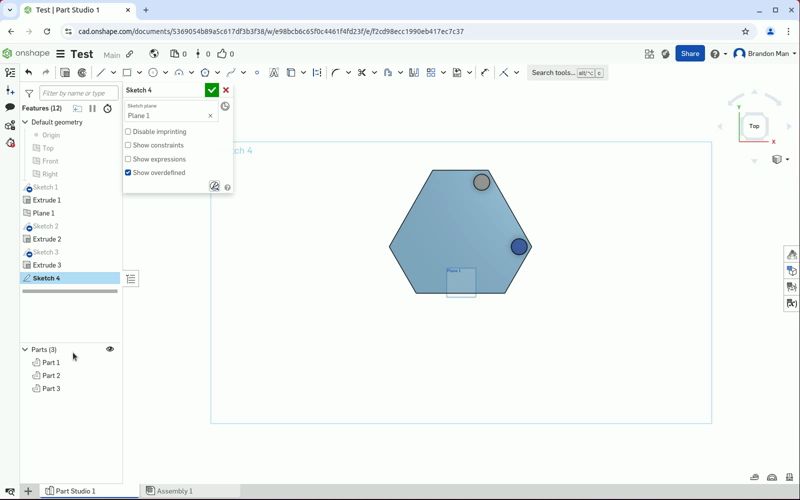
key(y)
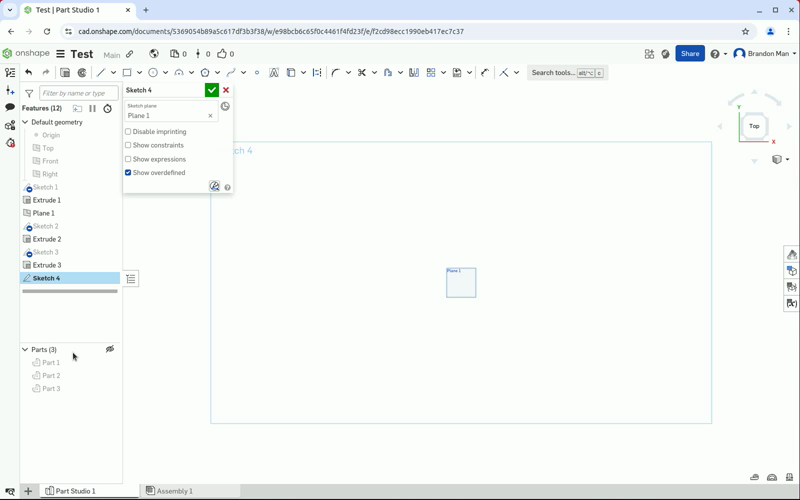
key(c)
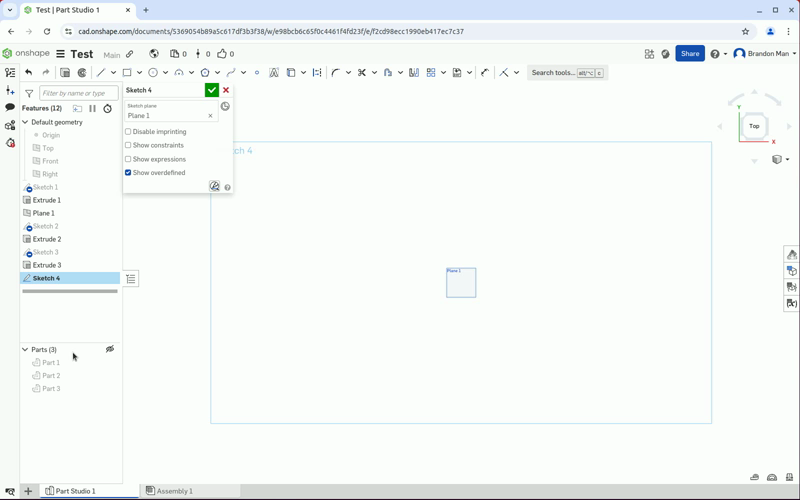
key_down(shift)
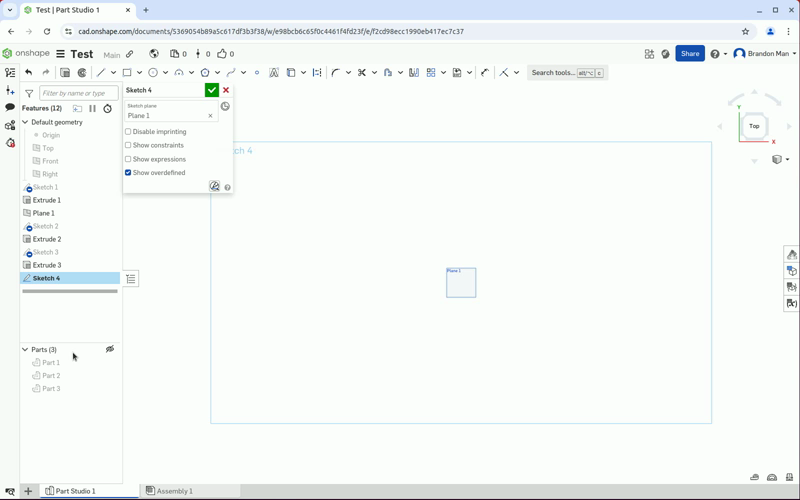
mouse_move(499, 282)
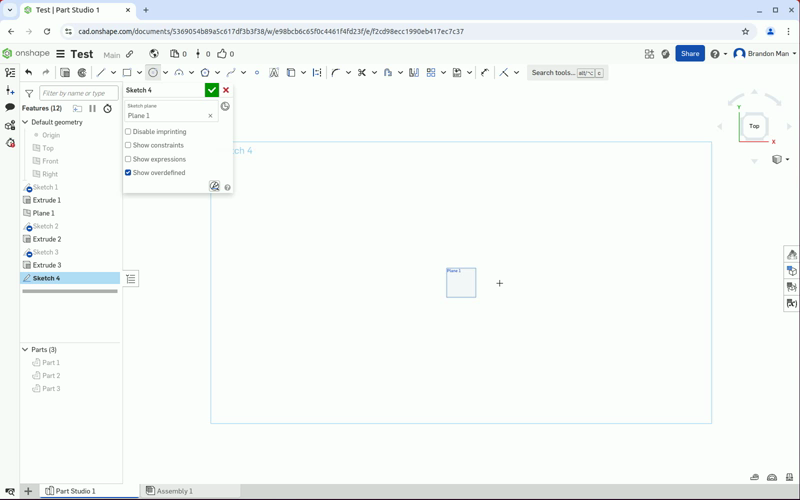
click(499, 282)
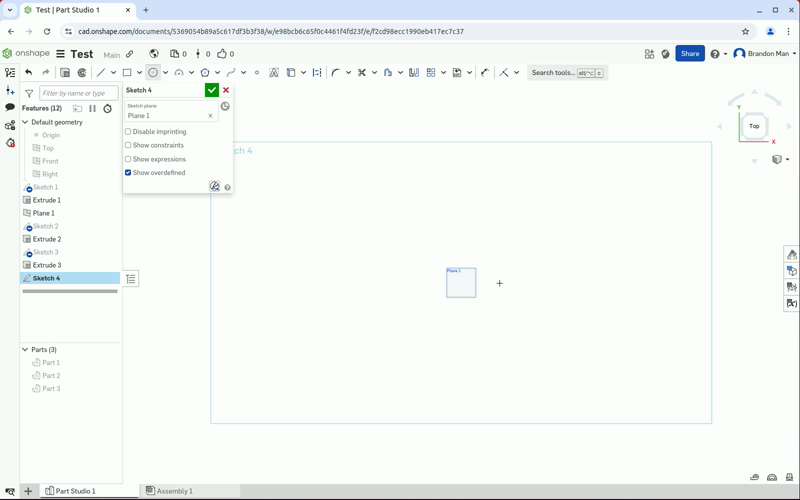
key_up(shift)
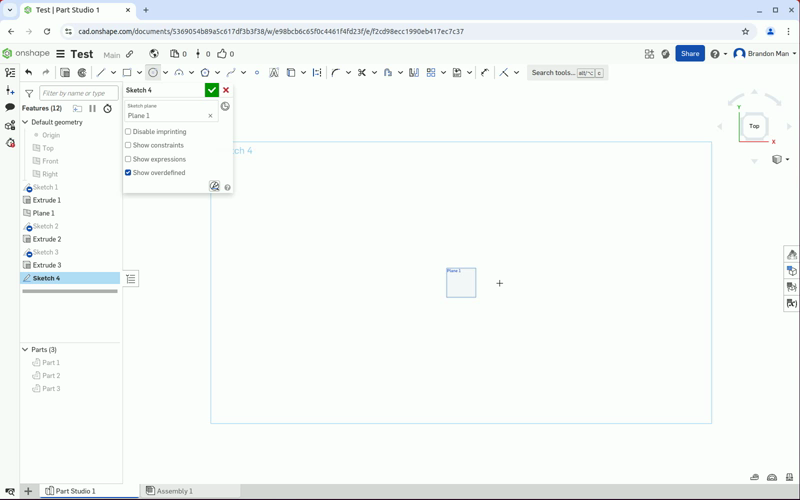
mouse_move(507, 282)
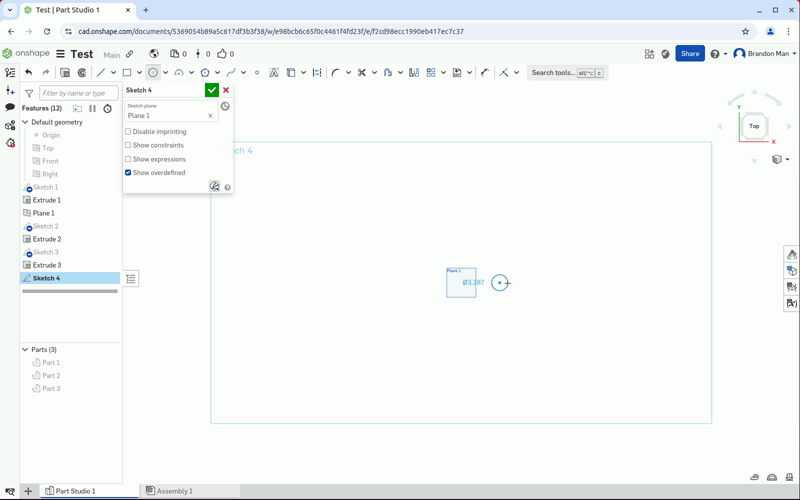
click(507, 282)
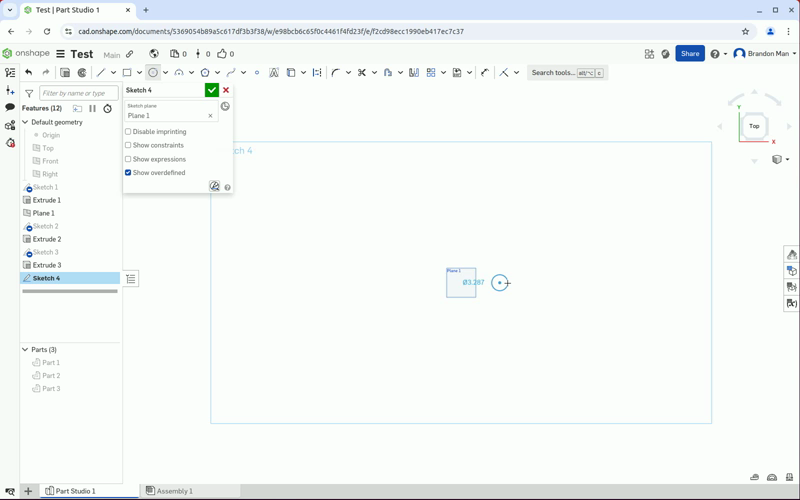
key(esc)
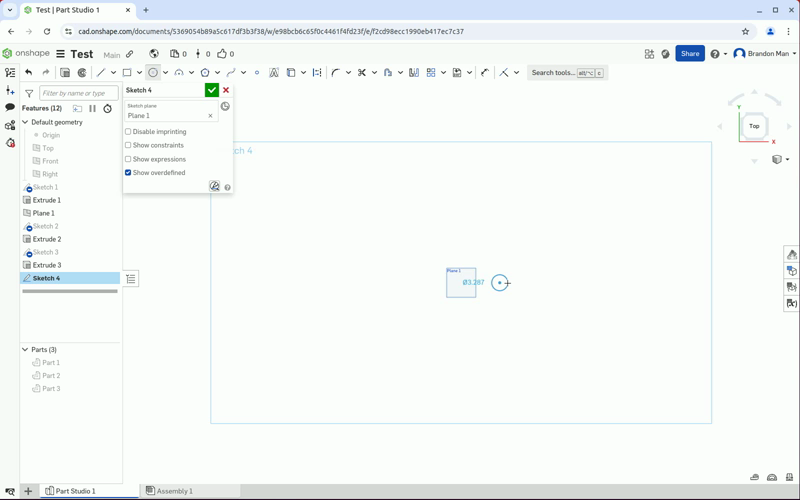
mouse_move(500, 288)
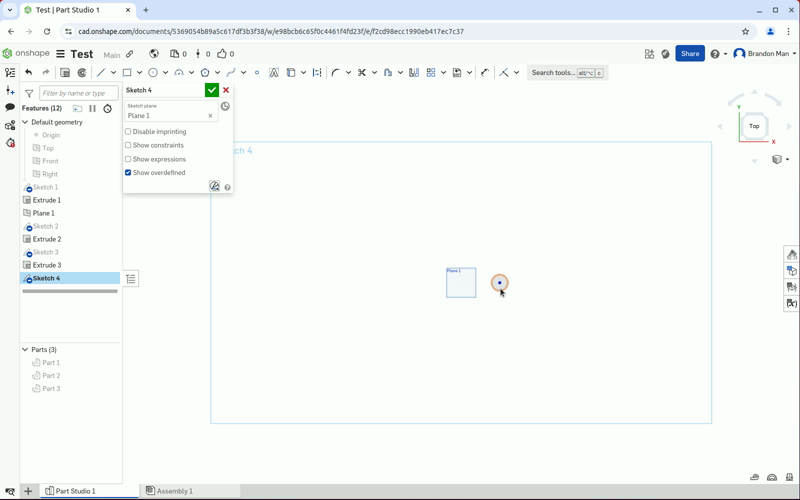
scroll(6)
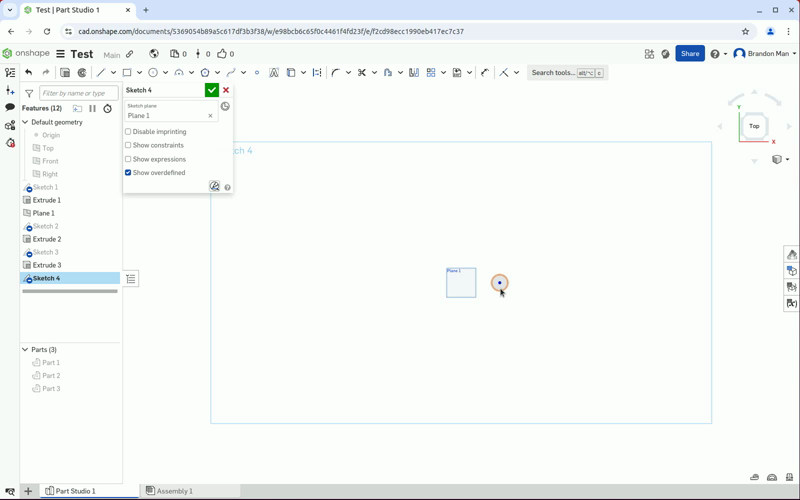
scroll(6)
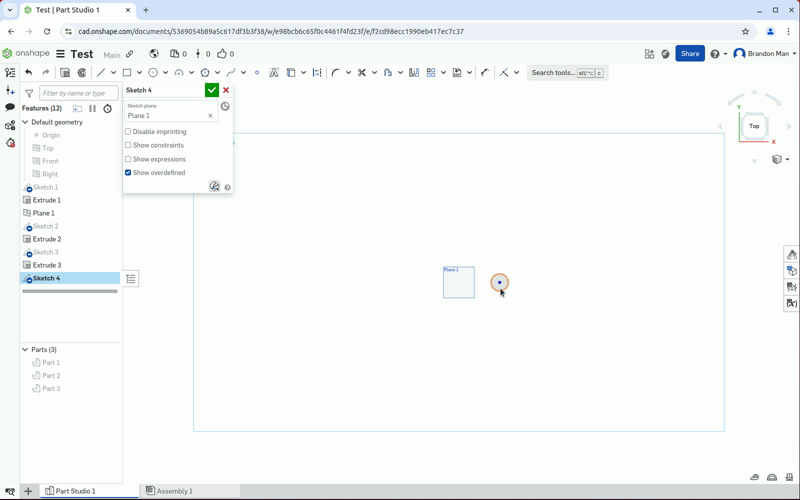
scroll(6)
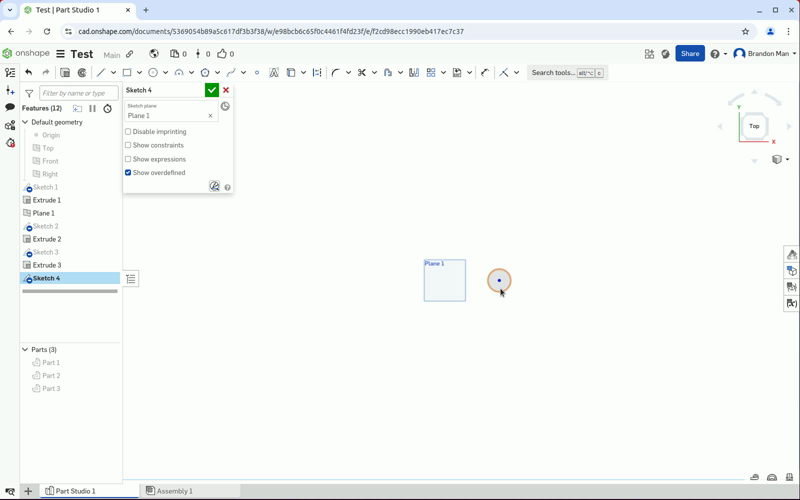
scroll(6)
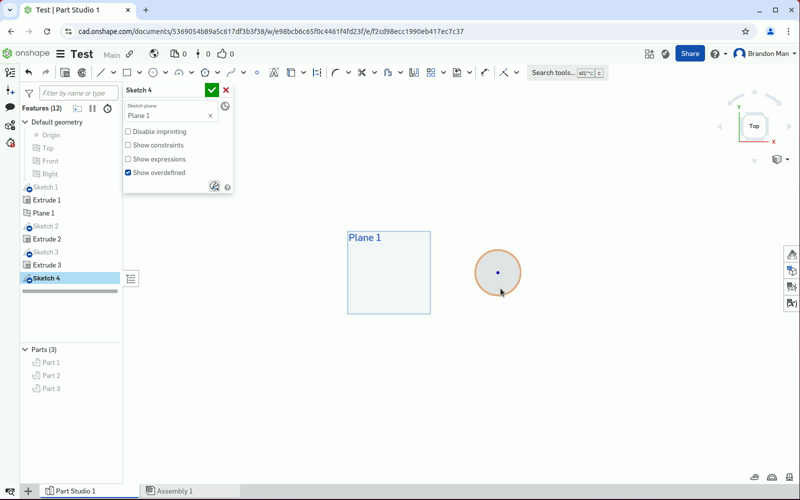
scroll(6)
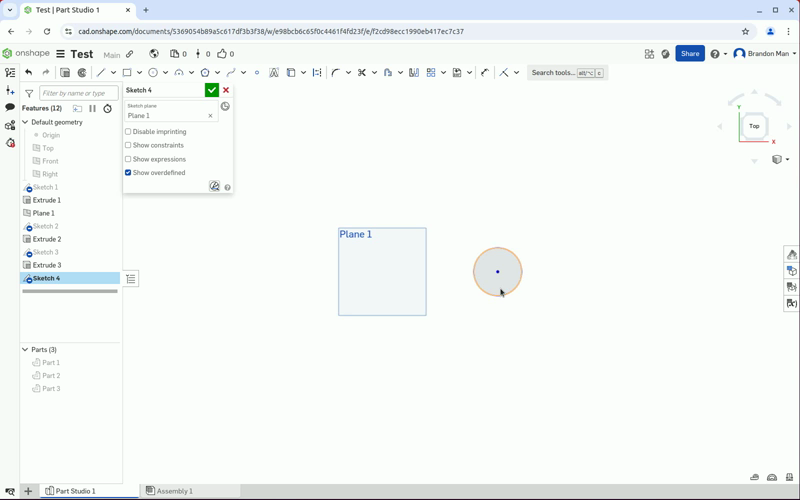
scroll(6)
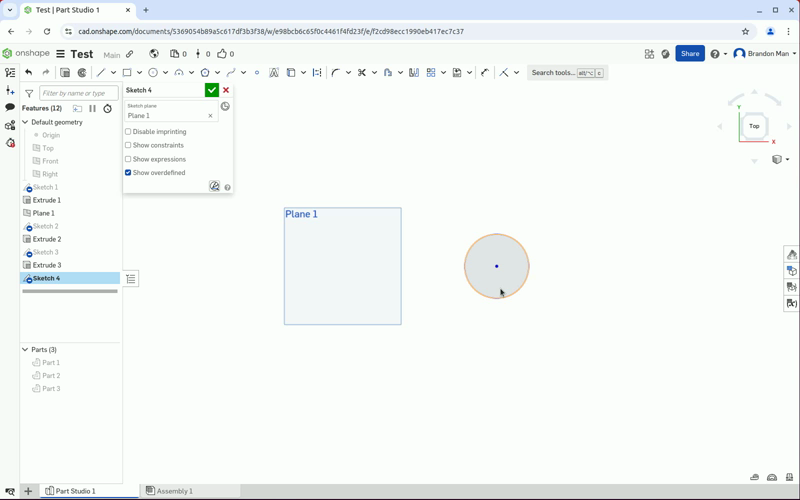
scroll(6)
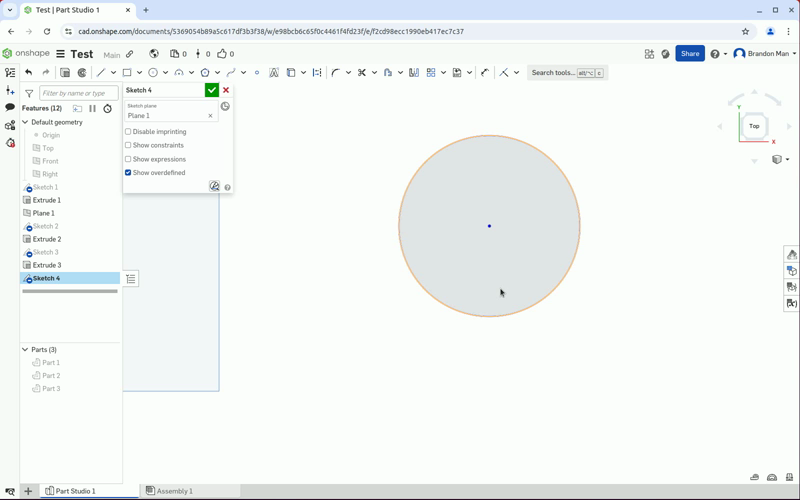
click(500, 288)
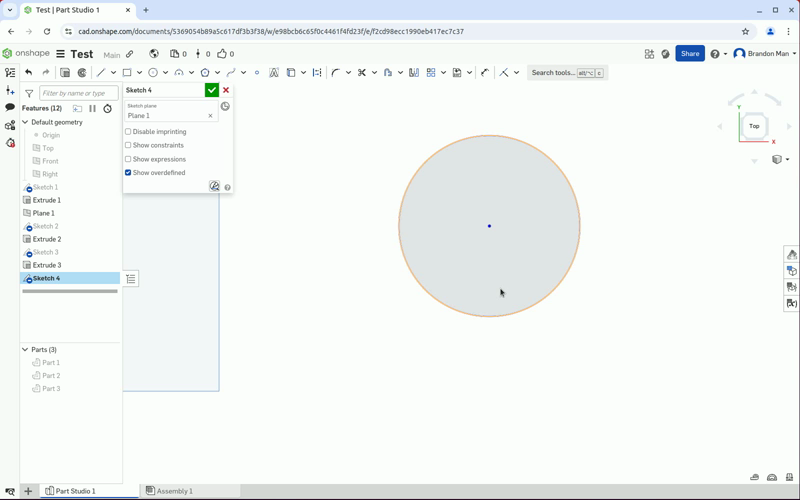
scroll(-6)
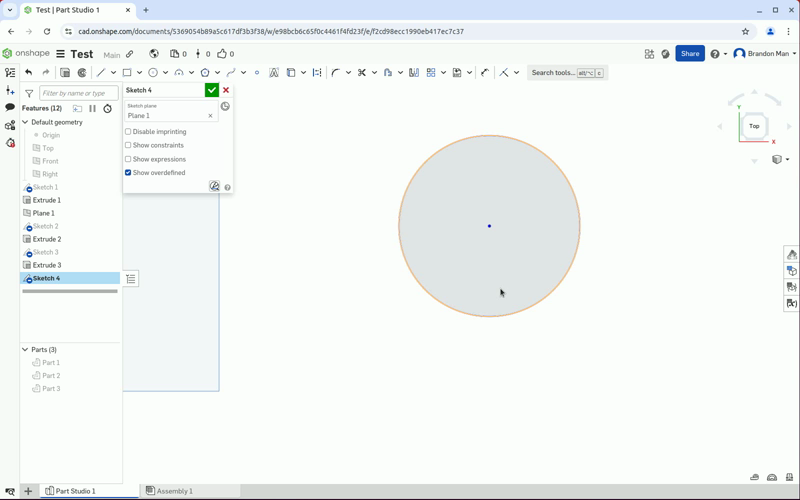
scroll(-6)
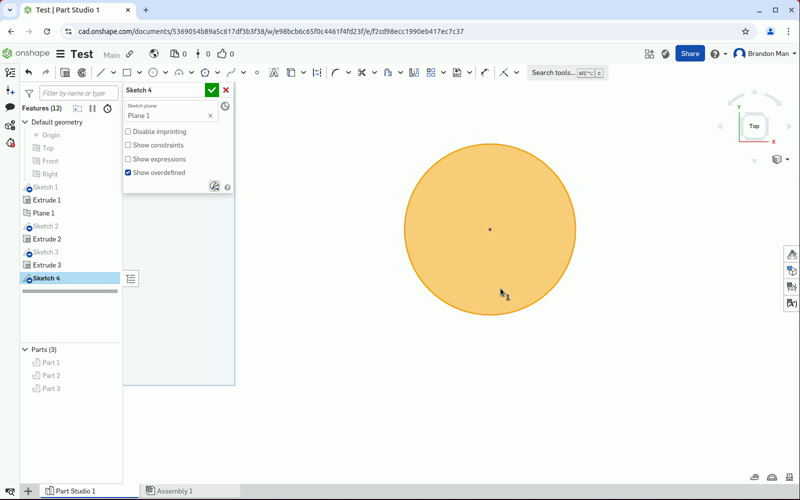
scroll(-6)
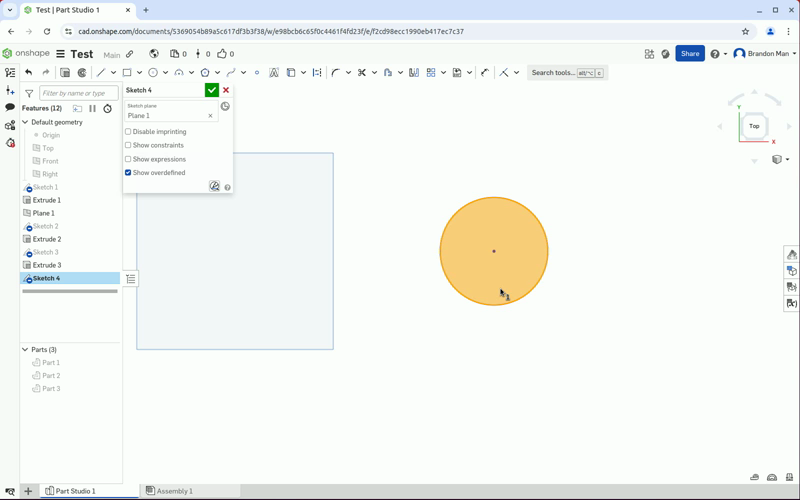
scroll(-6)
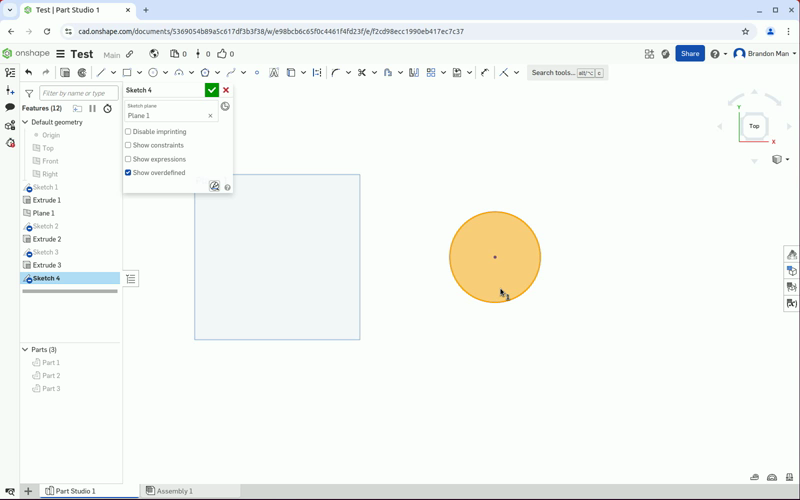
scroll(-6)
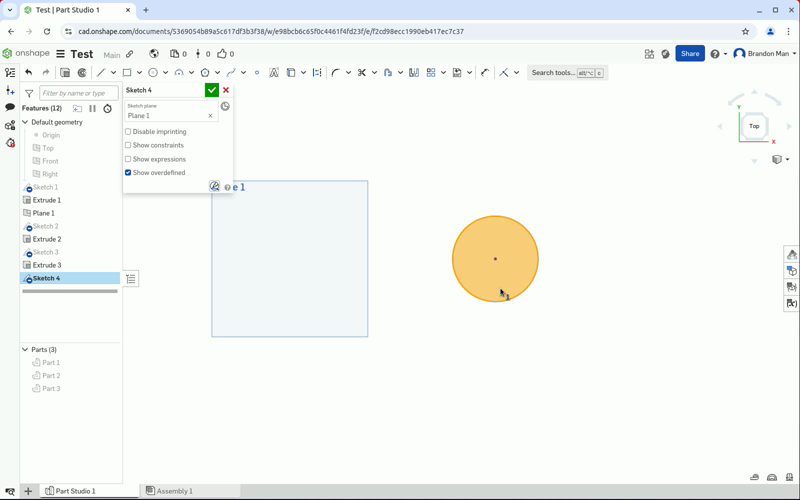
scroll(-6)
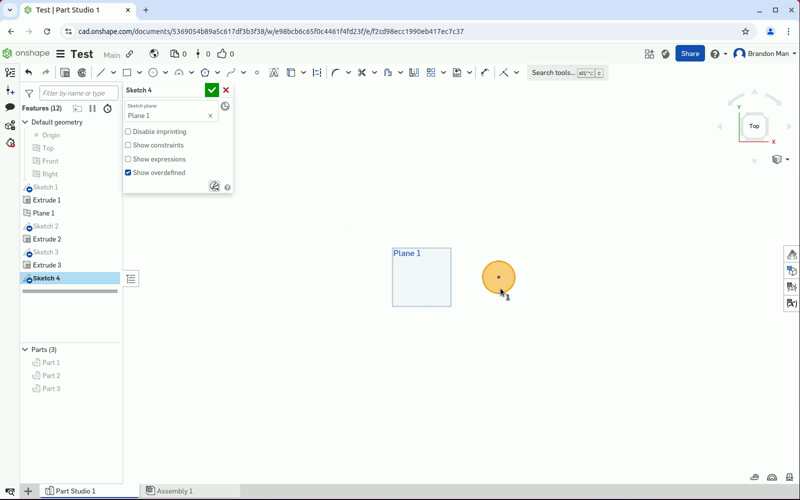
scroll(-6)
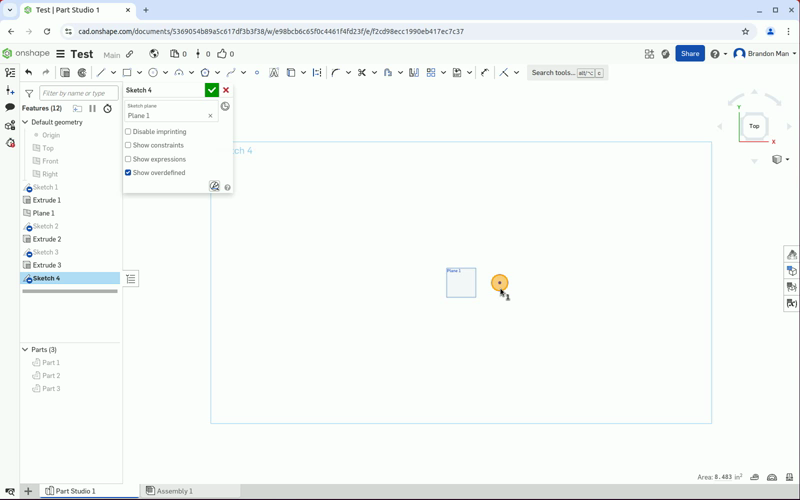
mouse_move(73, 352)
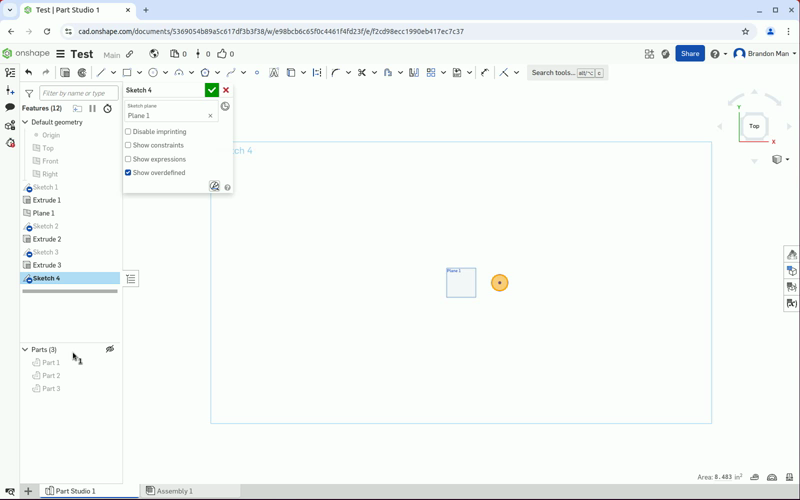
key(shift+y)
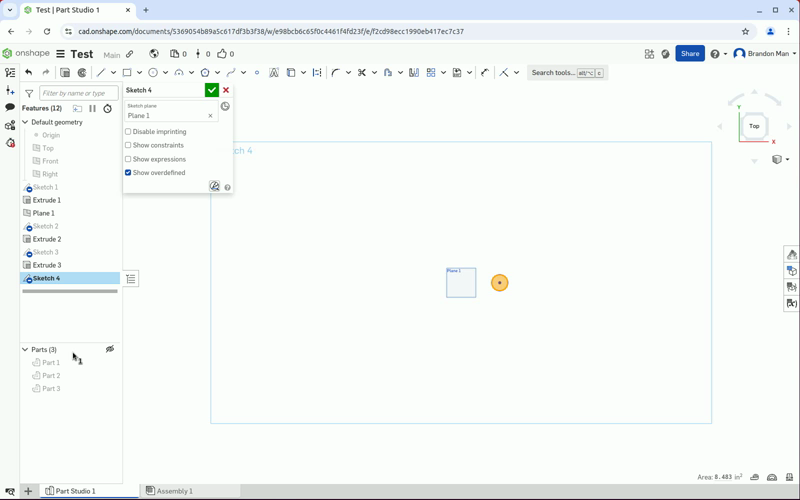
key(shift+e)
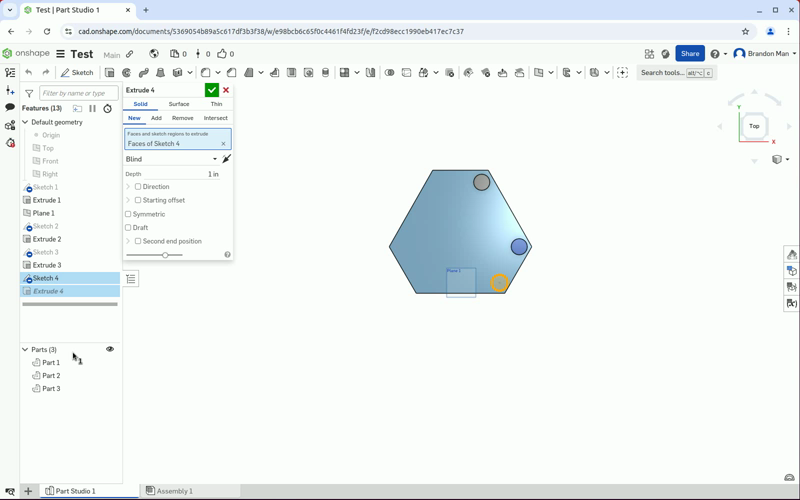
mouse_move(143, 106)
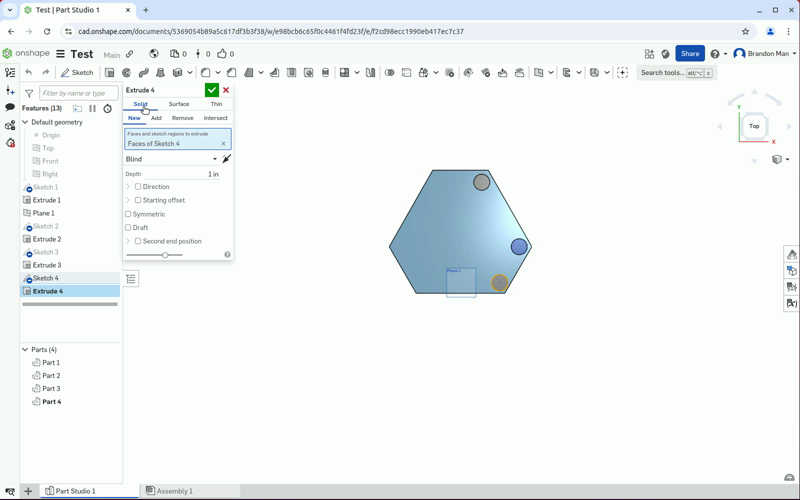
click(143, 106)
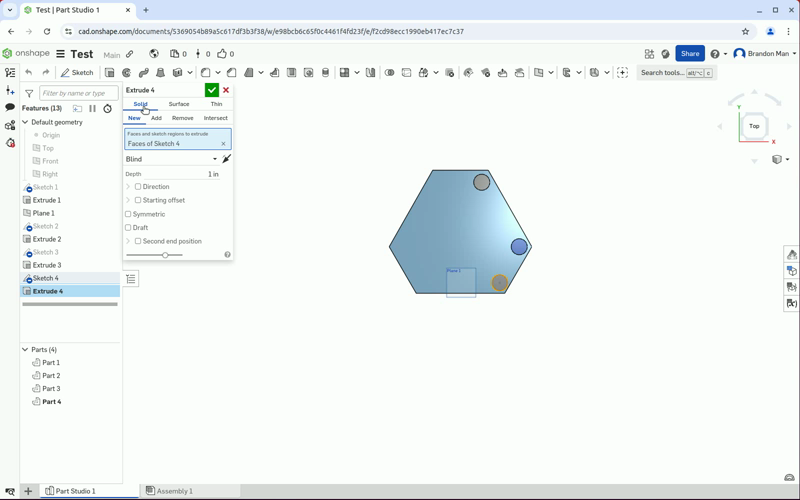
mouse_move(137, 120)
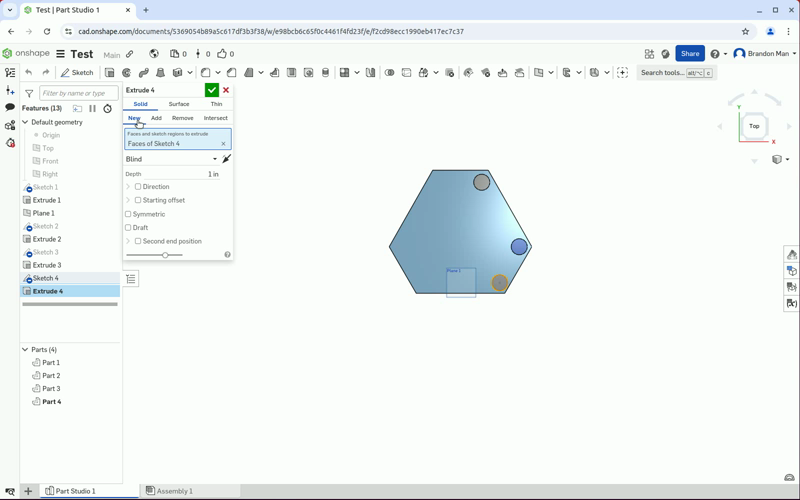
click(137, 120)
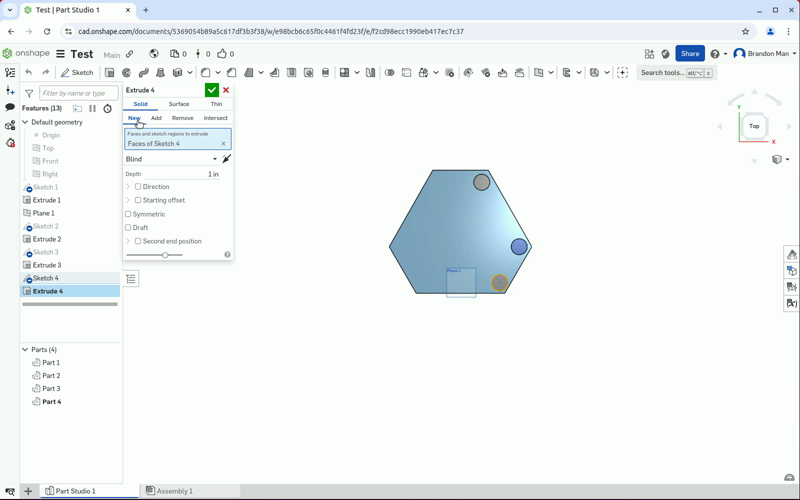
key(tab, 4)
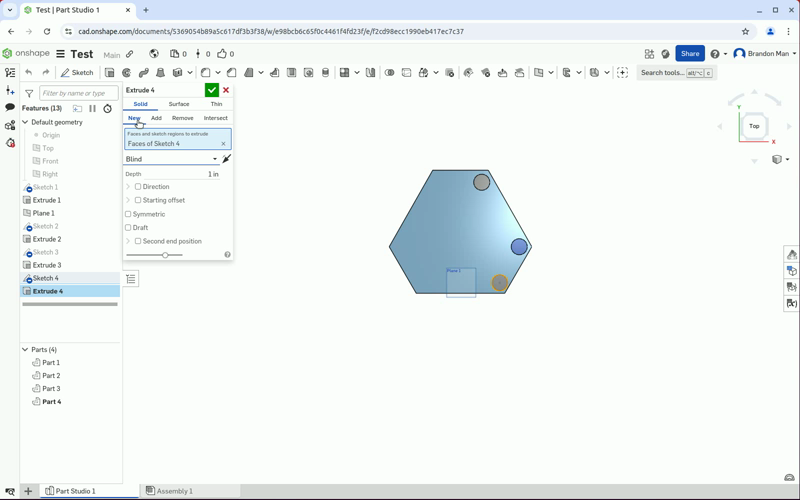
text(0.481)
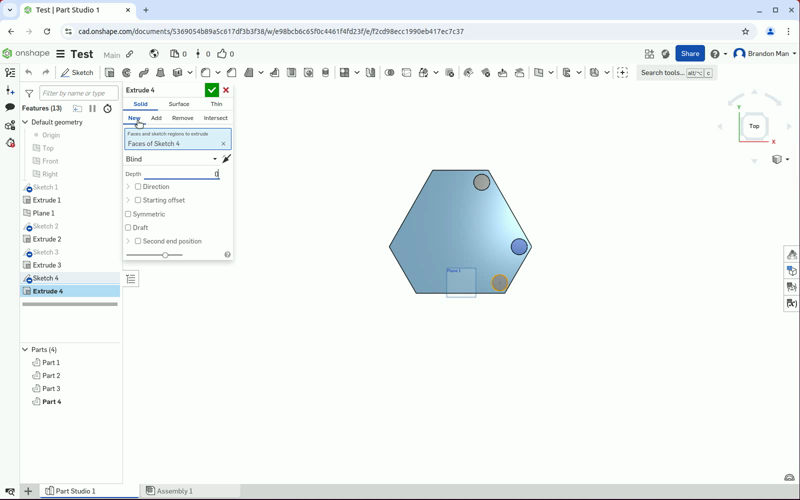
key(enter)
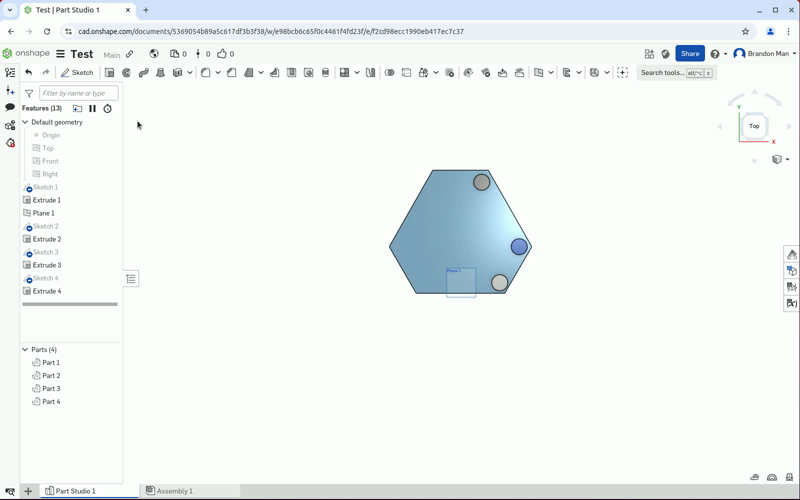
key(shift+h)
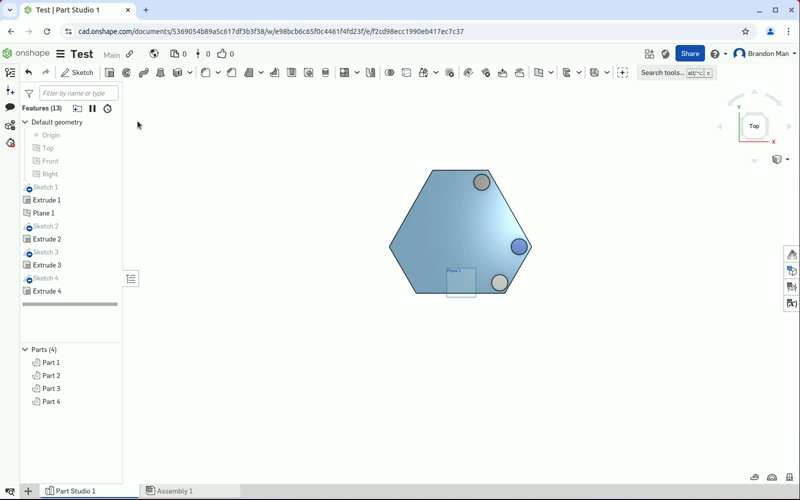
key(shift+h)
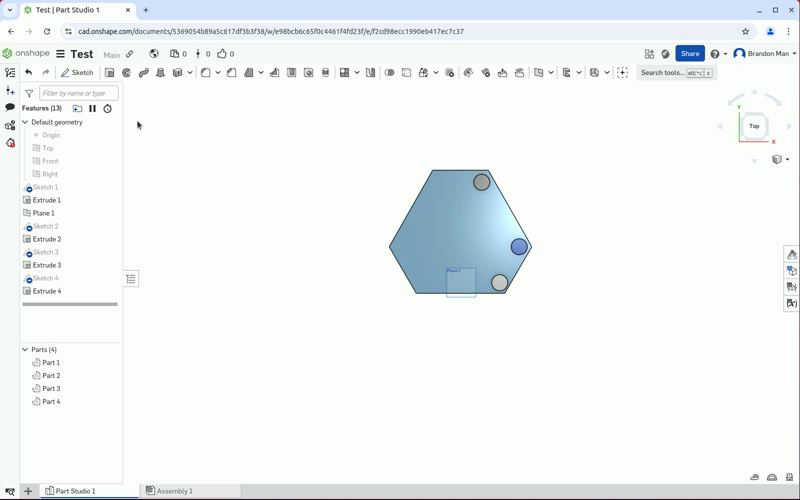
mouse_move(73, 189)
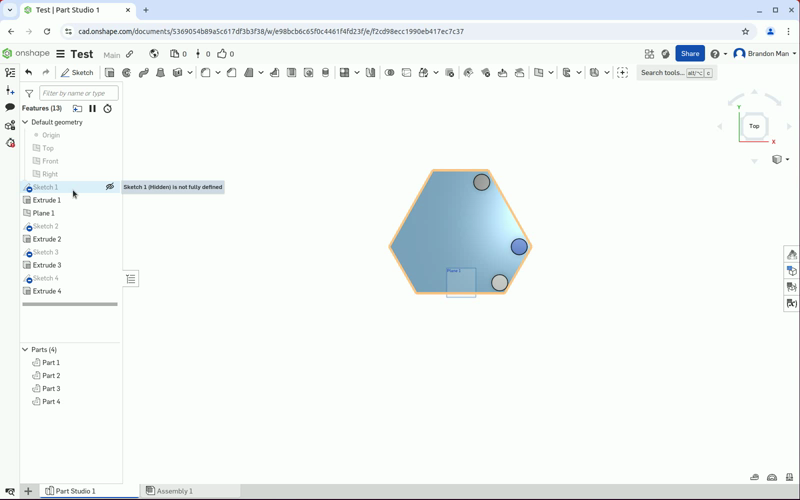
click(73, 189)
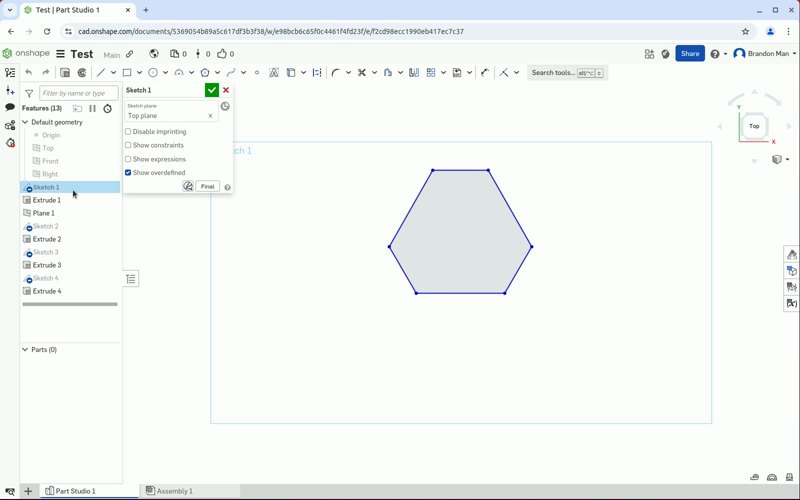
mouse_move(229, 92)
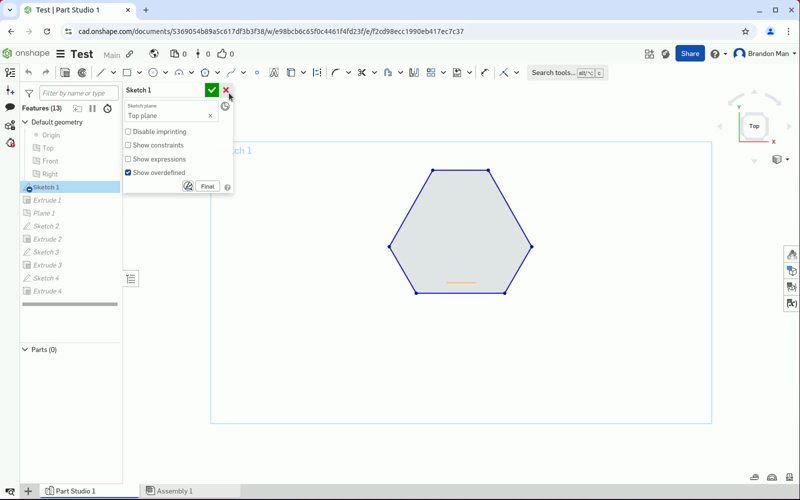
click(229, 92)
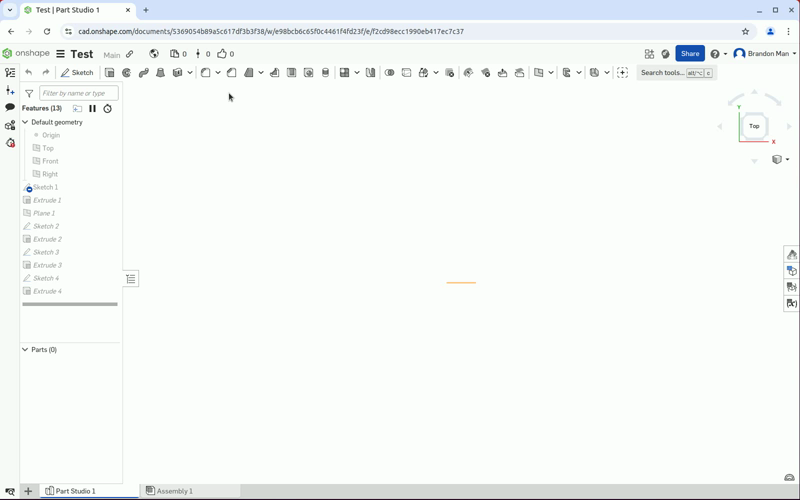
key(shift+s)
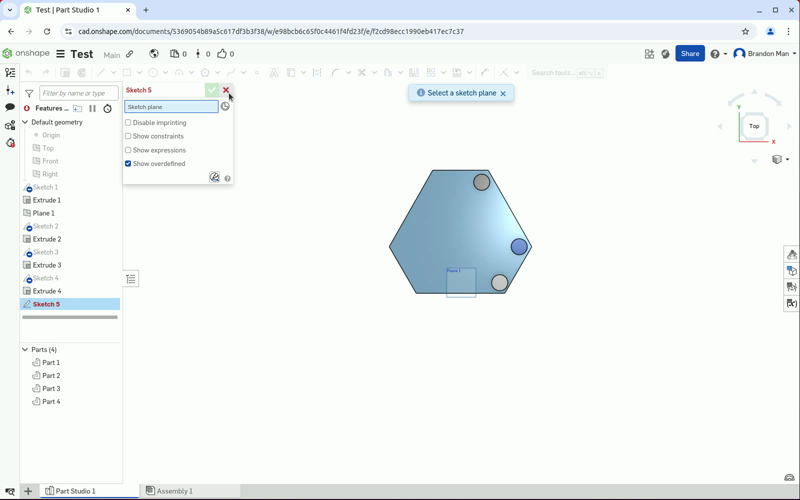
mouse_move(73, 215)
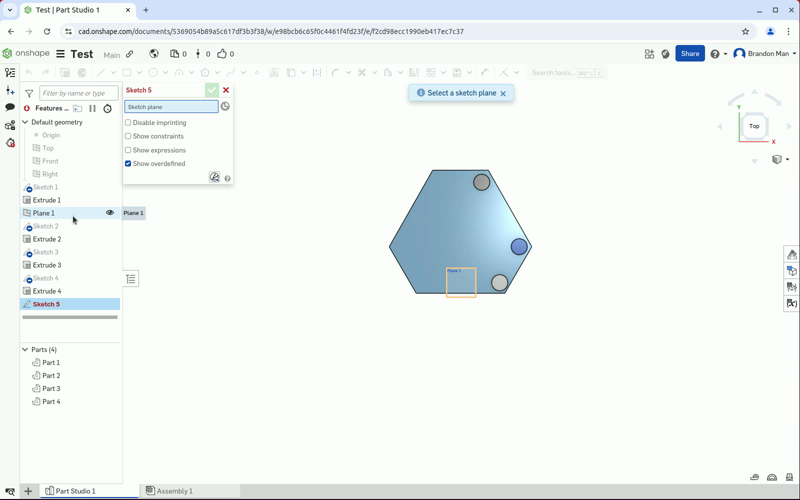
click(73, 215)
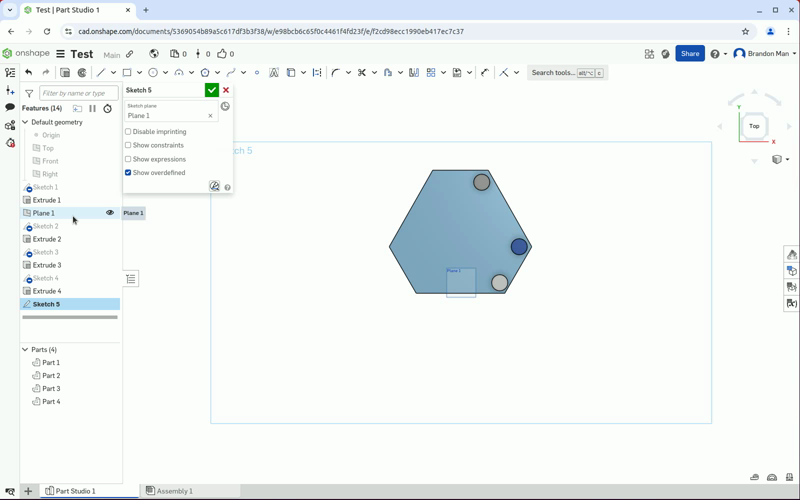
mouse_move(73, 352)
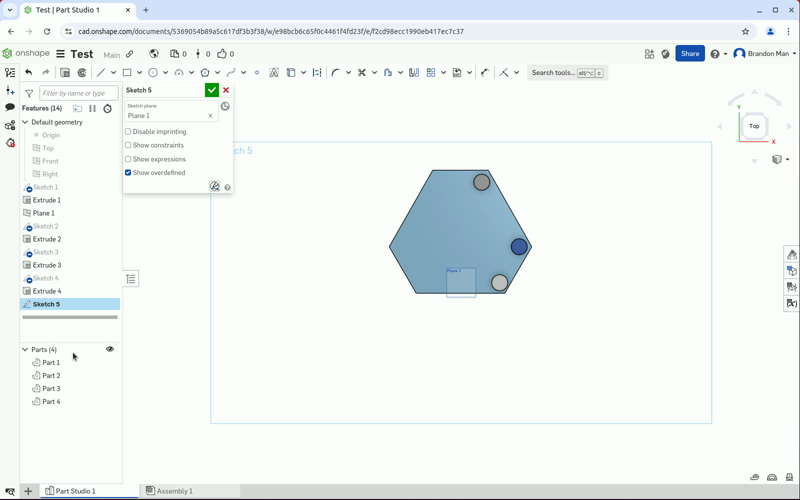
key(y)
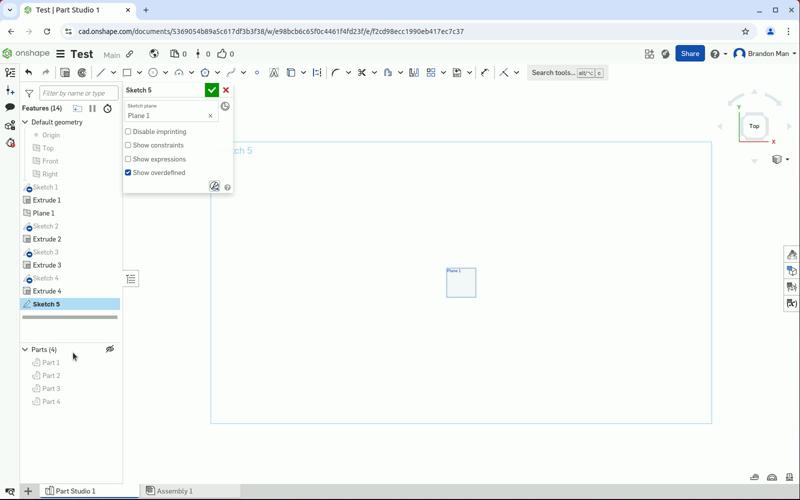
key(c)
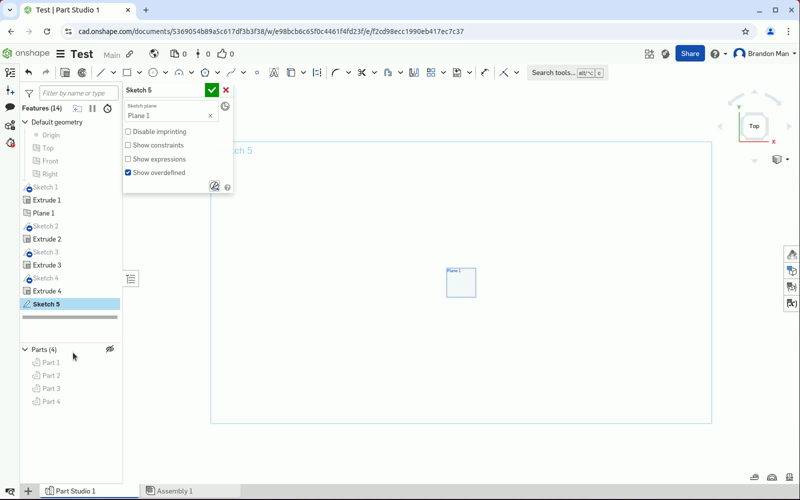
key_down(shift)
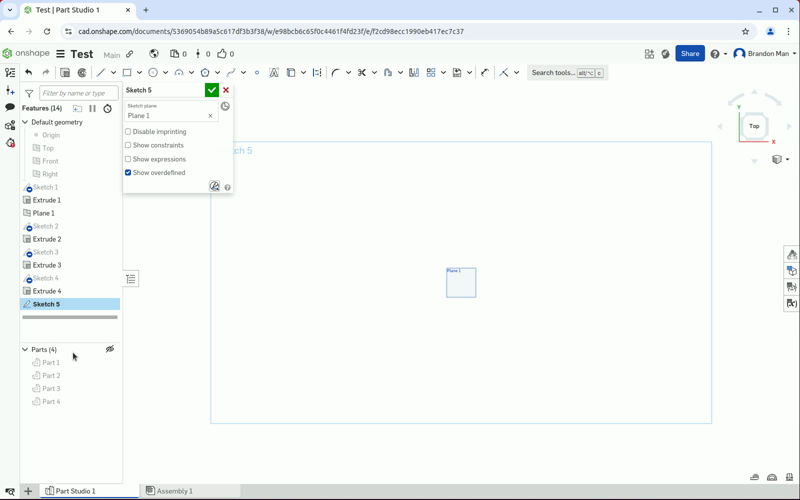
mouse_move(423, 282)
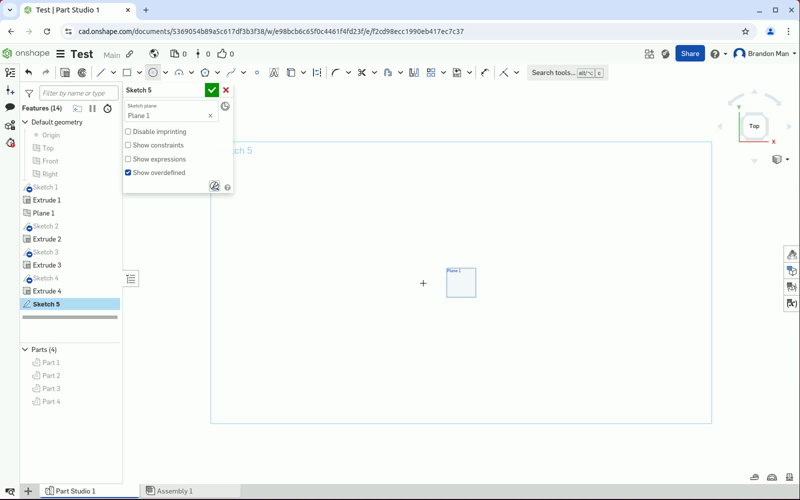
click(423, 282)
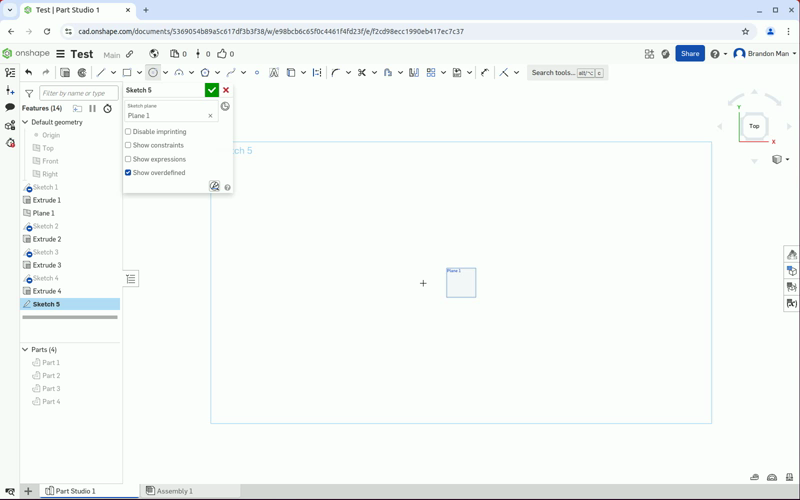
key_up(shift)
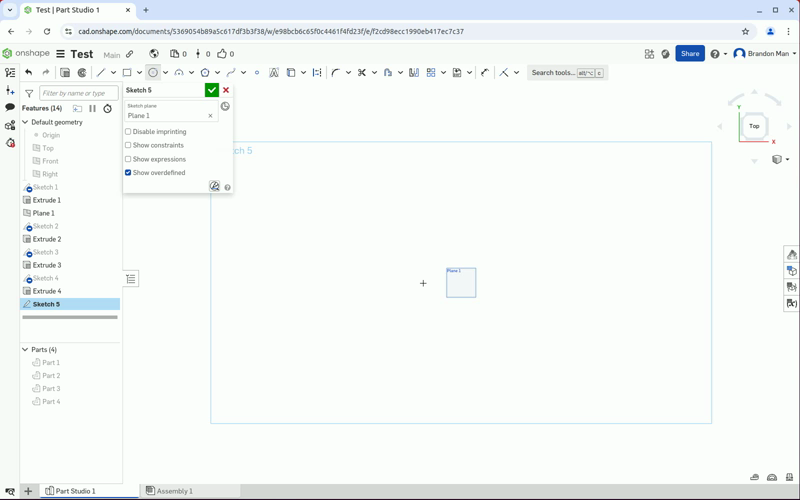
mouse_move(431, 282)
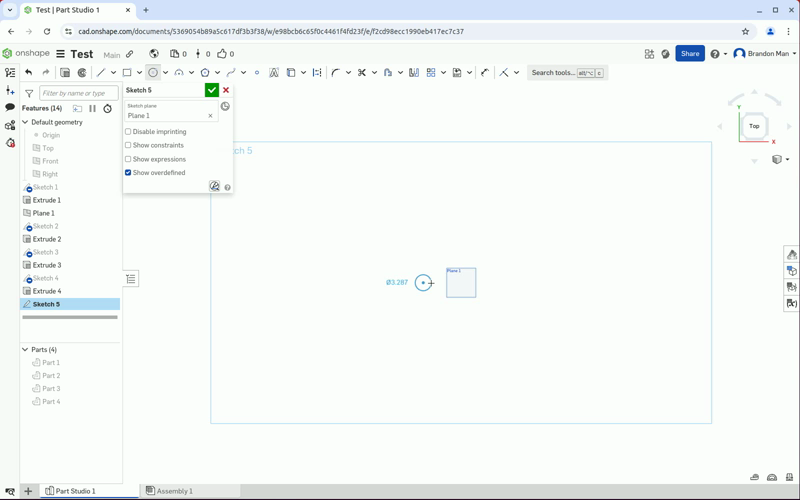
click(431, 282)
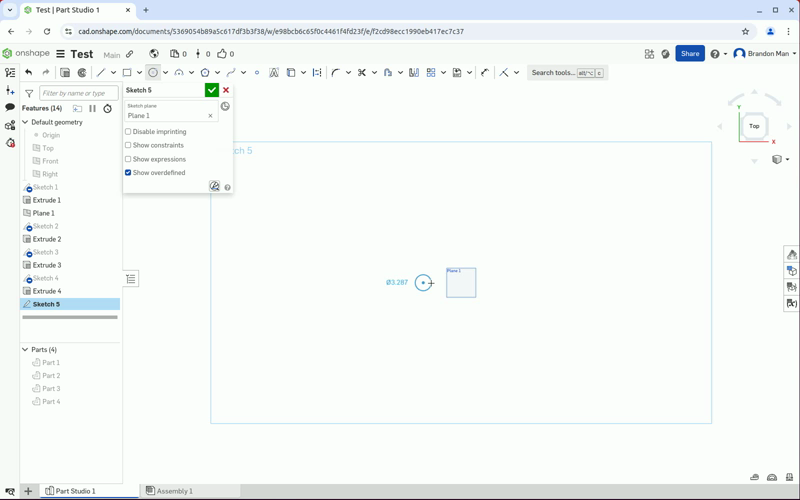
key(esc)
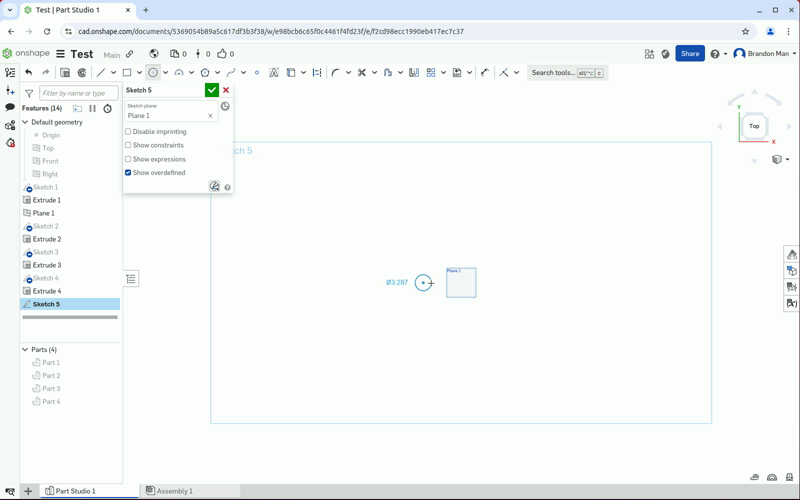
mouse_move(427, 281)
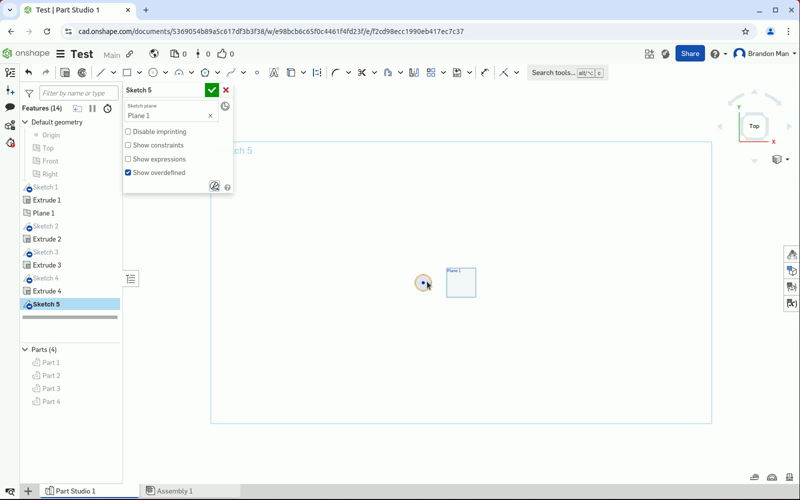
scroll(6)
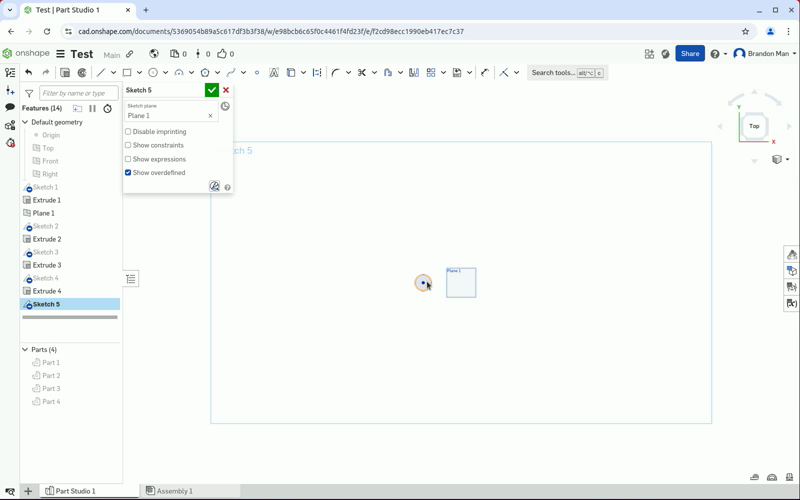
scroll(6)
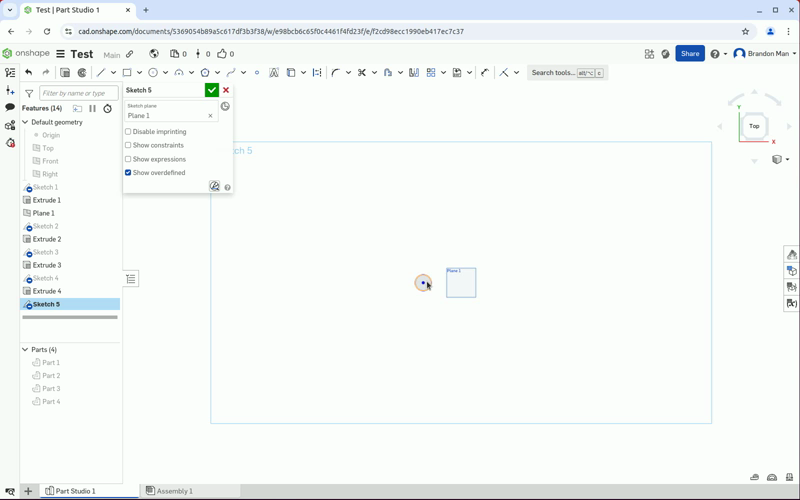
scroll(6)
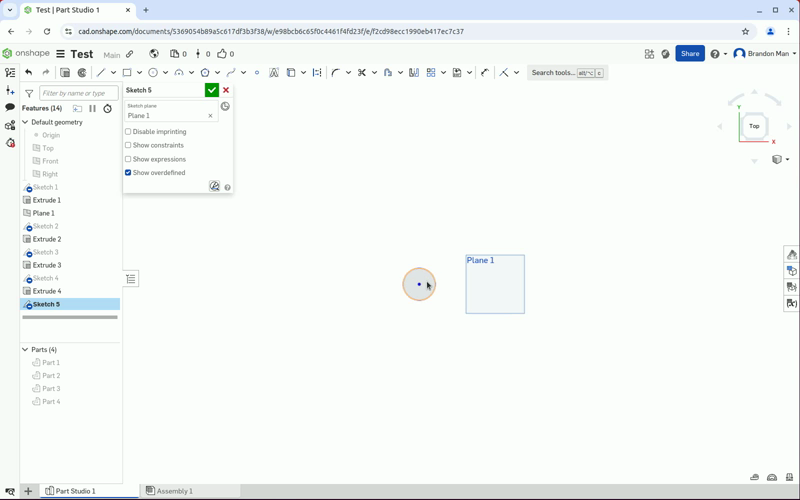
scroll(6)
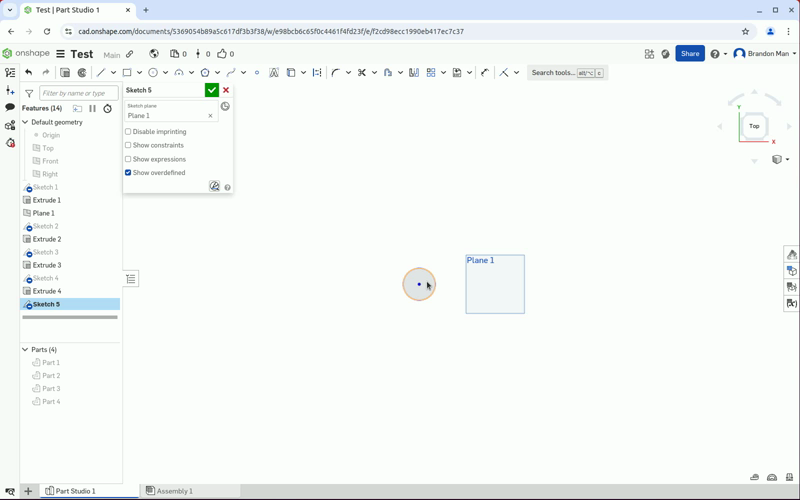
scroll(6)
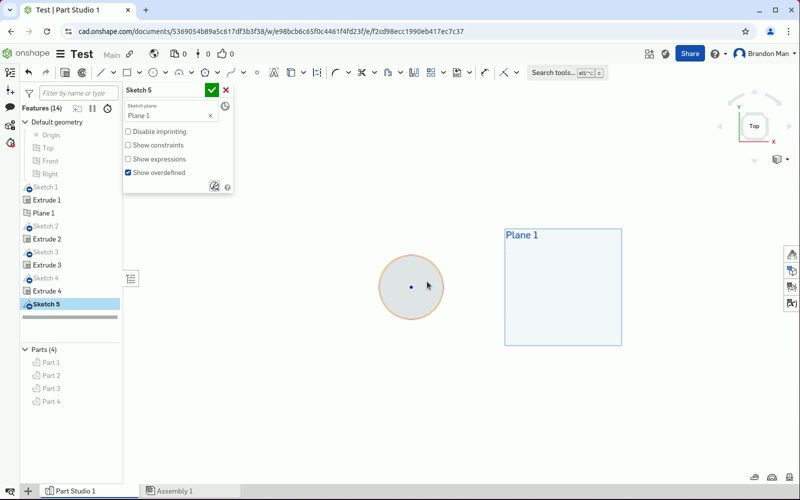
scroll(6)
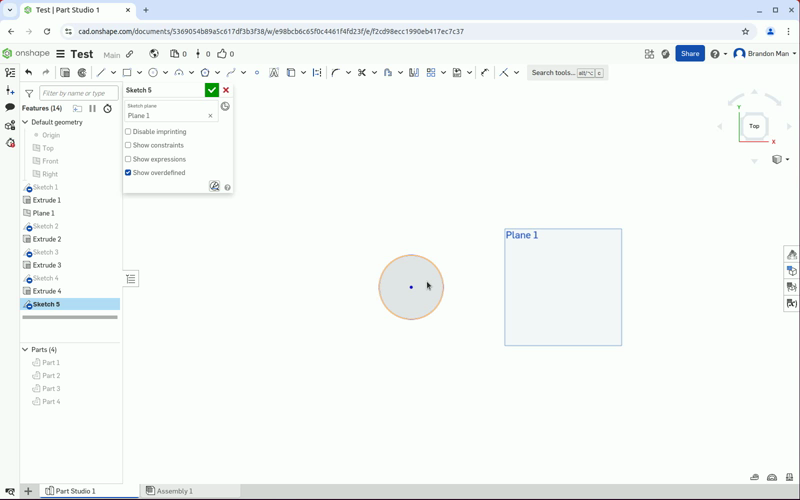
scroll(6)
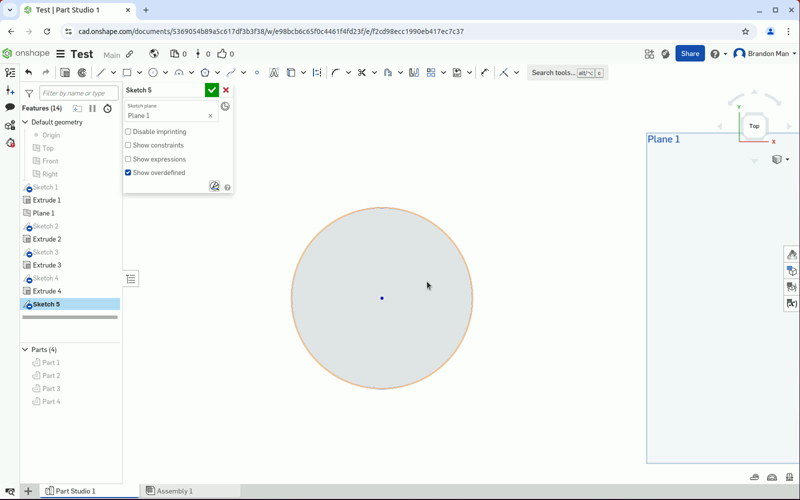
click(427, 281)
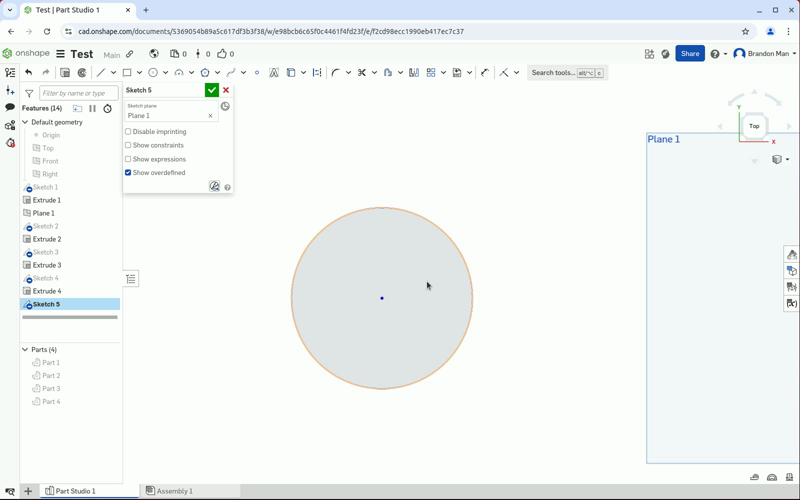
scroll(-6)
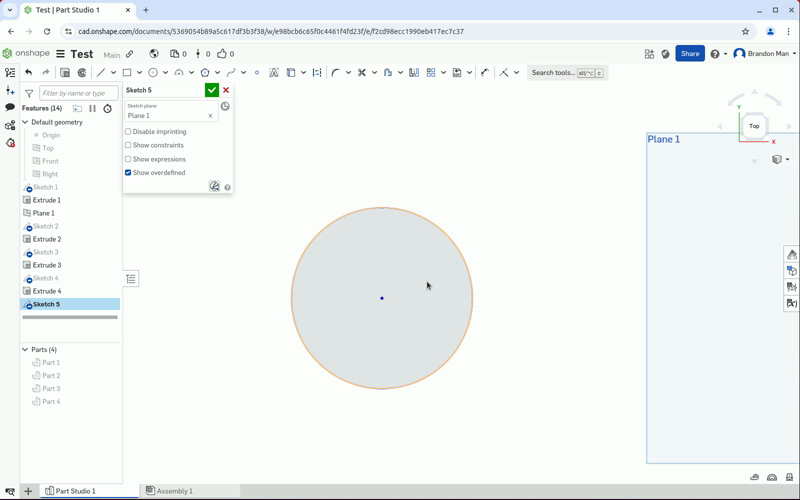
scroll(-6)
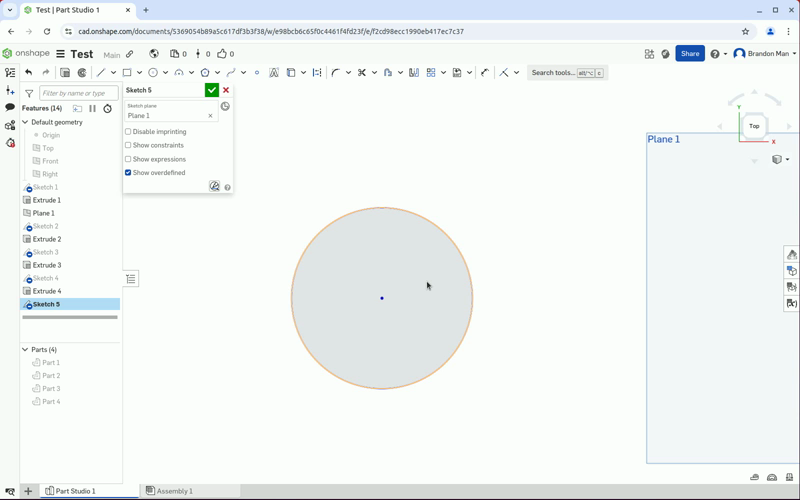
scroll(-6)
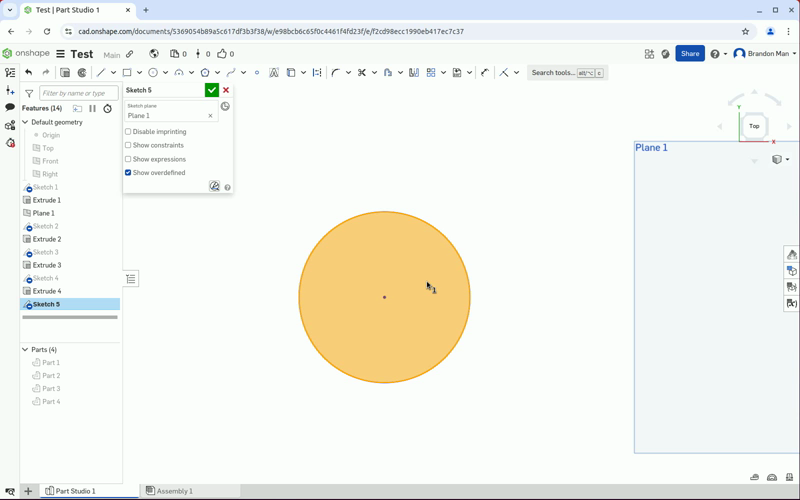
scroll(-6)
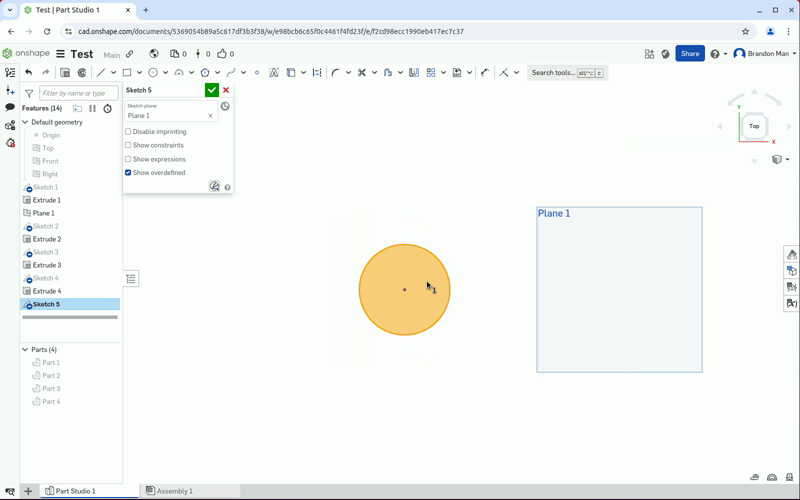
scroll(-6)
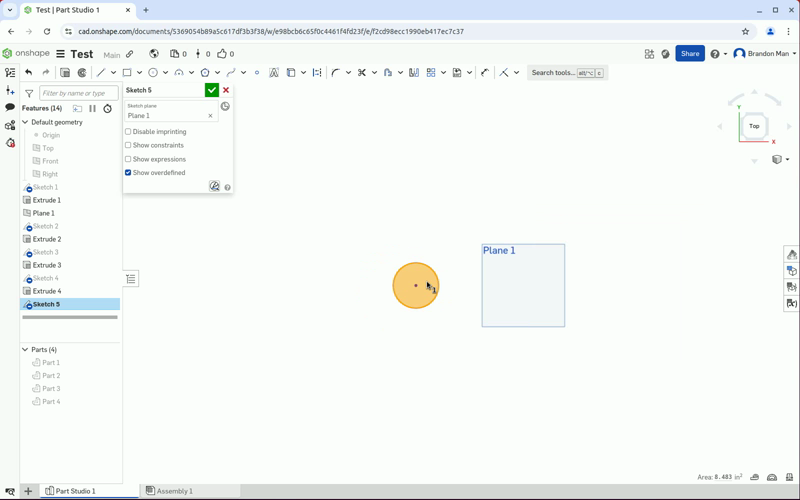
scroll(-6)
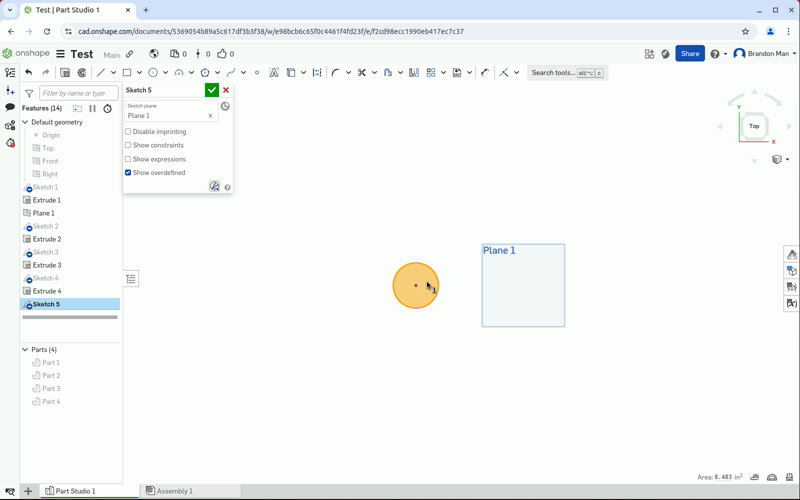
scroll(-6)
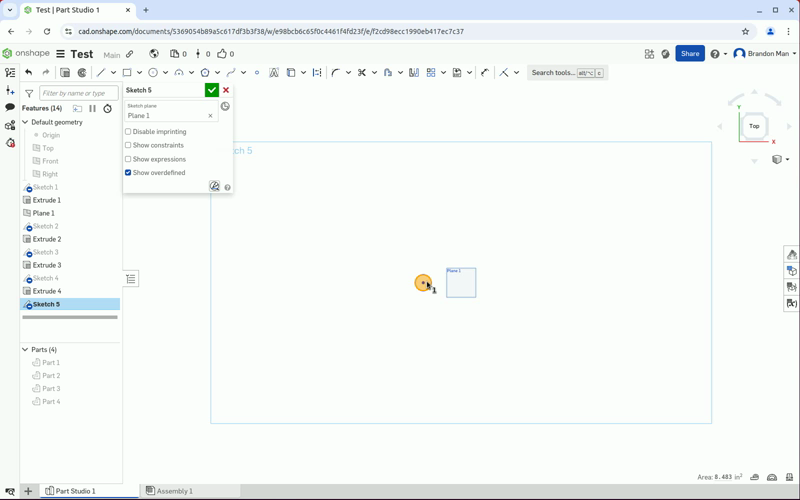
mouse_move(73, 352)
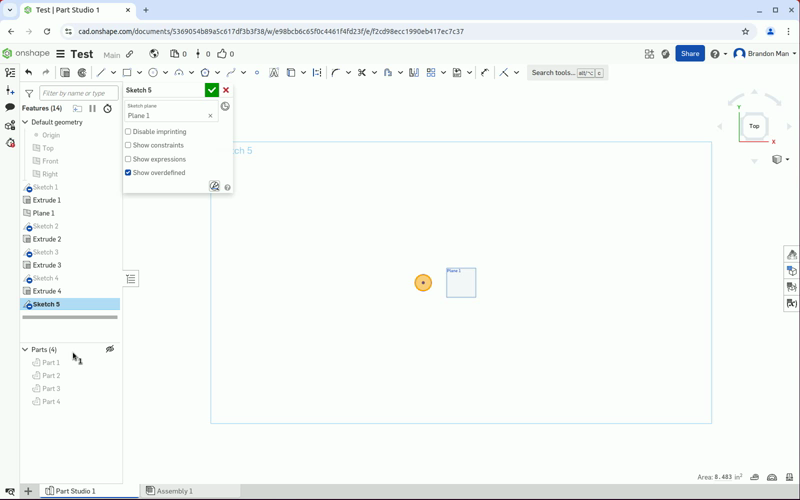
key(shift+y)
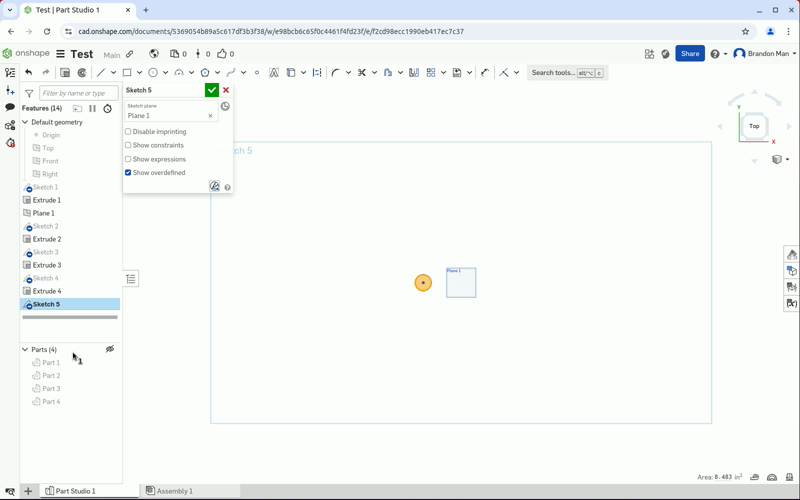
key(shift+e)
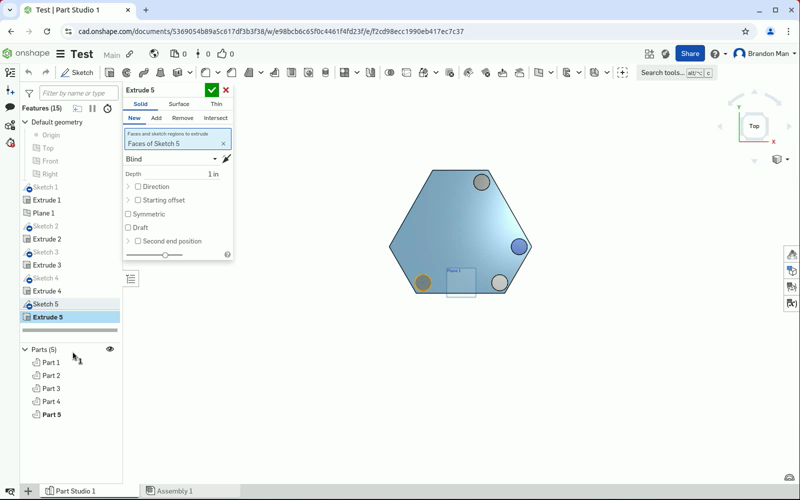
mouse_move(143, 106)
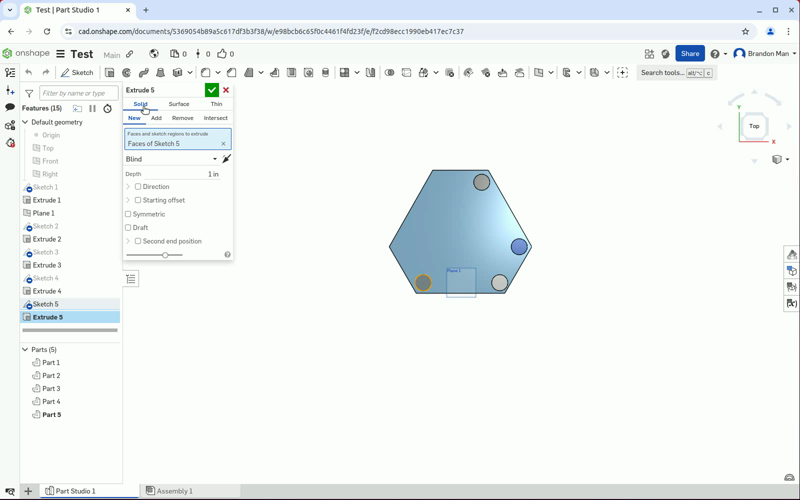
click(143, 106)
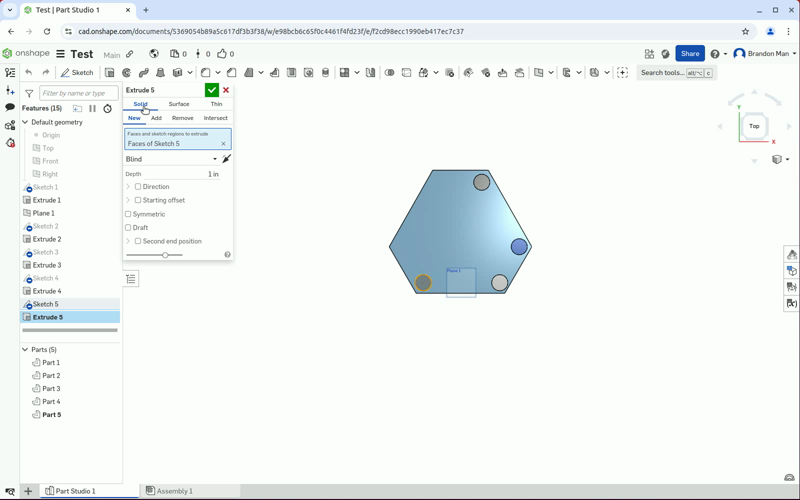
mouse_move(137, 120)
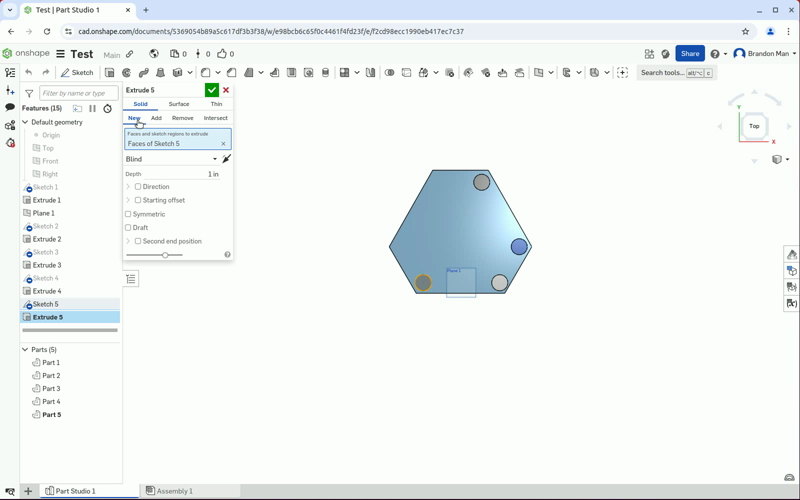
click(137, 120)
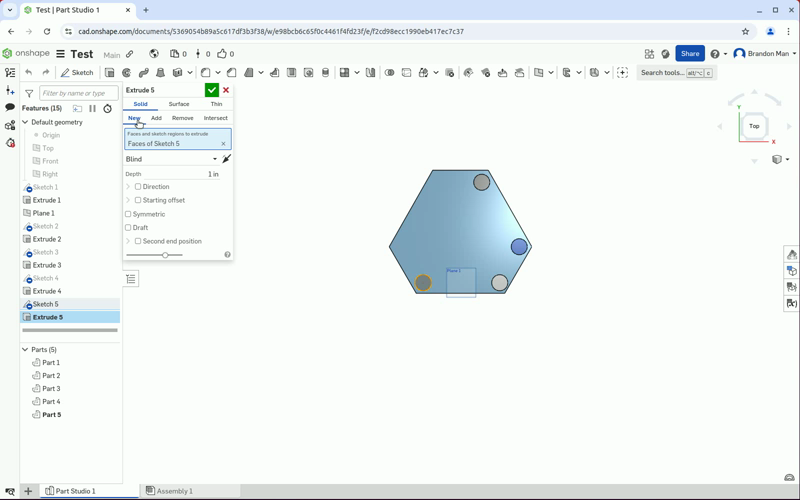
key(tab, 4)
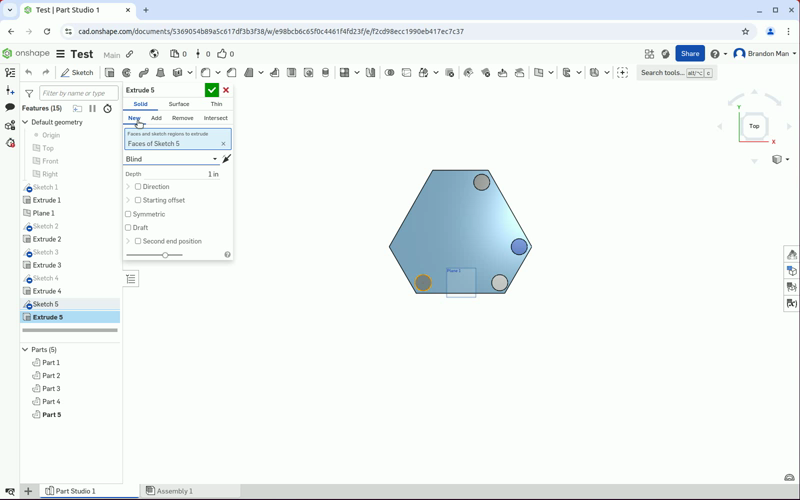
text(0.481)
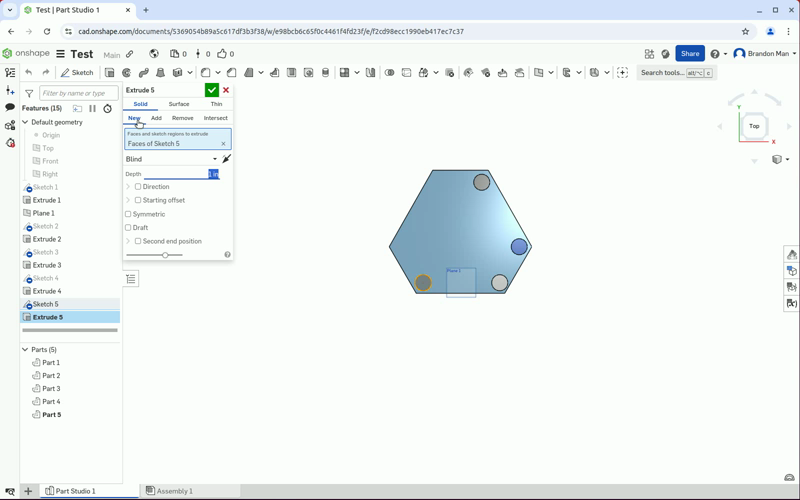
key(enter)
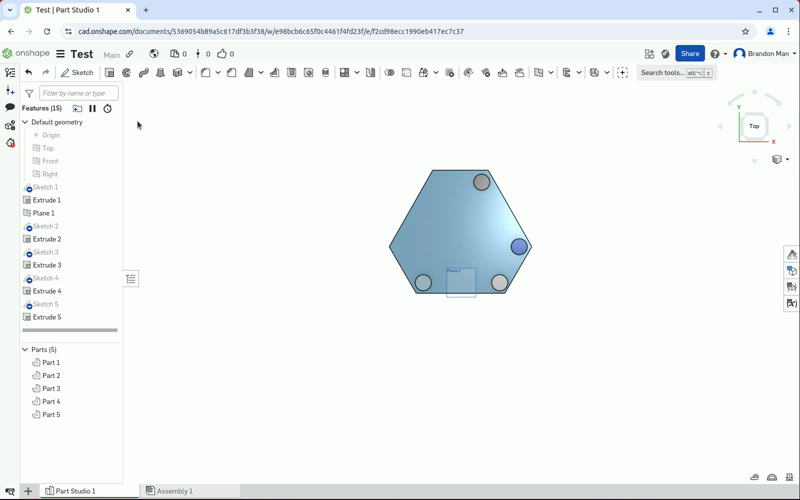
key(shift+h)
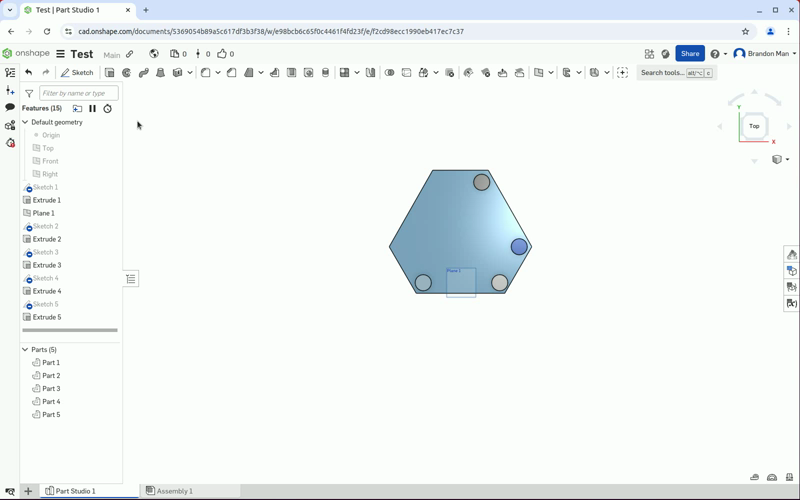
key(shift+h)
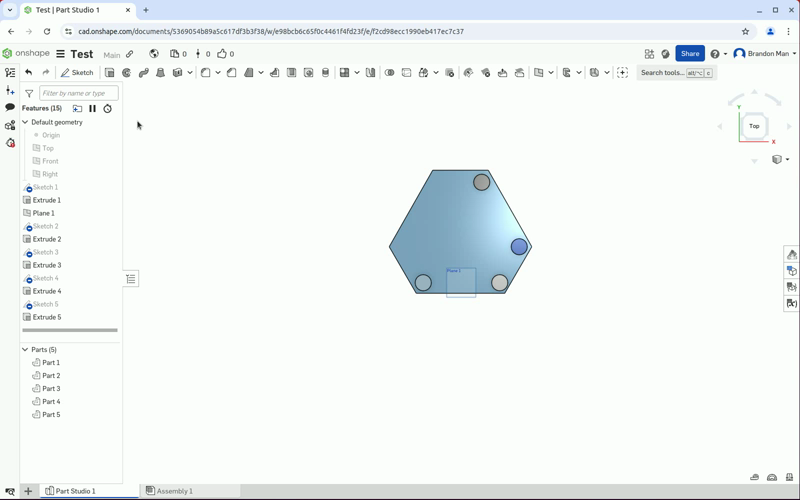
mouse_move(73, 189)
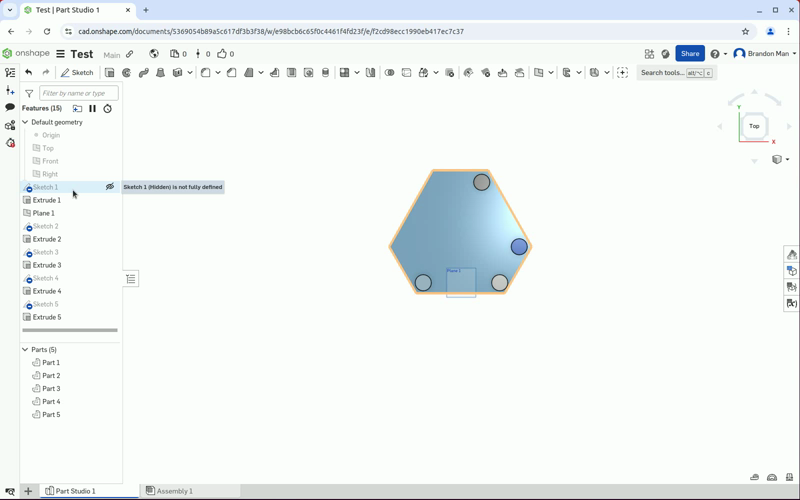
click(73, 189)
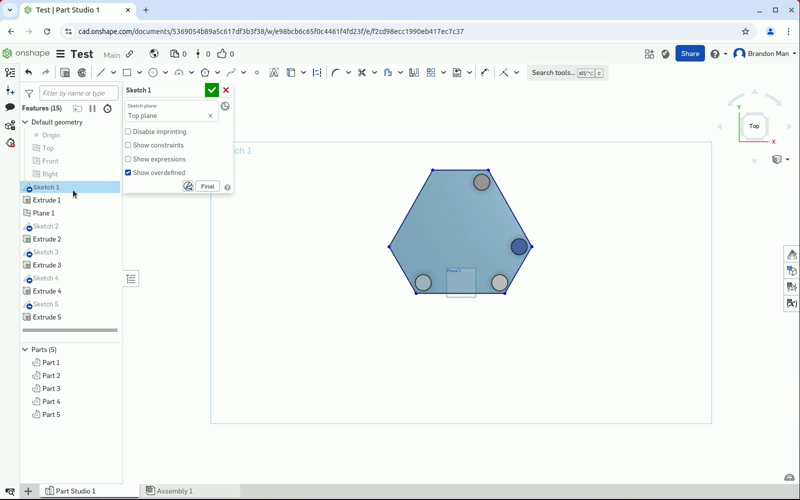
mouse_move(229, 92)
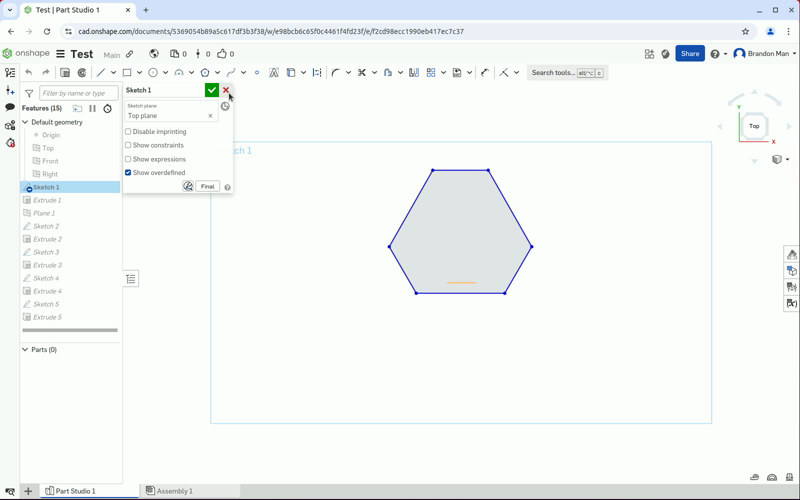
click(229, 92)
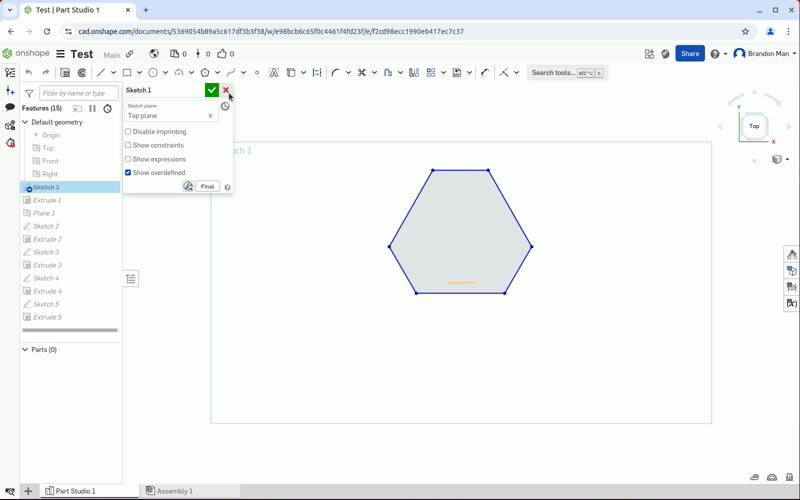
key(shift+s)
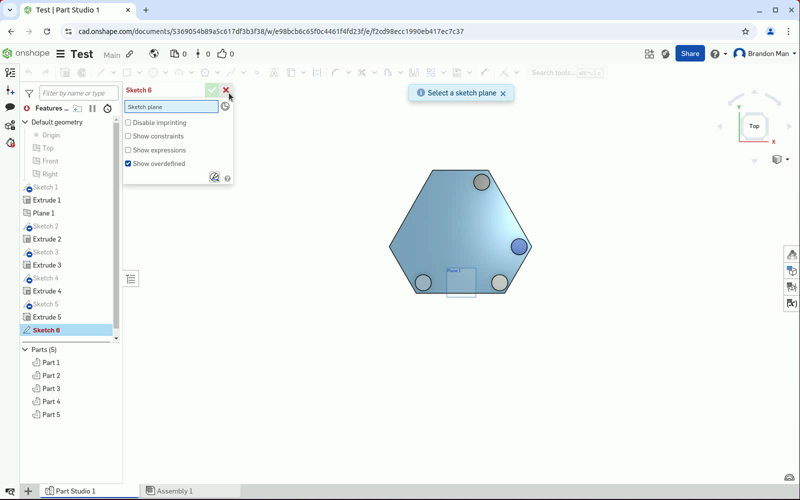
mouse_move(69, 215)
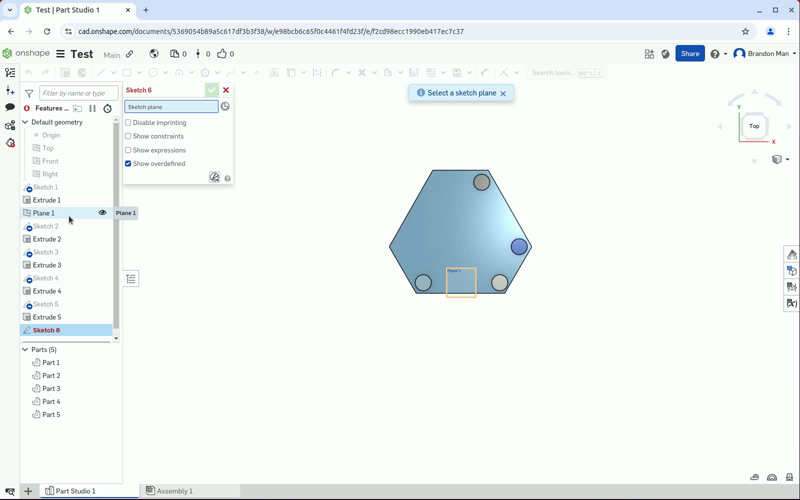
click(69, 215)
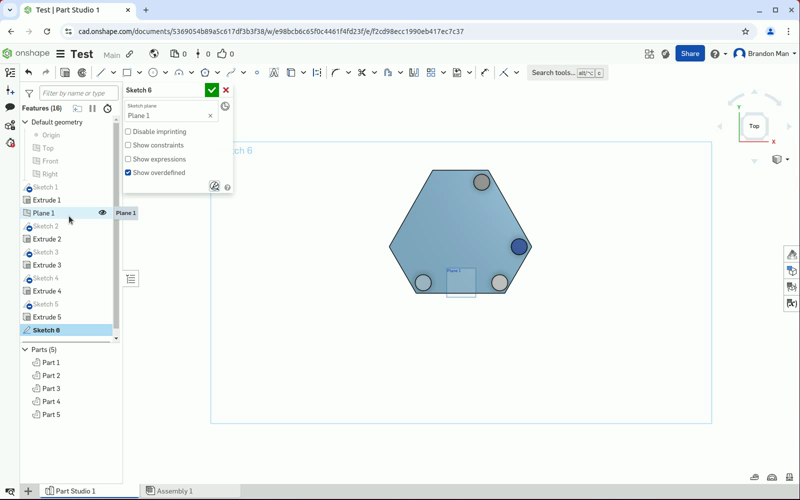
mouse_move(73, 352)
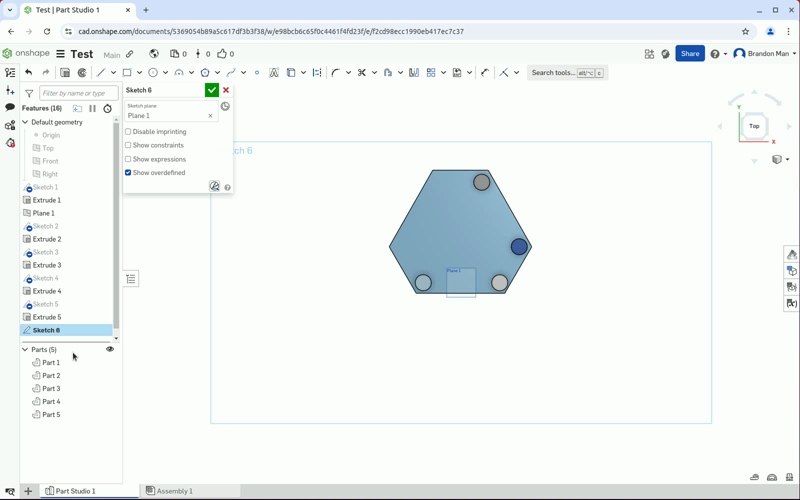
key(y)
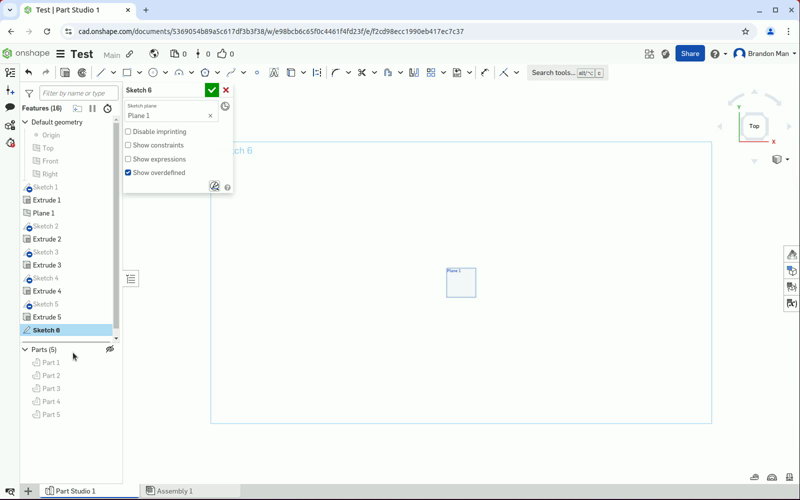
key(c)
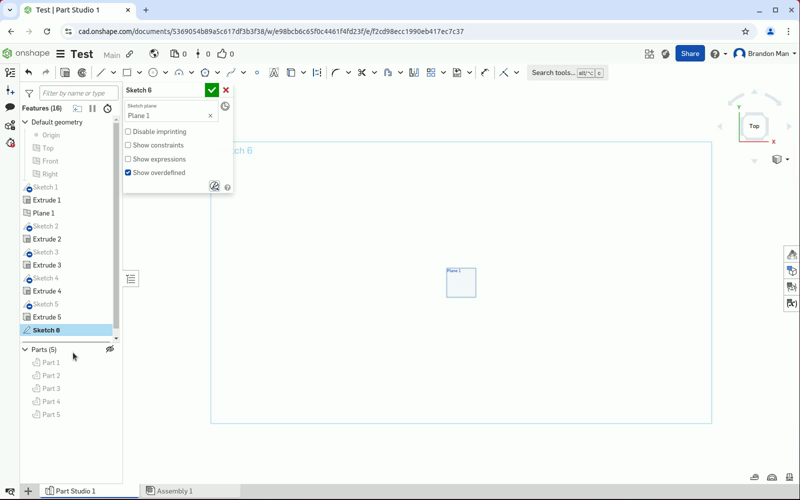
key_down(shift)
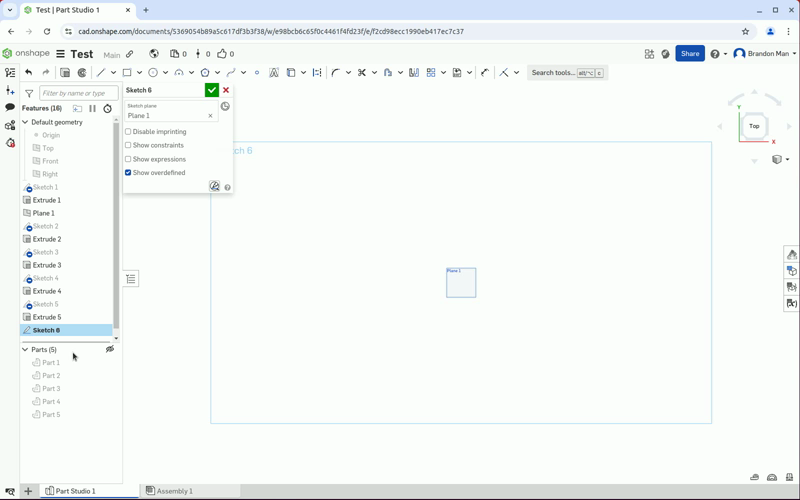
mouse_move(403, 246)
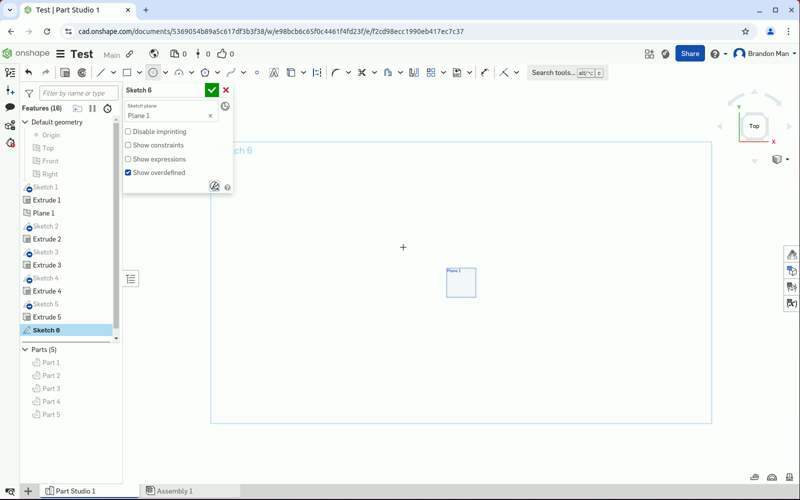
click(403, 246)
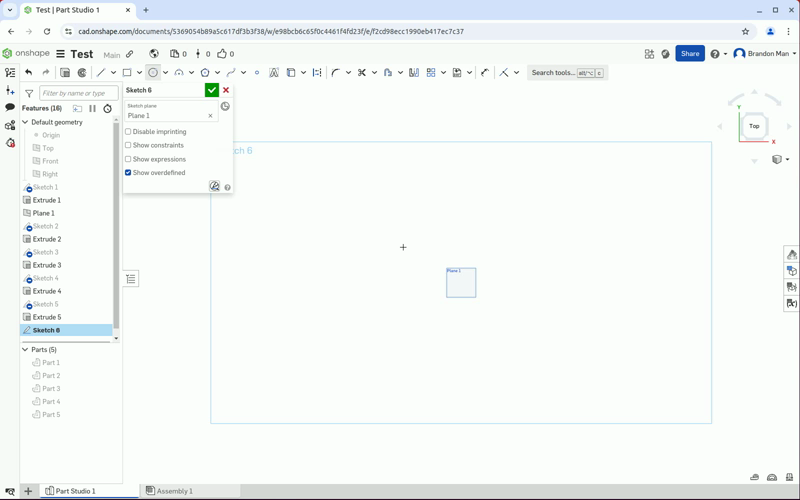
key_up(shift)
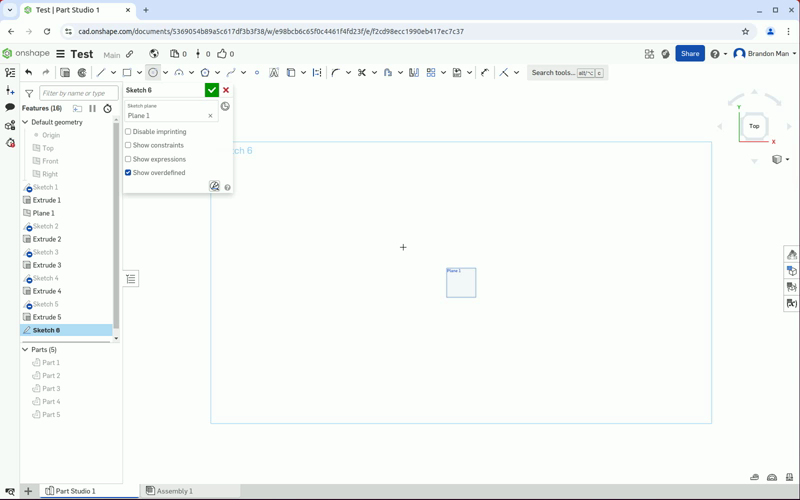
mouse_move(411, 246)
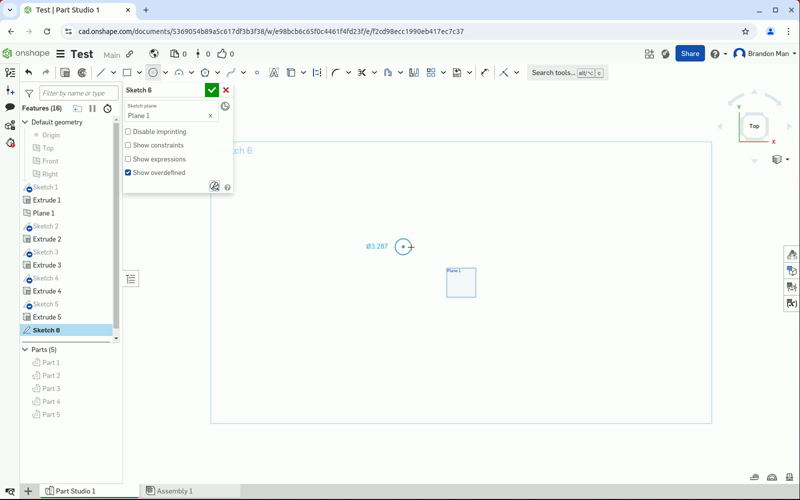
click(411, 246)
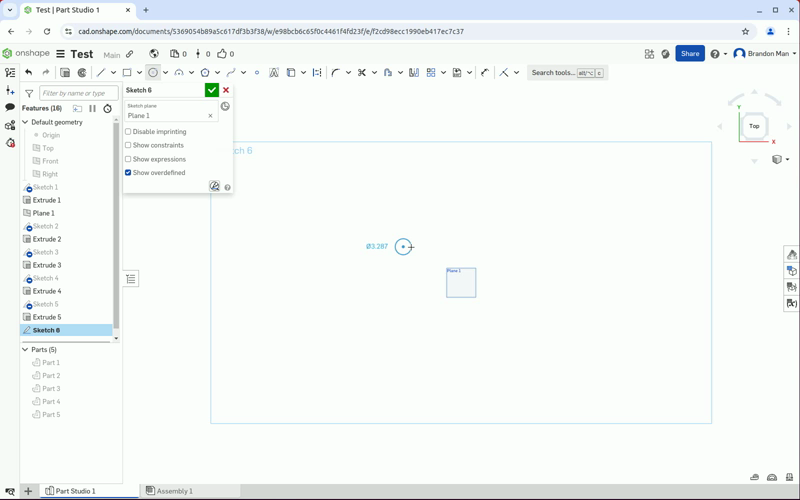
key(esc)
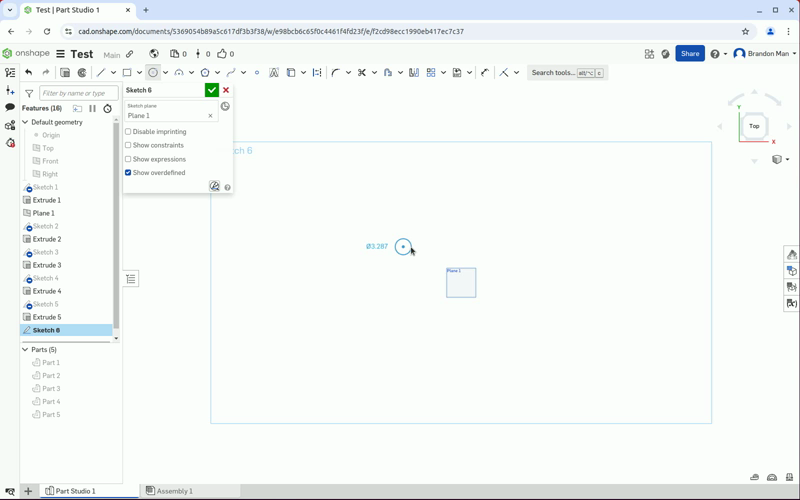
mouse_move(408, 249)
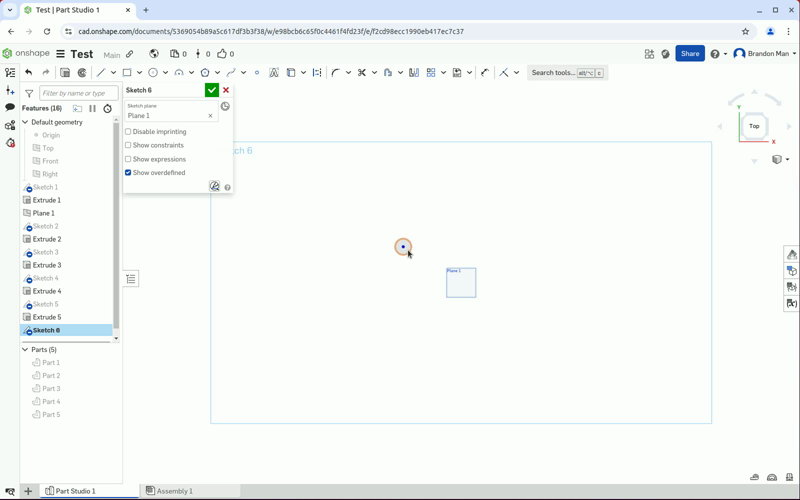
scroll(6)
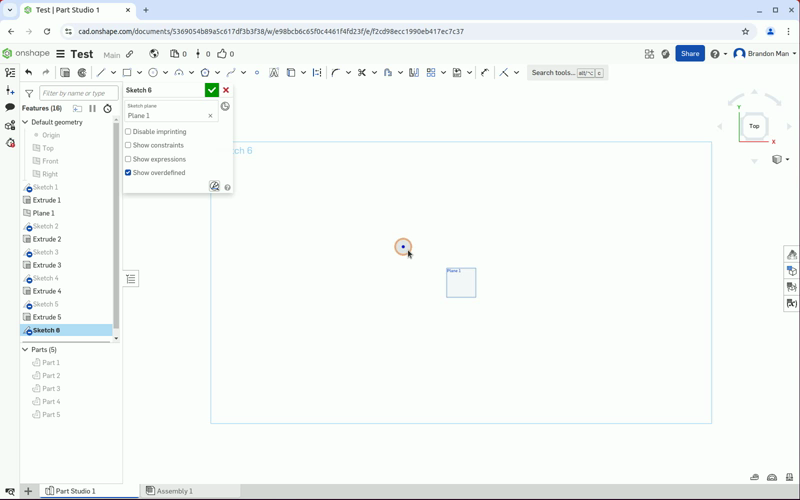
scroll(6)
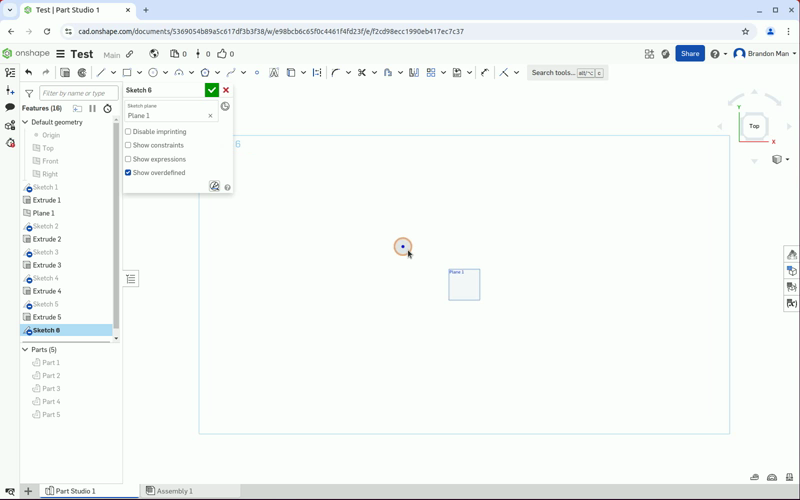
scroll(6)
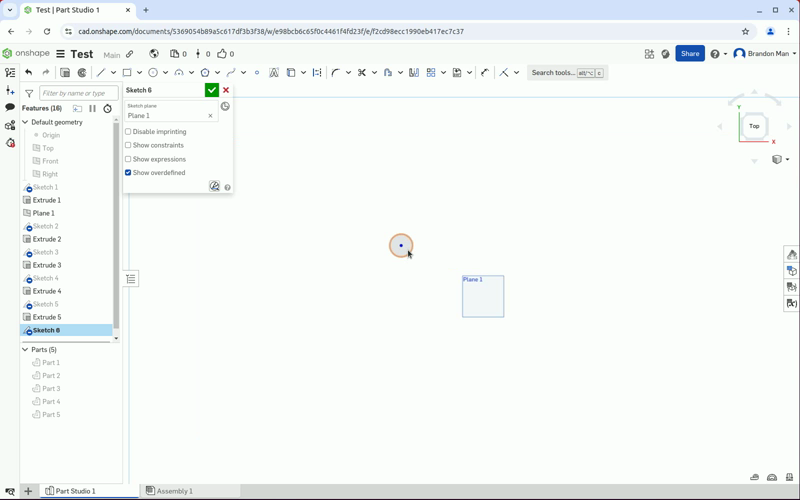
scroll(6)
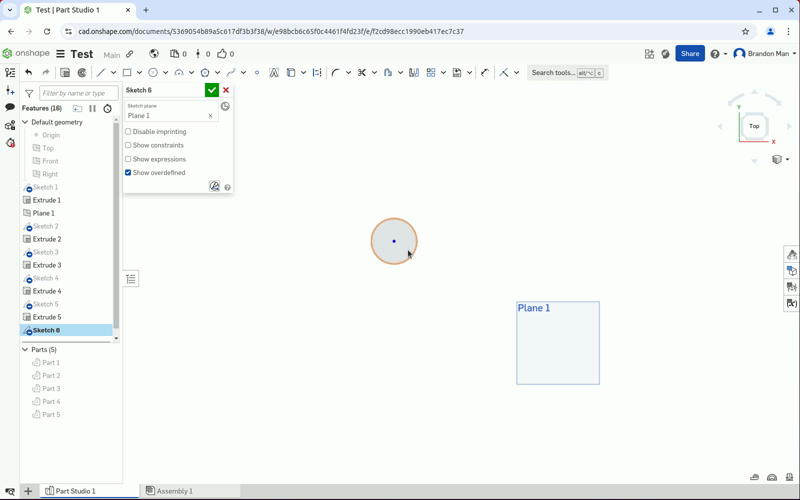
scroll(6)
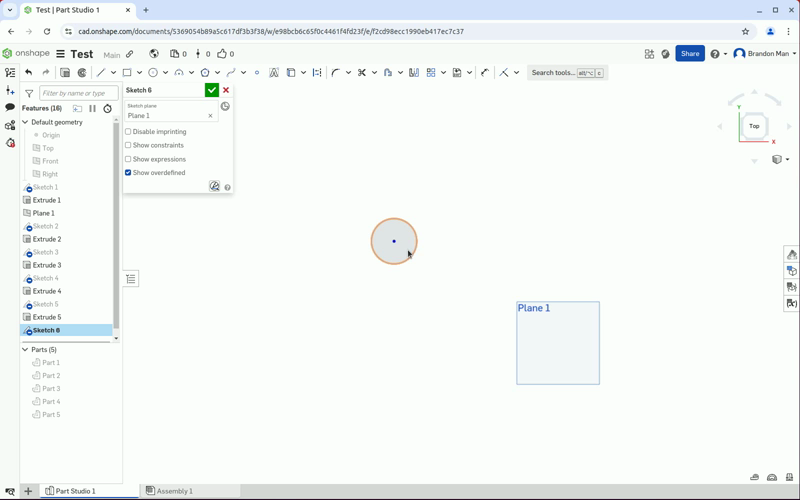
scroll(6)
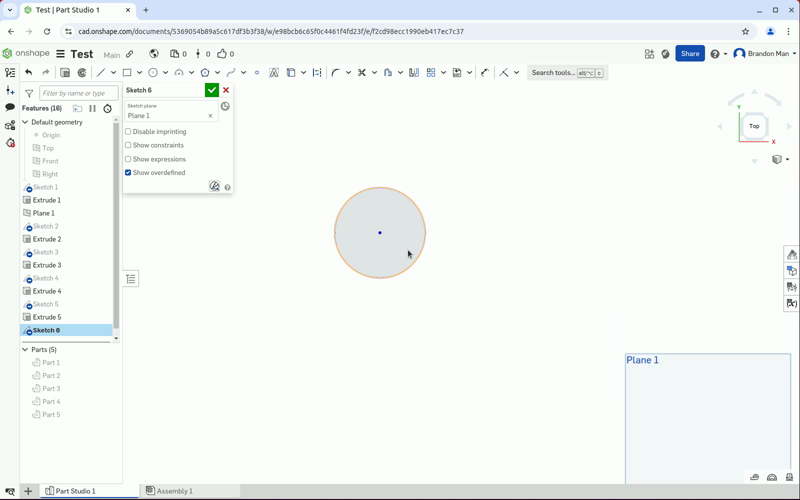
scroll(6)
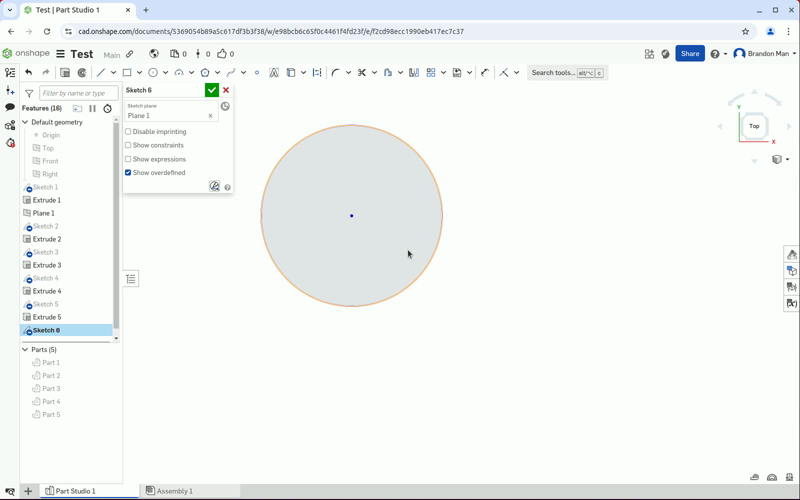
click(408, 249)
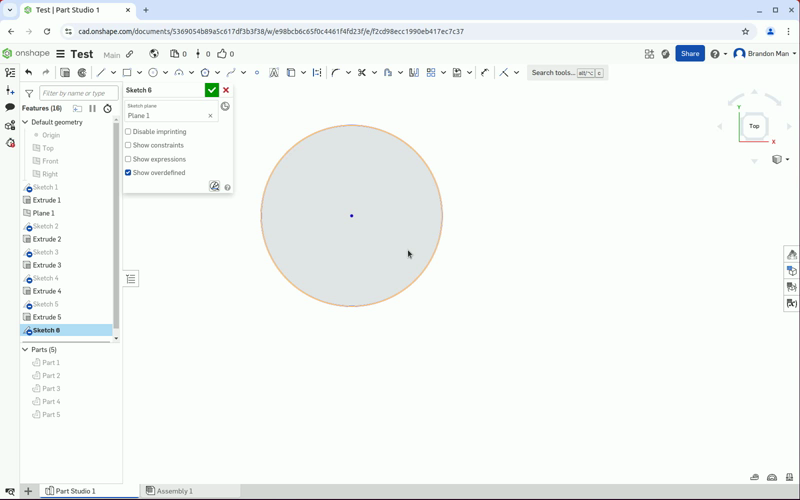
scroll(-6)
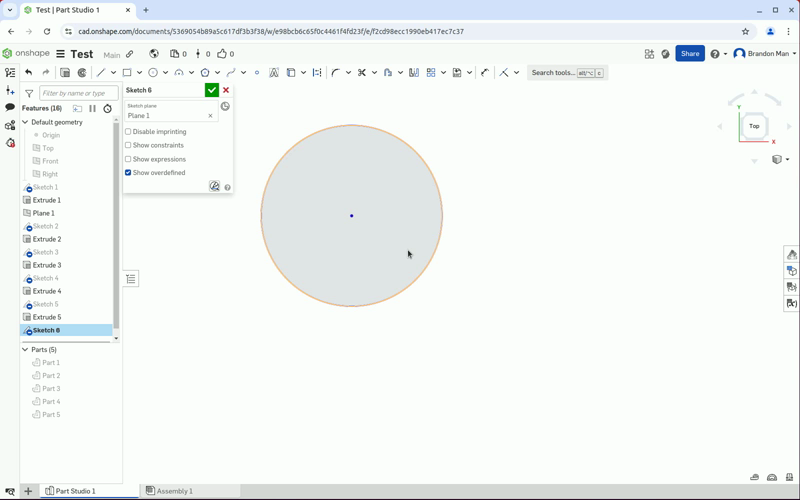
scroll(-6)
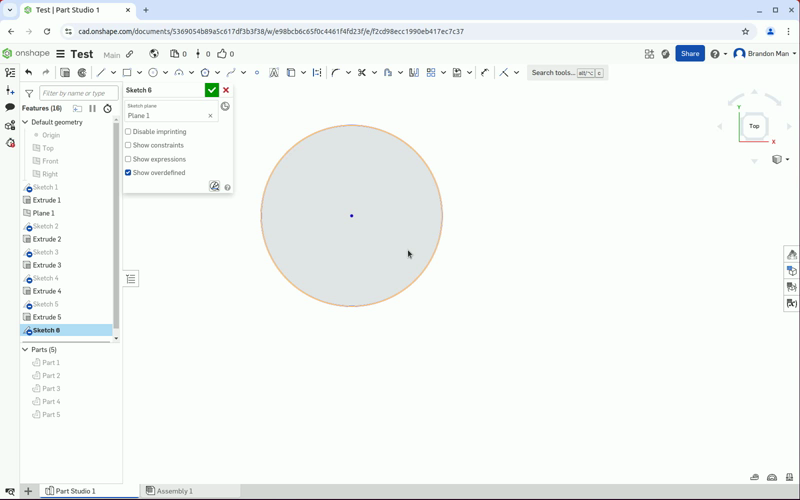
scroll(-6)
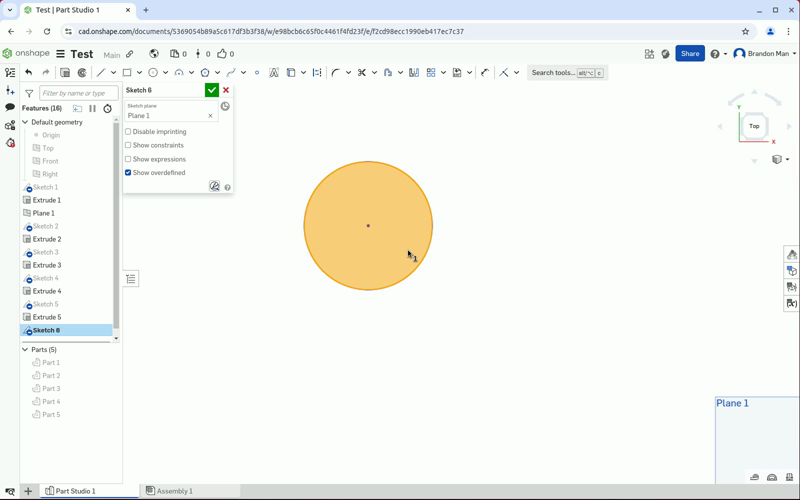
scroll(-6)
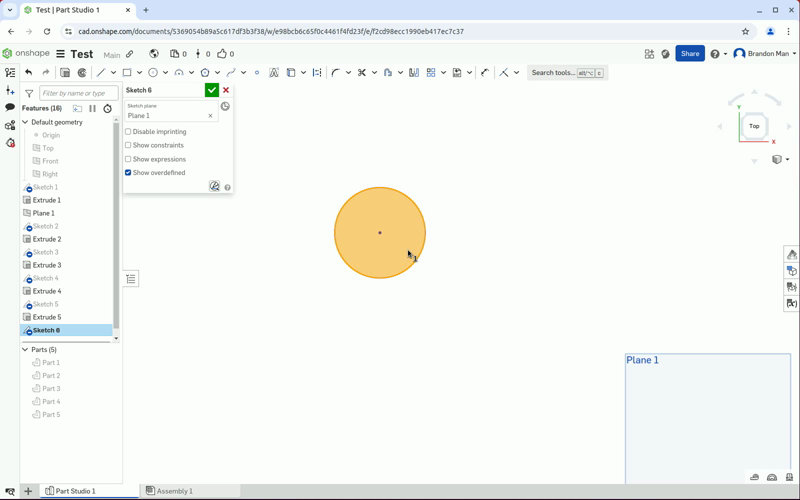
scroll(-6)
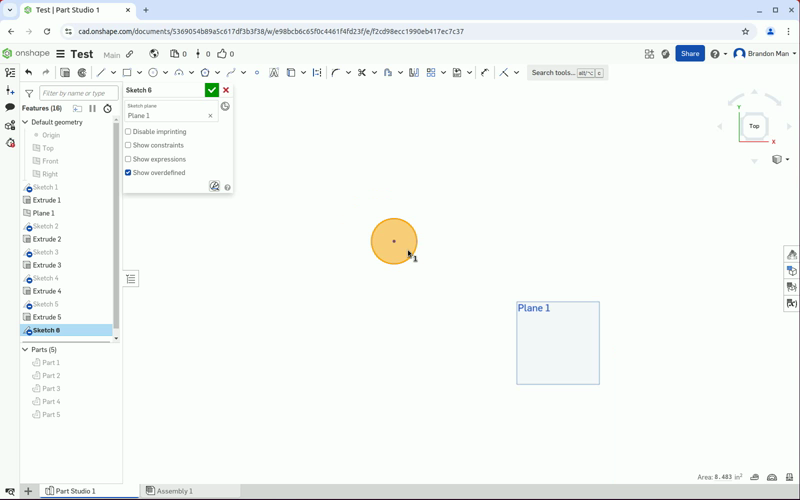
scroll(-6)
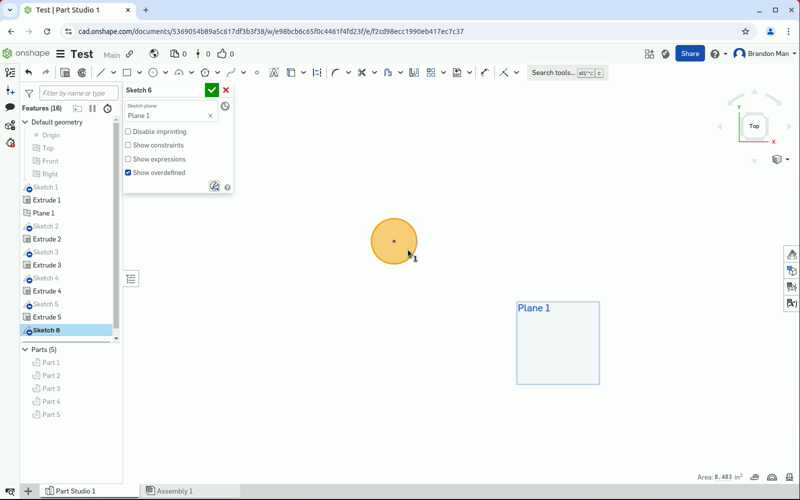
scroll(-6)
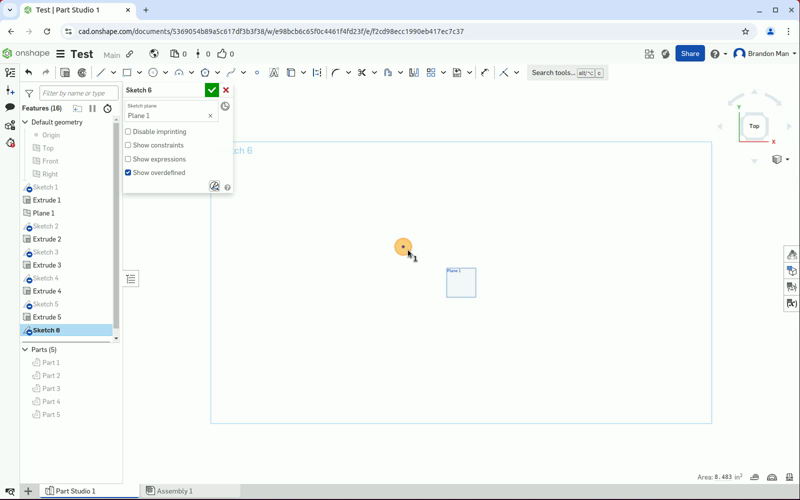
mouse_move(73, 352)
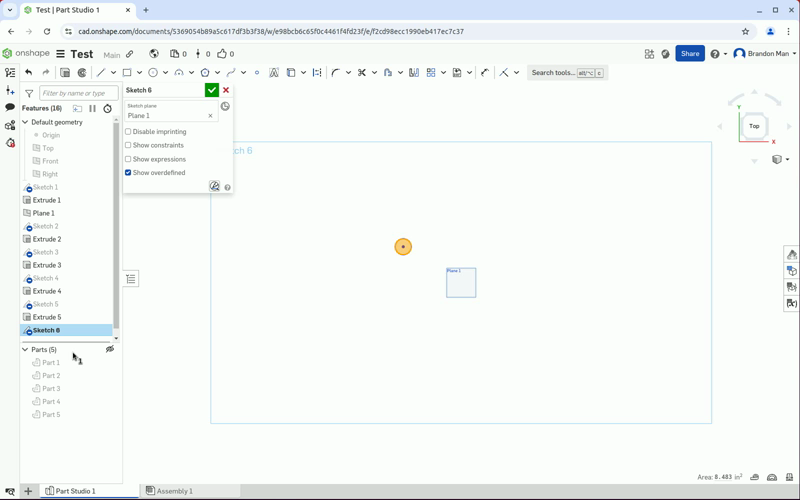
key(shift+y)
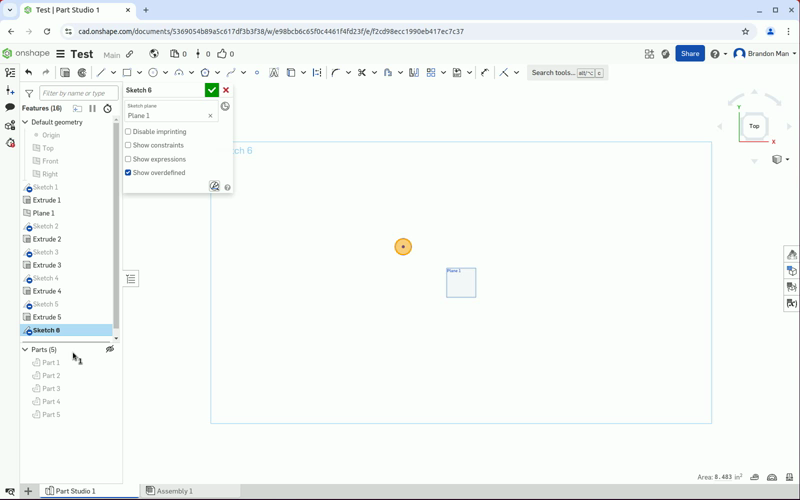
key(shift+e)
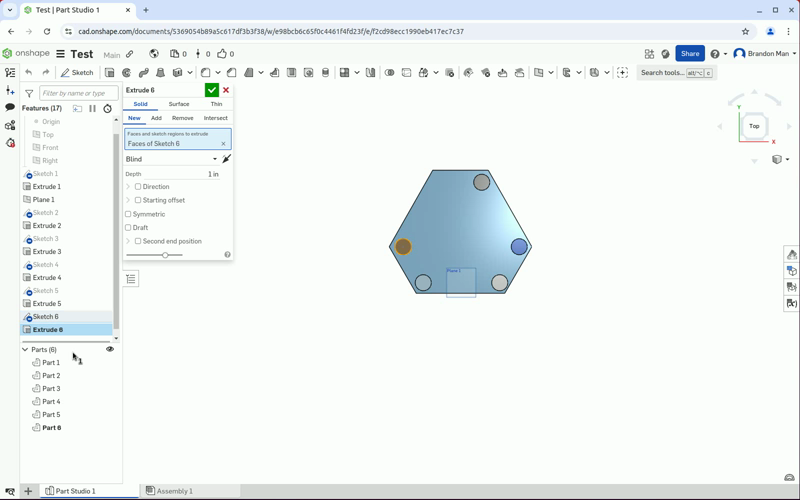
mouse_move(143, 106)
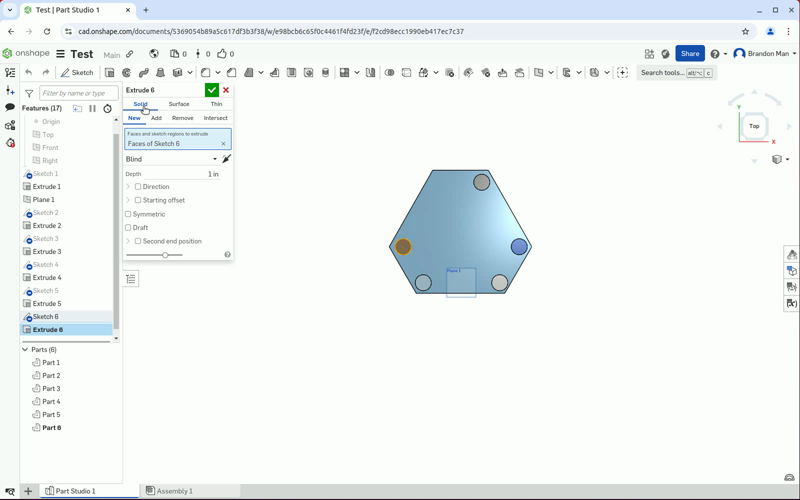
click(143, 106)
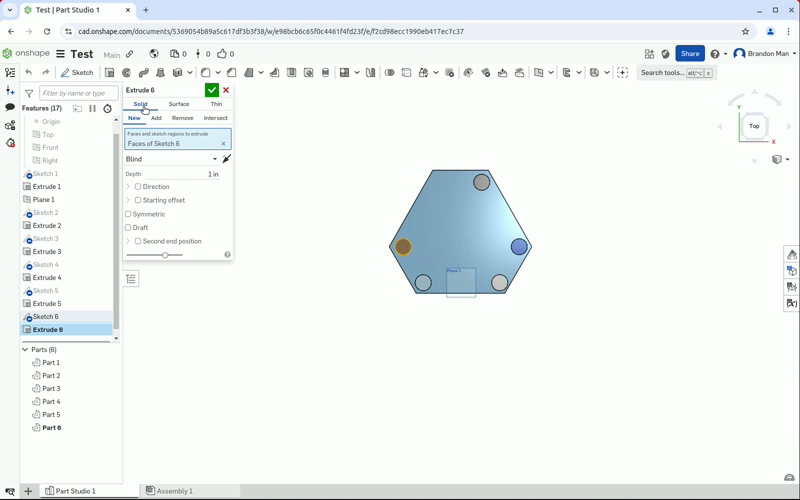
mouse_move(137, 120)
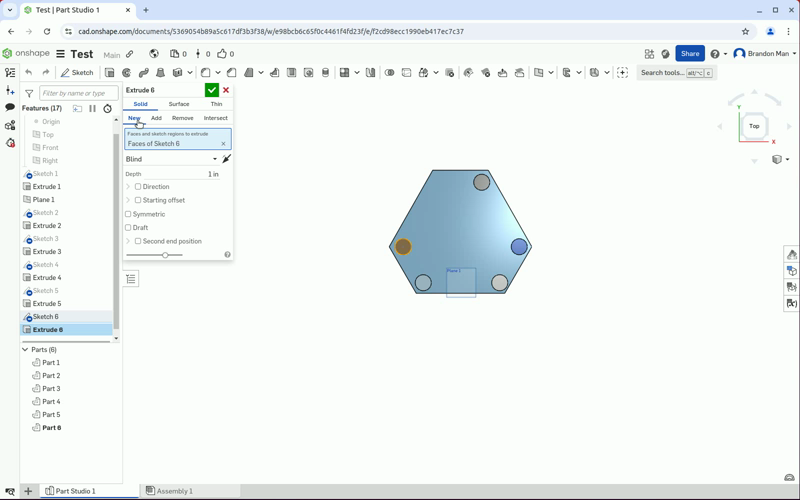
click(137, 120)
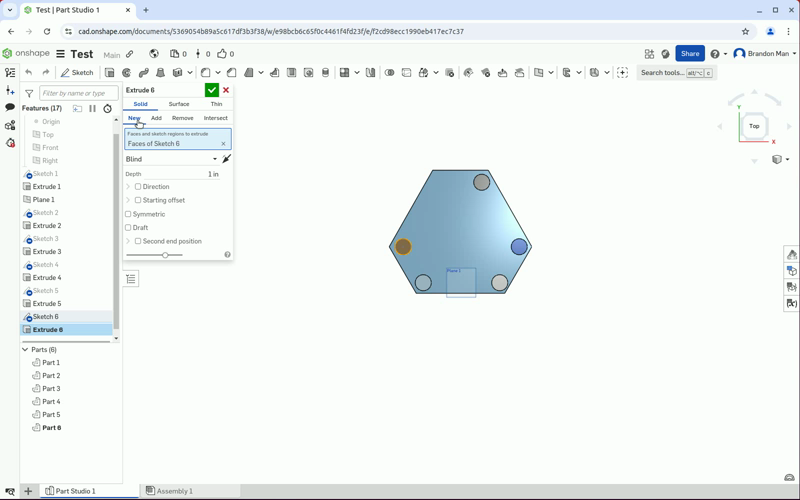
key(tab, 4)
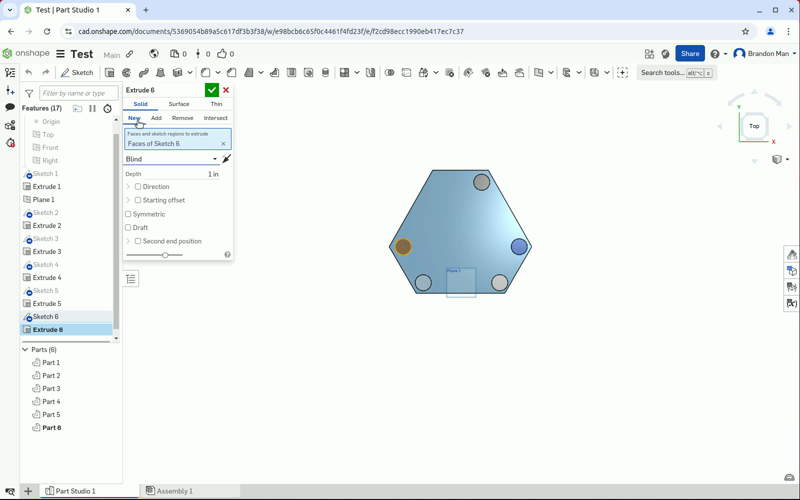
text(0.481)
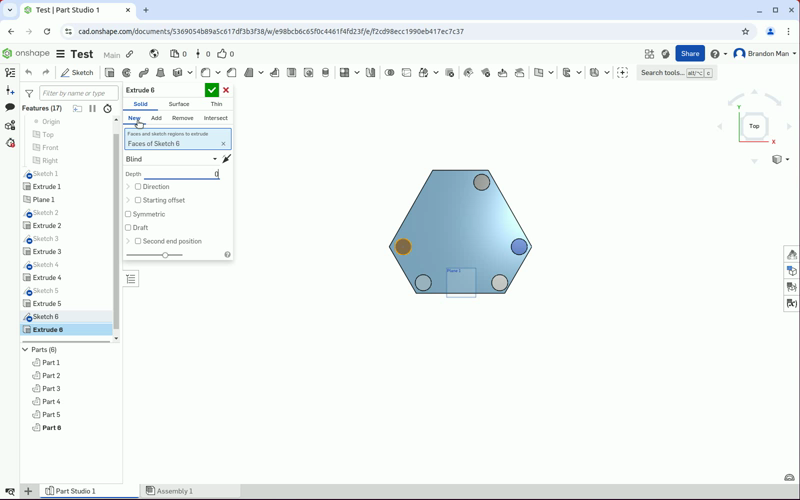
key(enter)
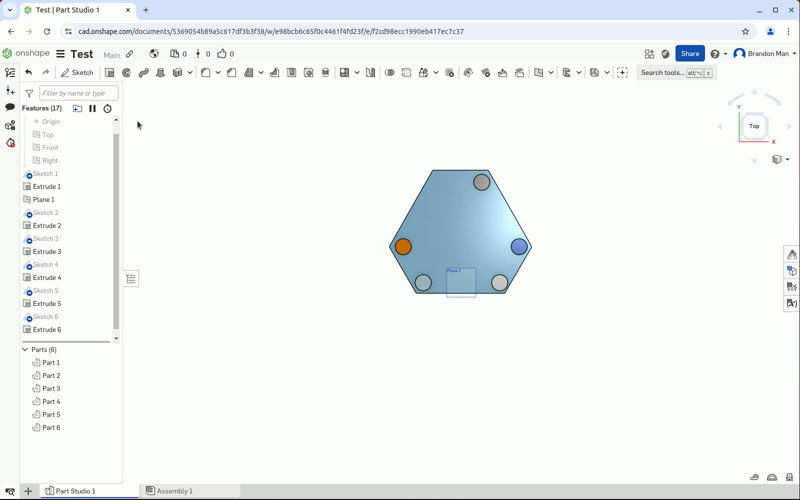
key(shift+h)
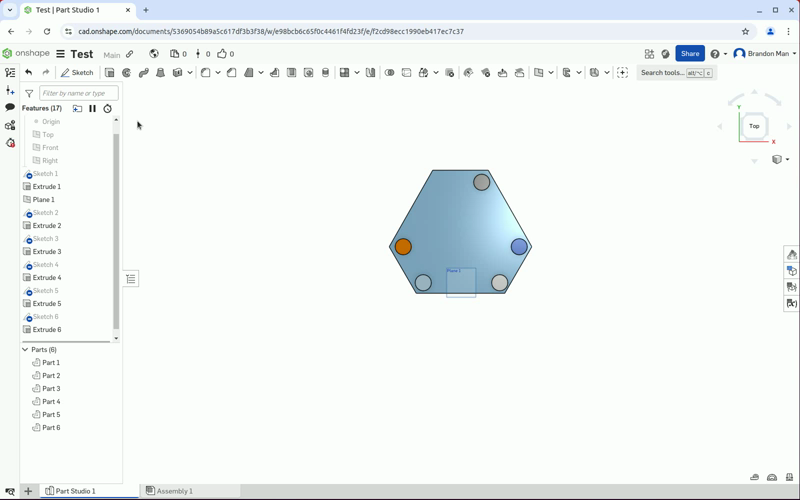
key(shift+h)
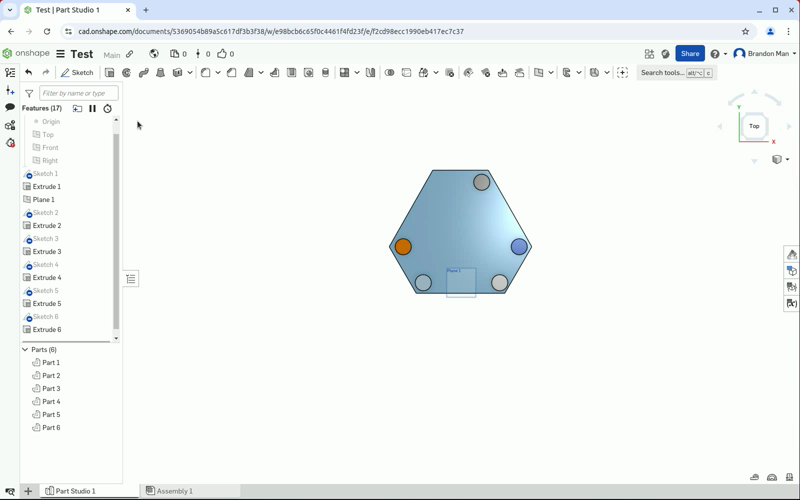
mouse_move(69, 176)
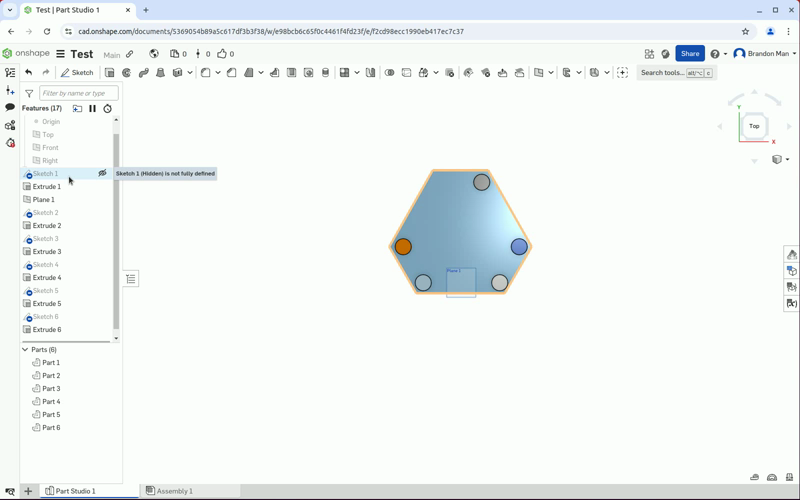
click(69, 176)
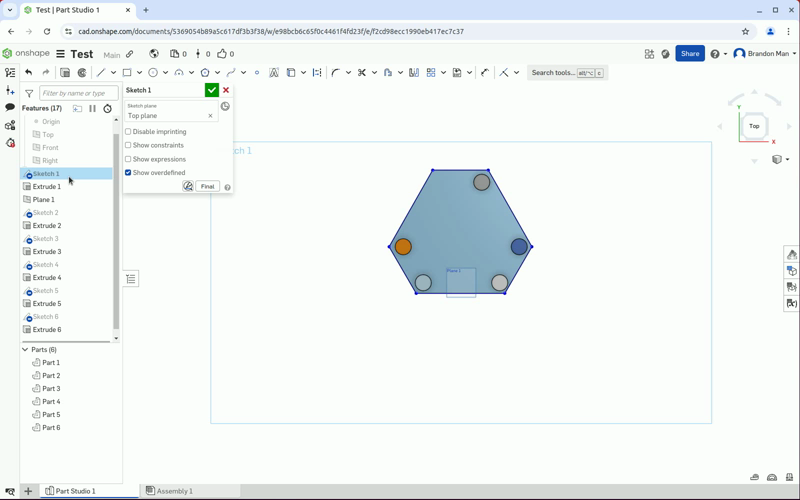
mouse_move(229, 92)
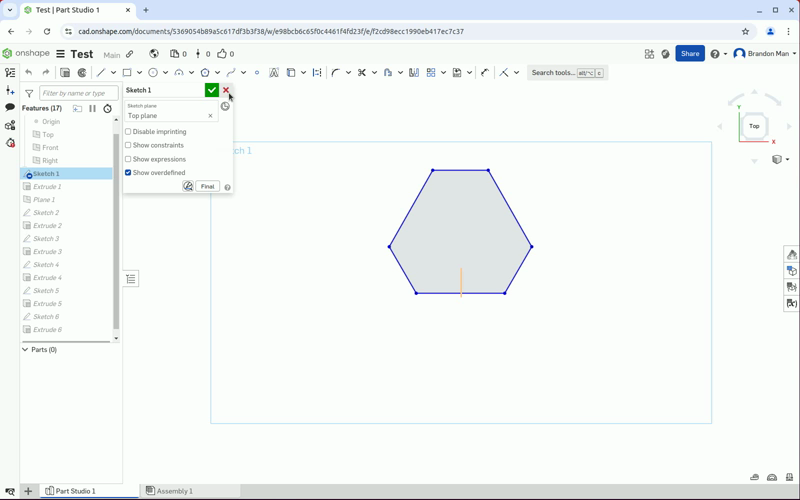
click(229, 92)
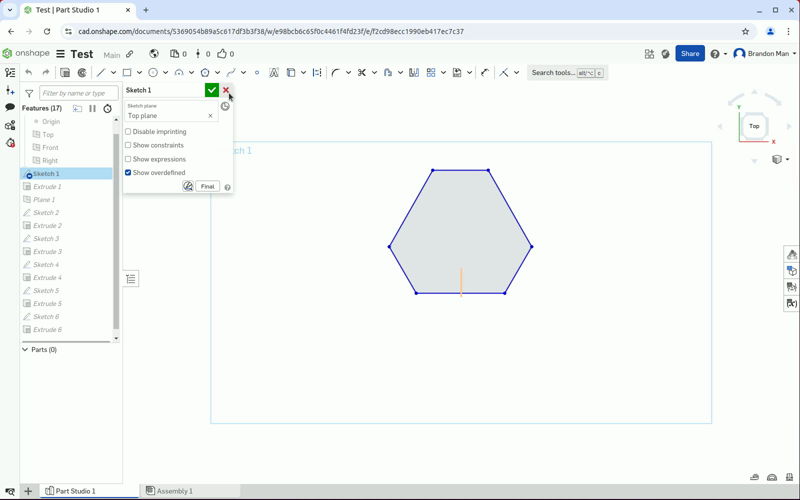
key(shift+s)
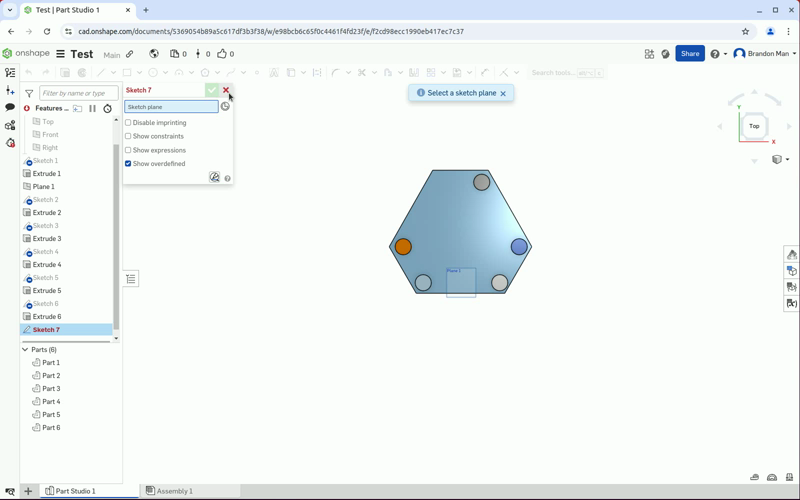
mouse_move(69, 189)
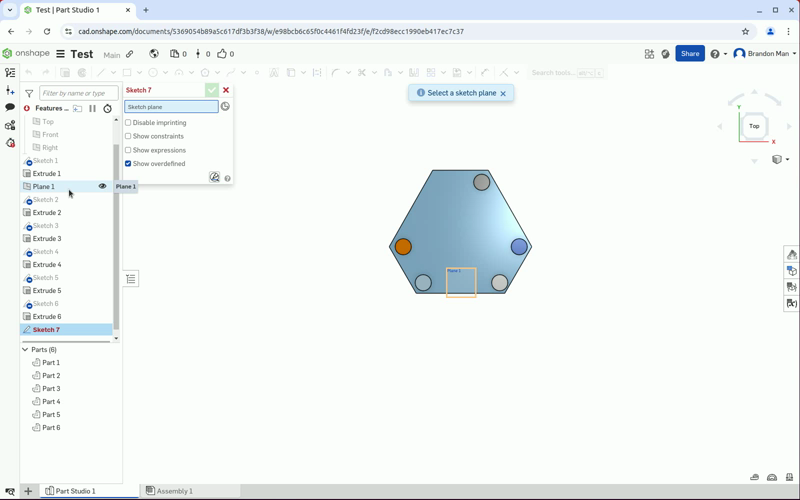
click(69, 189)
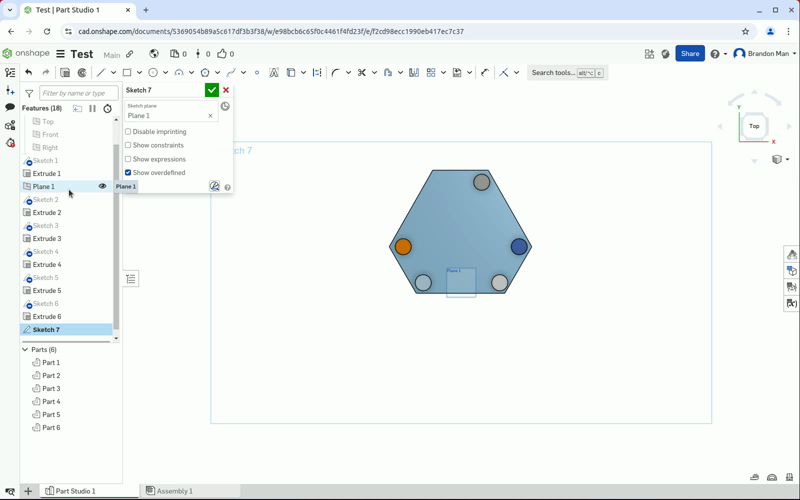
mouse_move(73, 352)
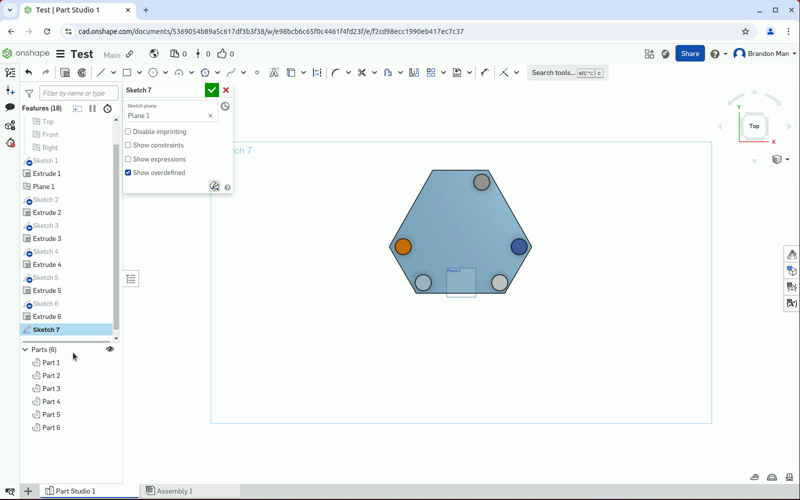
key(y)
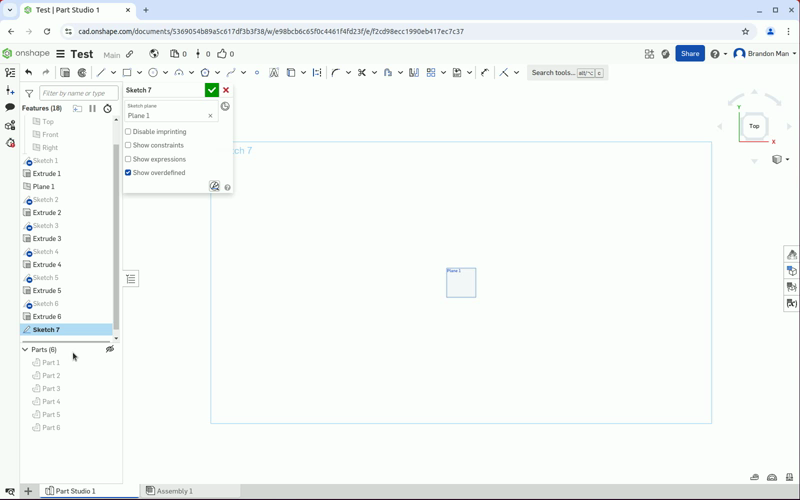
key(c)
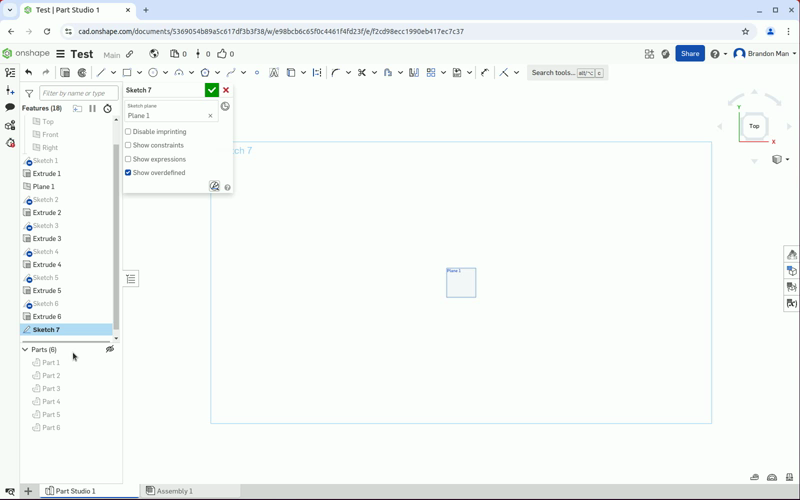
key_down(shift)
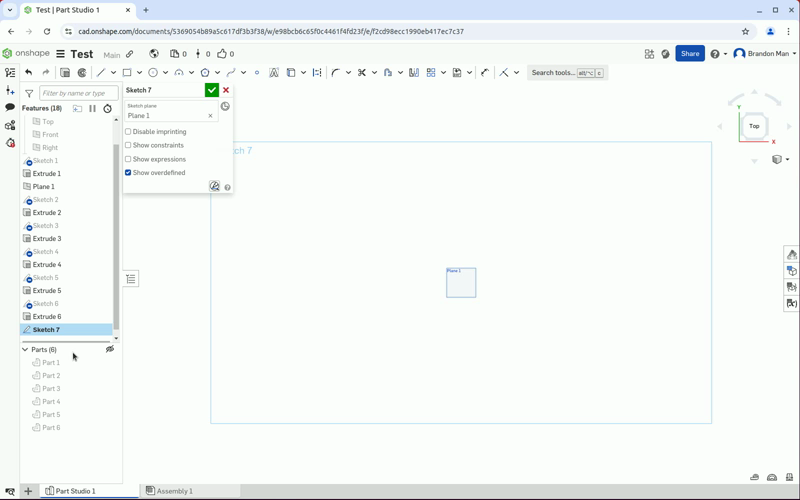
mouse_move(440, 182)
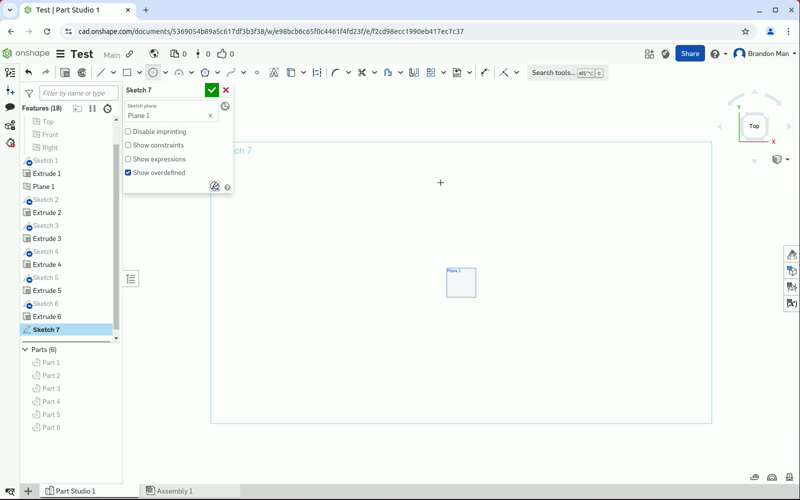
click(440, 182)
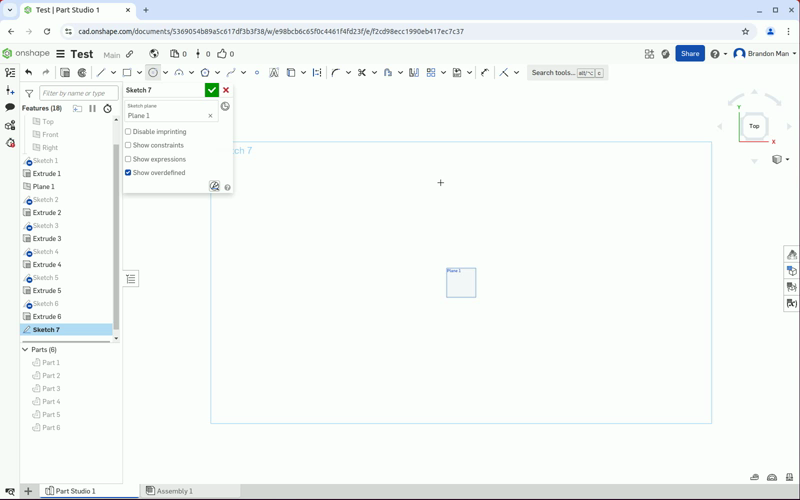
key_up(shift)
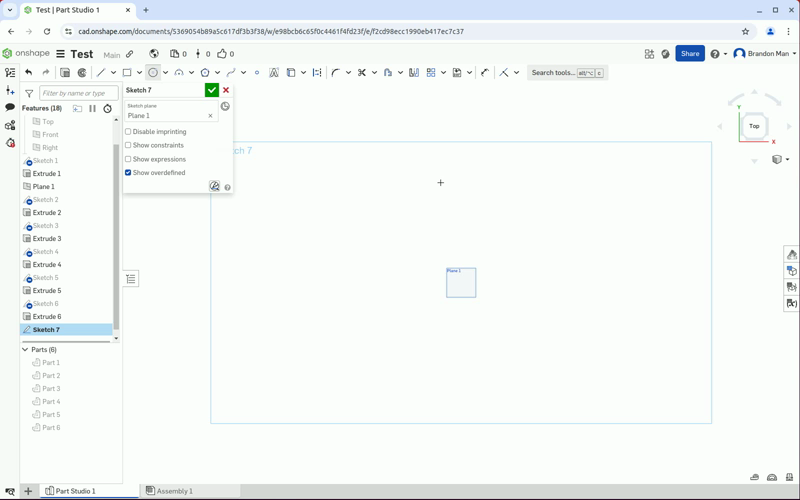
mouse_move(448, 182)
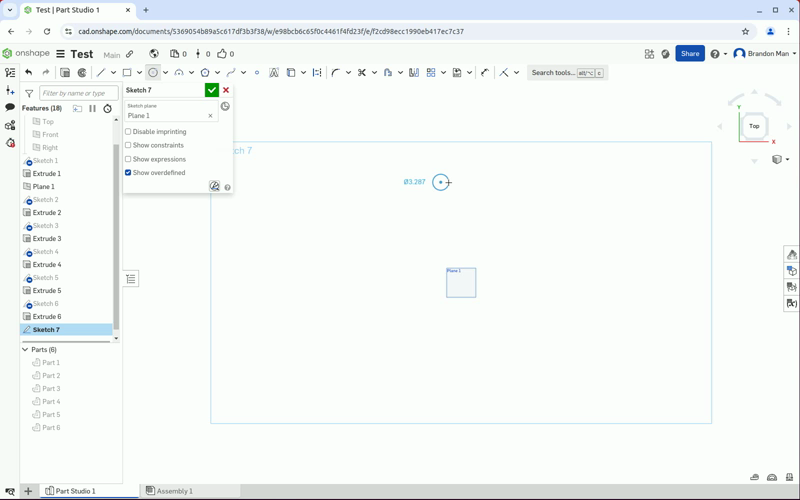
click(448, 182)
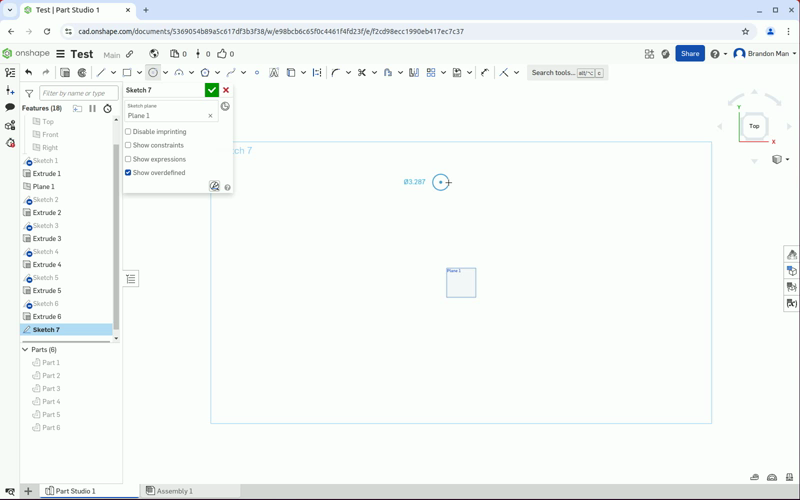
key(esc)
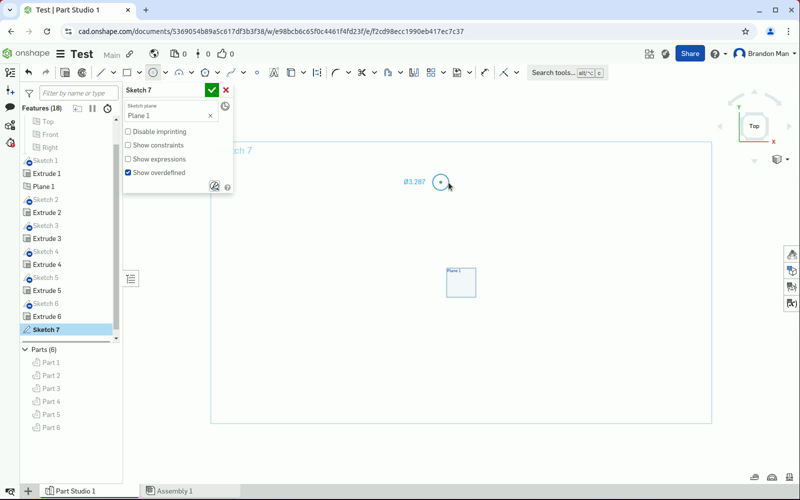
mouse_move(442, 181)
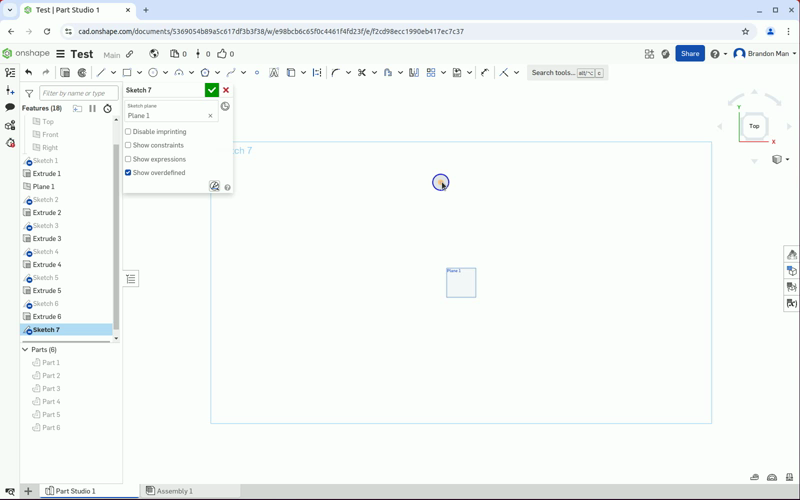
scroll(6)
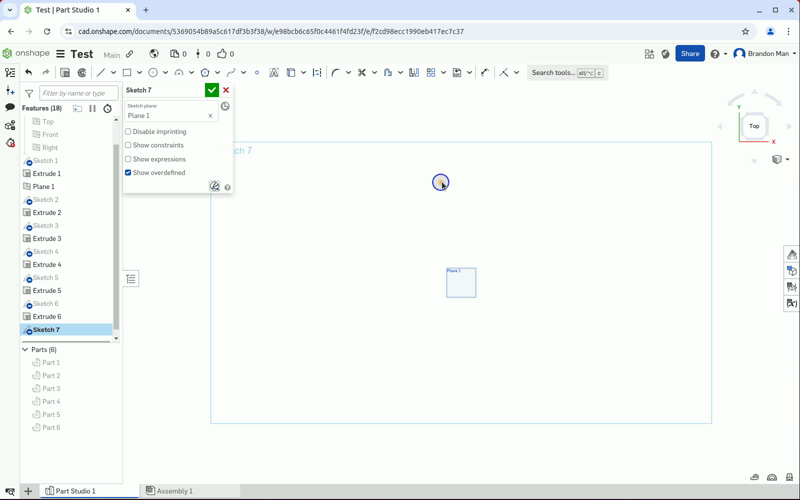
scroll(6)
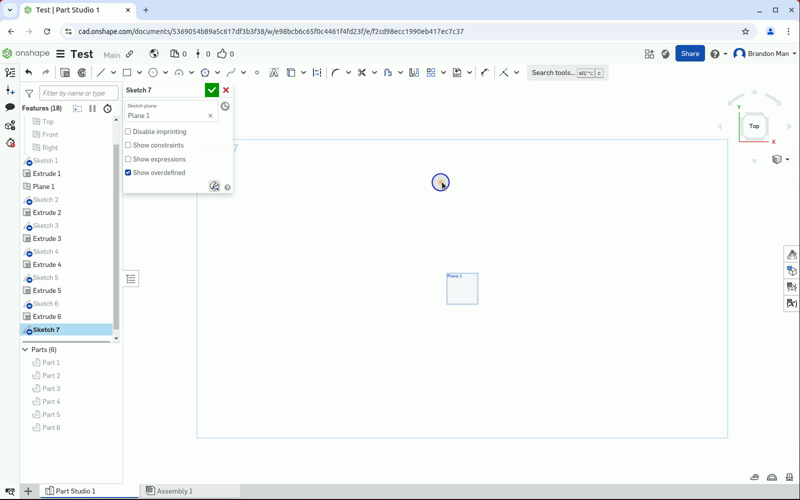
scroll(6)
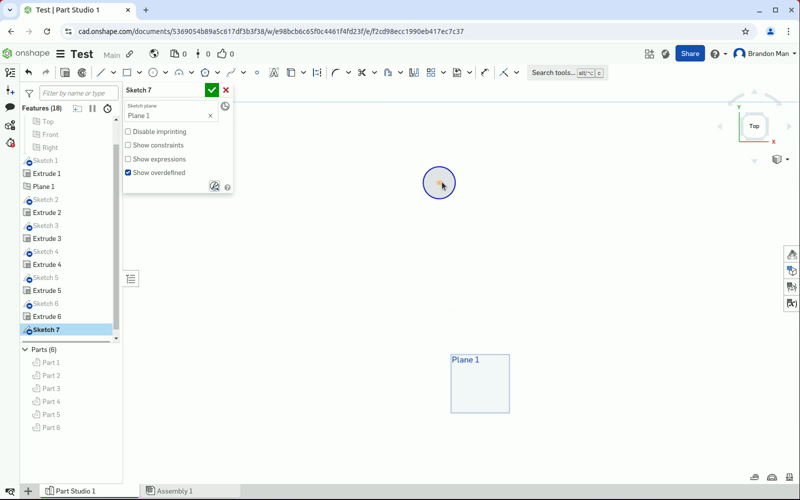
scroll(6)
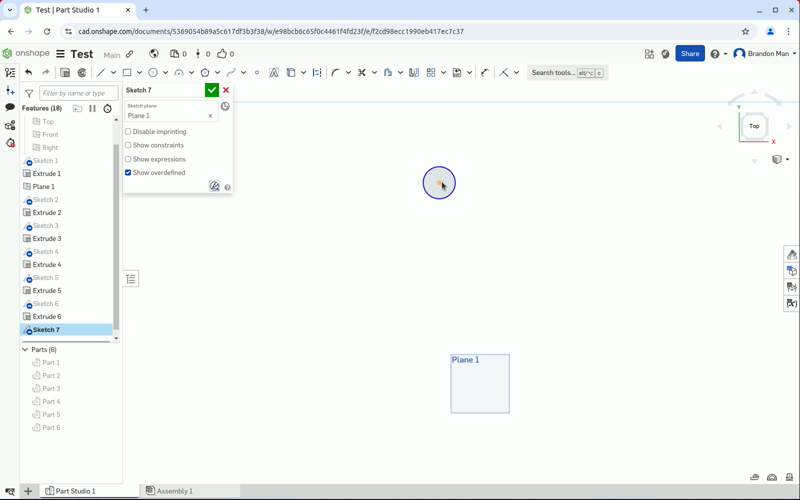
scroll(6)
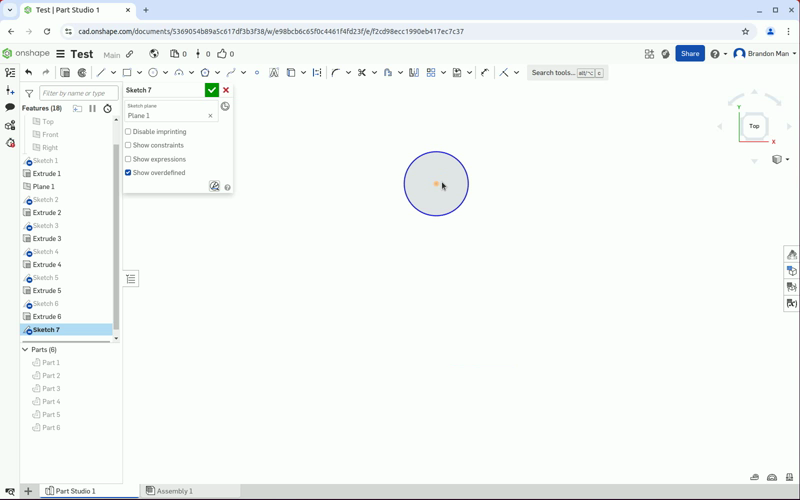
scroll(6)
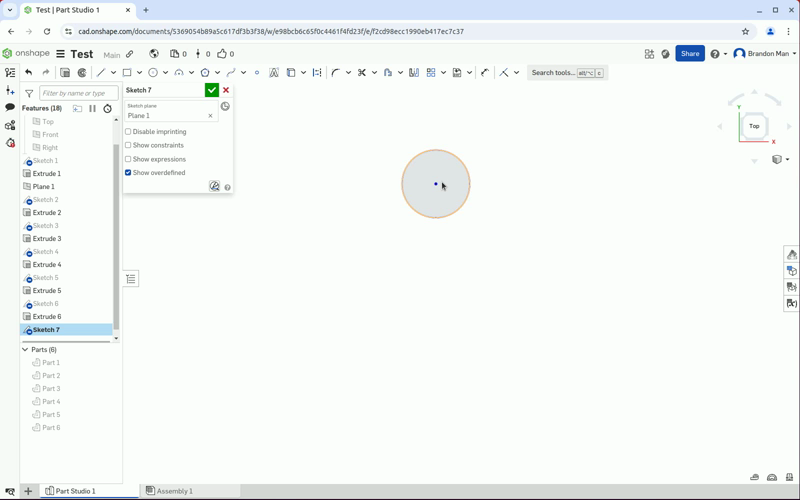
scroll(6)
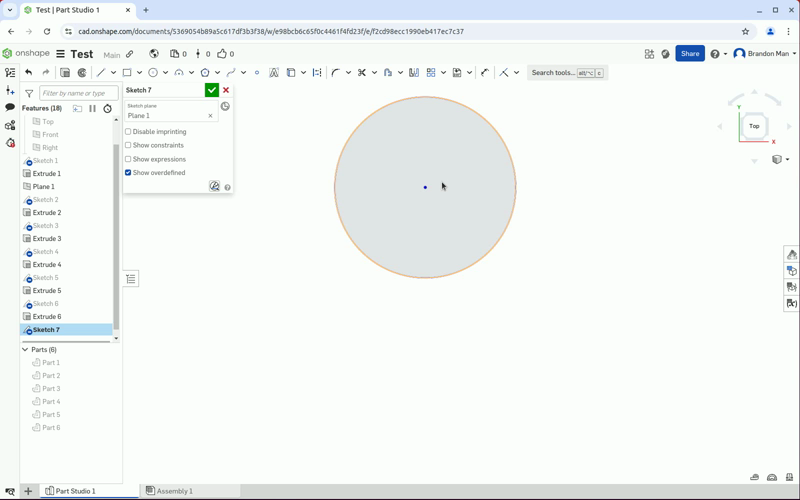
click(442, 181)
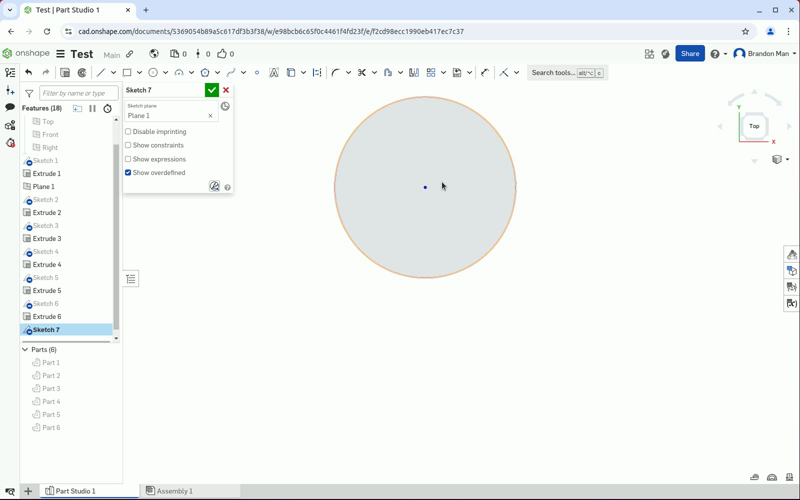
scroll(-6)
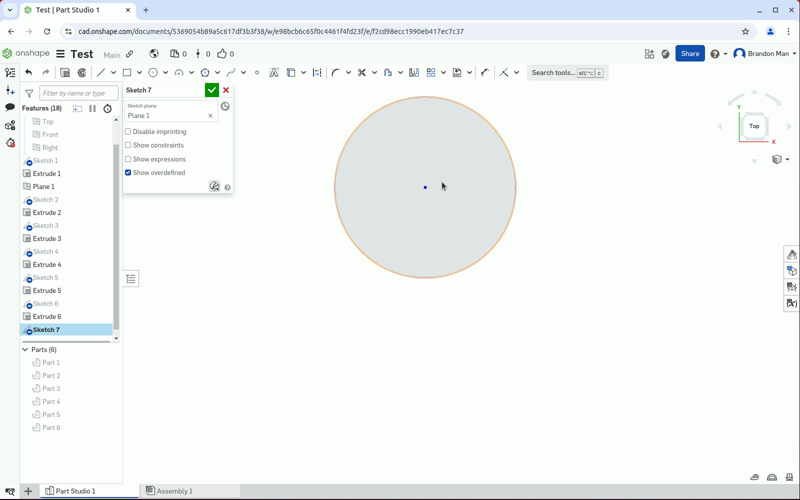
scroll(-6)
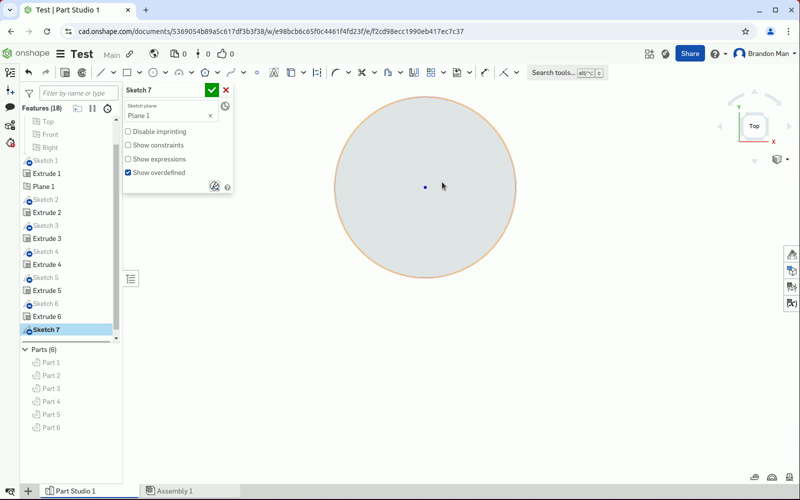
scroll(-6)
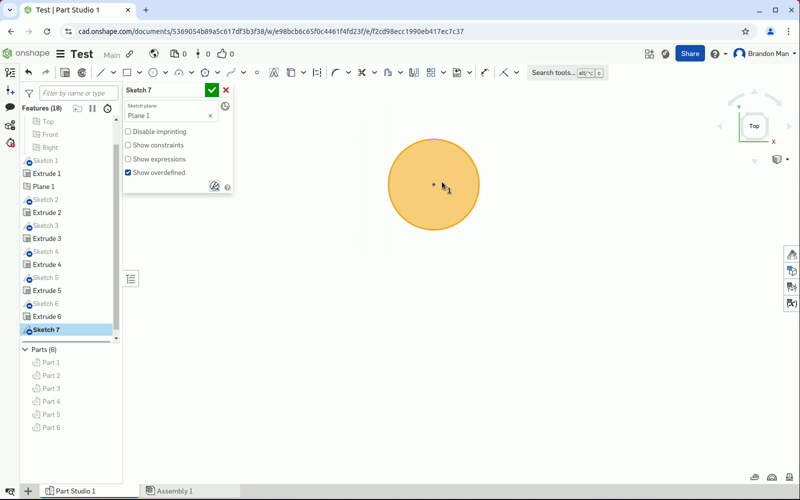
scroll(-6)
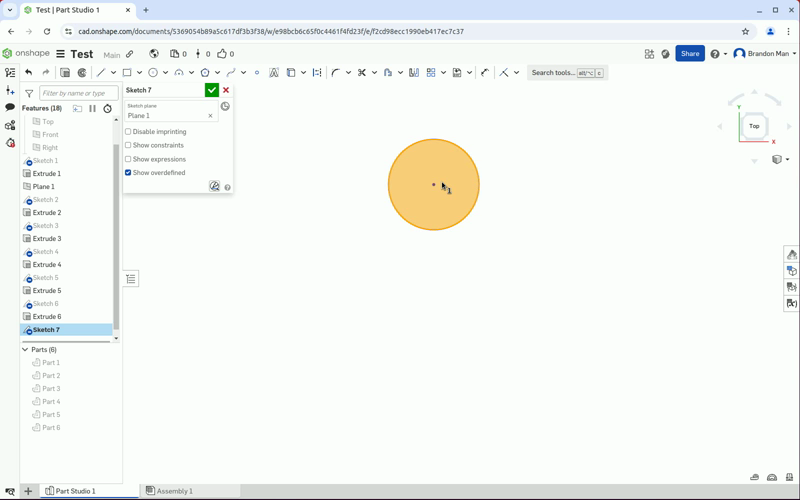
scroll(-6)
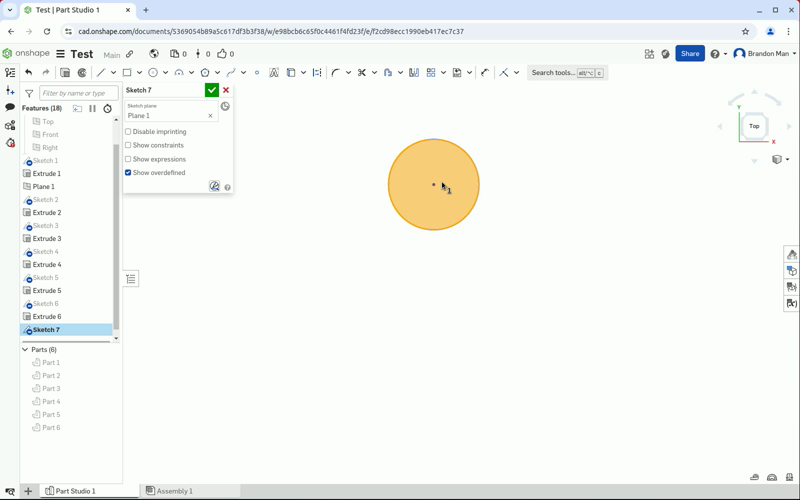
scroll(-6)
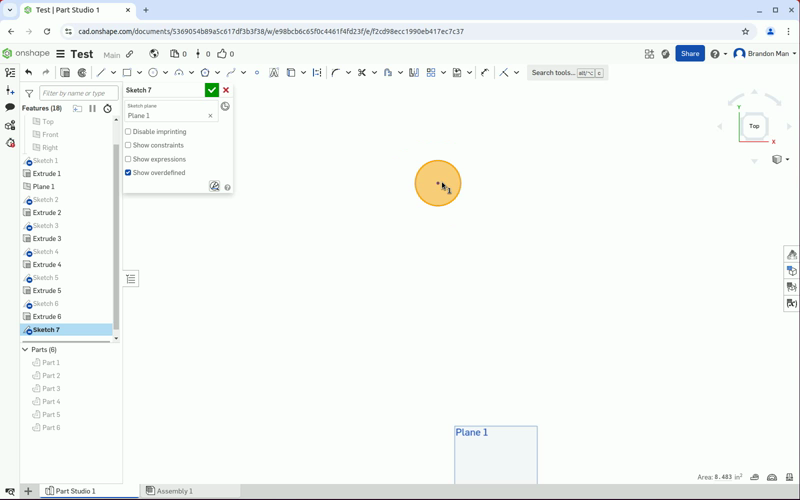
scroll(-6)
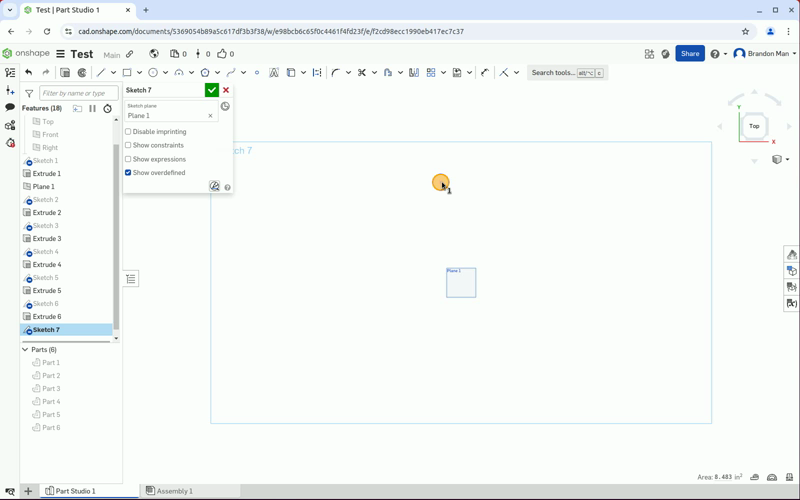
mouse_move(73, 352)
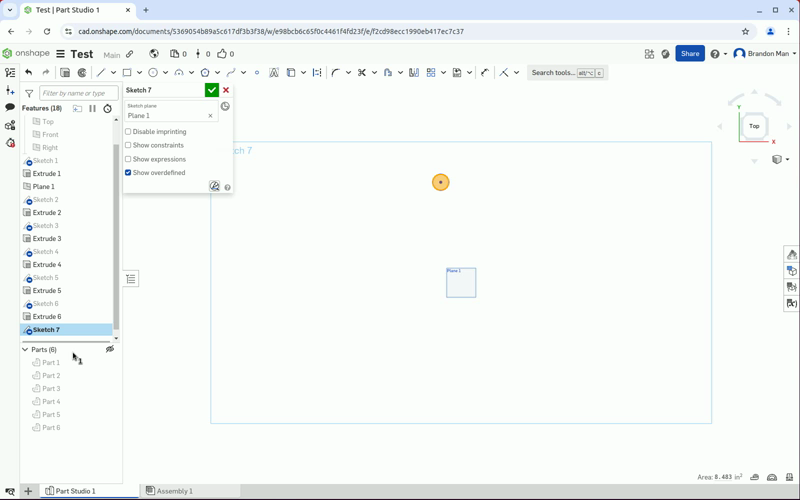
key(shift+y)
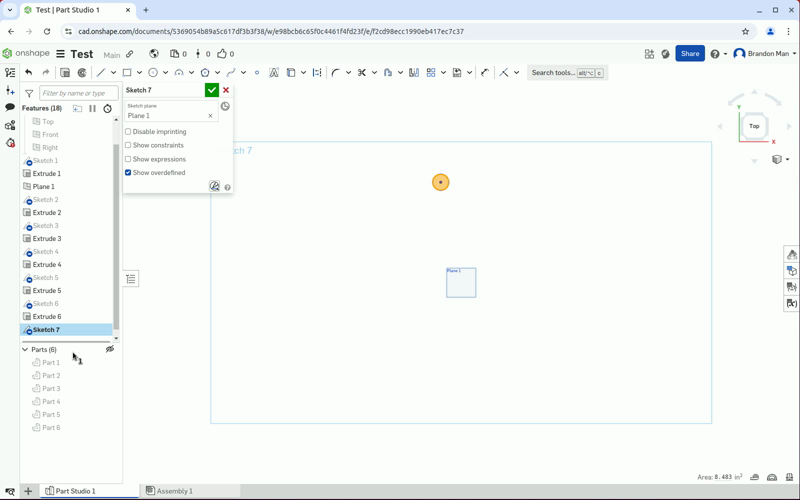
key(shift+e)
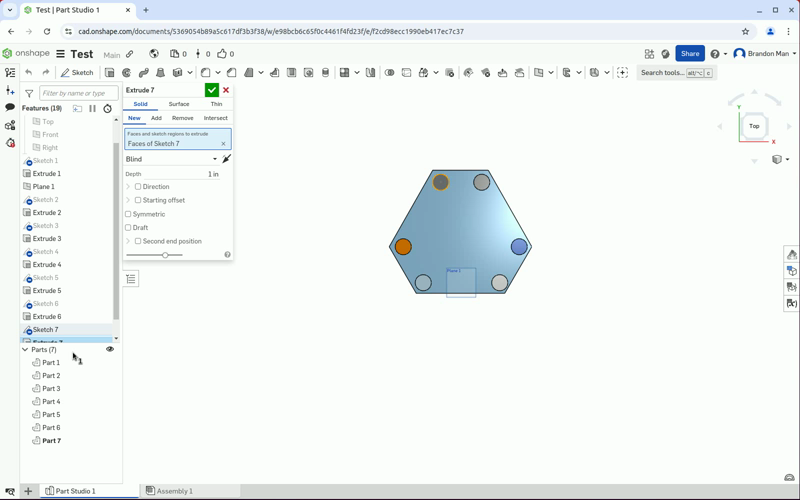
mouse_move(143, 106)
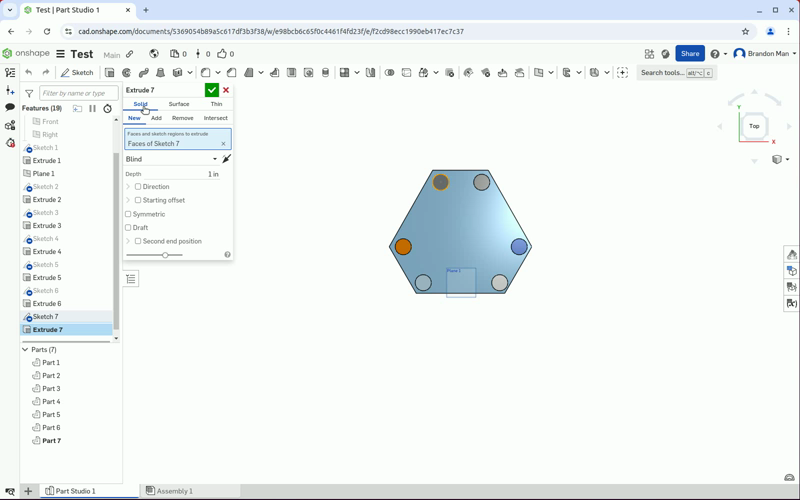
click(143, 106)
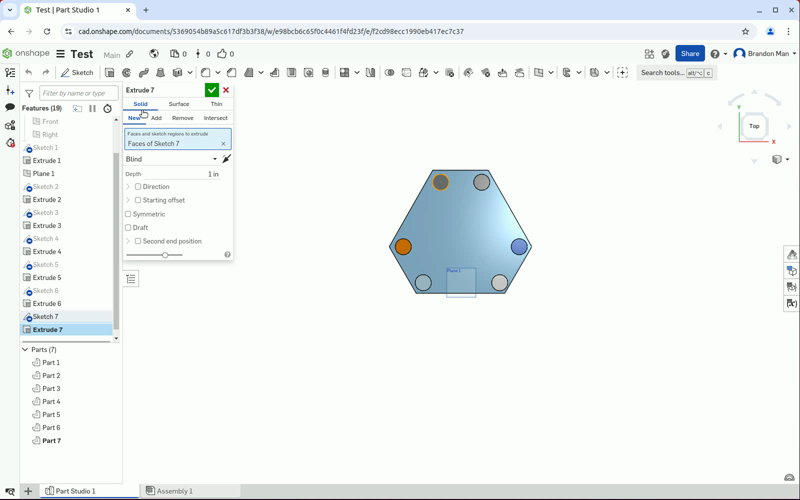
mouse_move(137, 120)
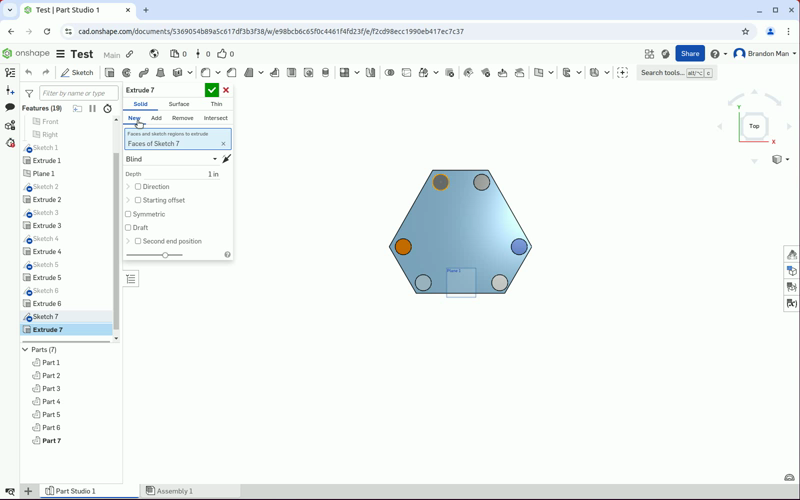
click(137, 120)
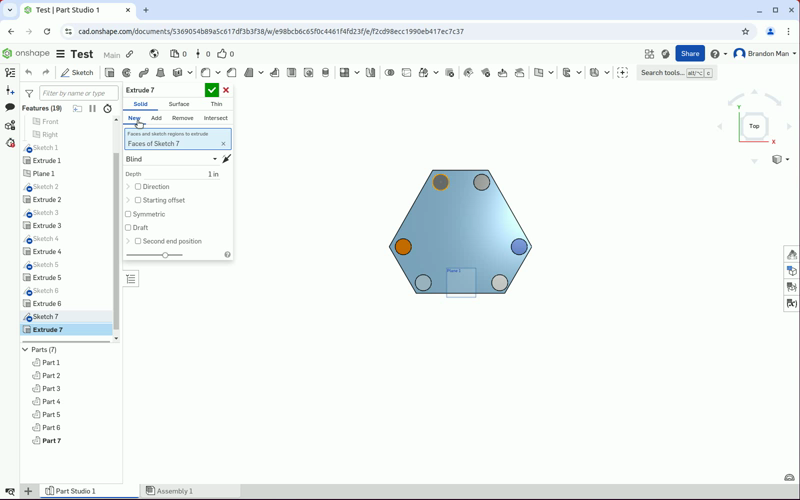
key(tab, 4)
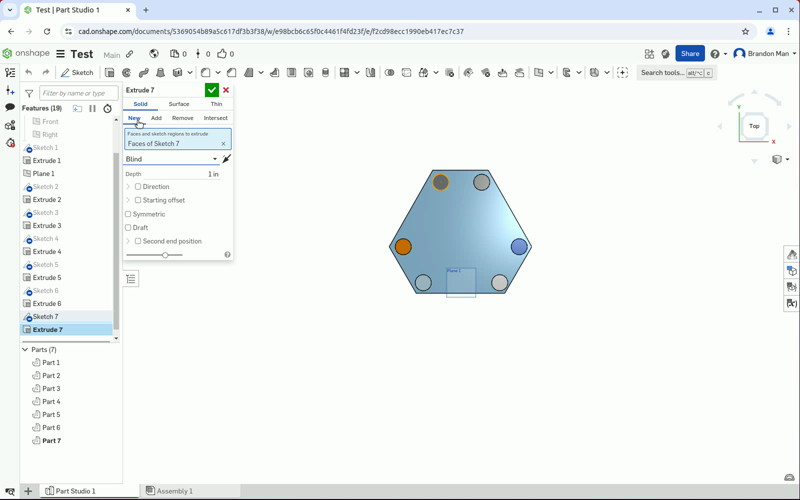
text(0.481)
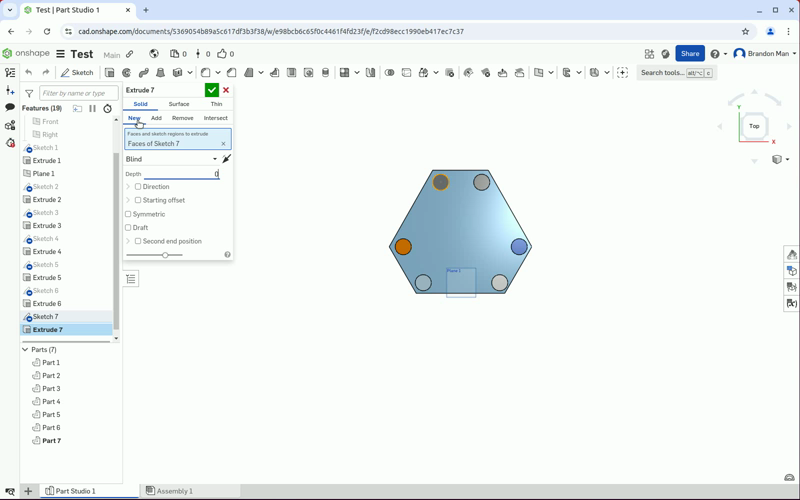
key(enter)
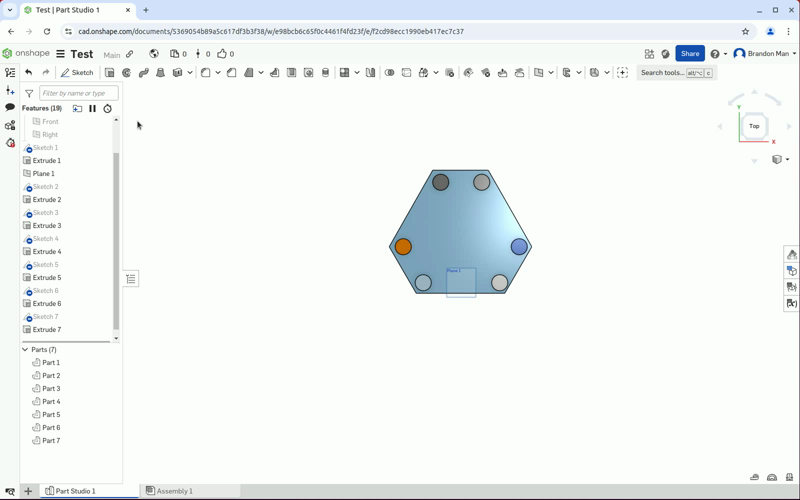
key(shift+h)
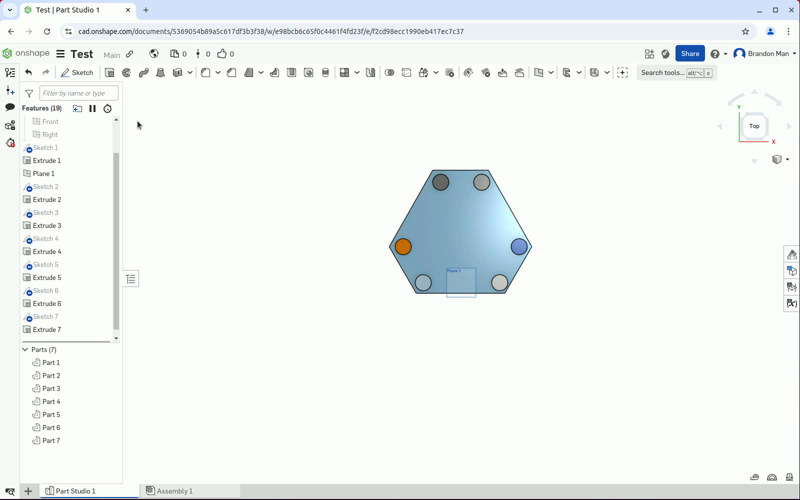
key(shift+h)
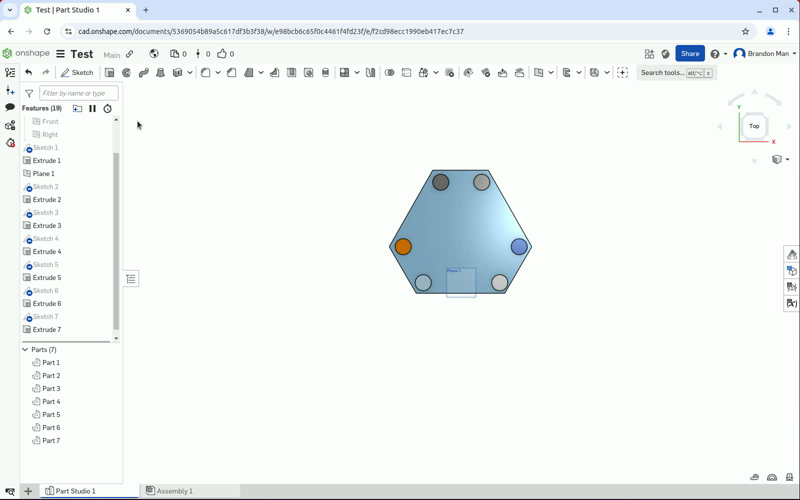
key(shift+7)
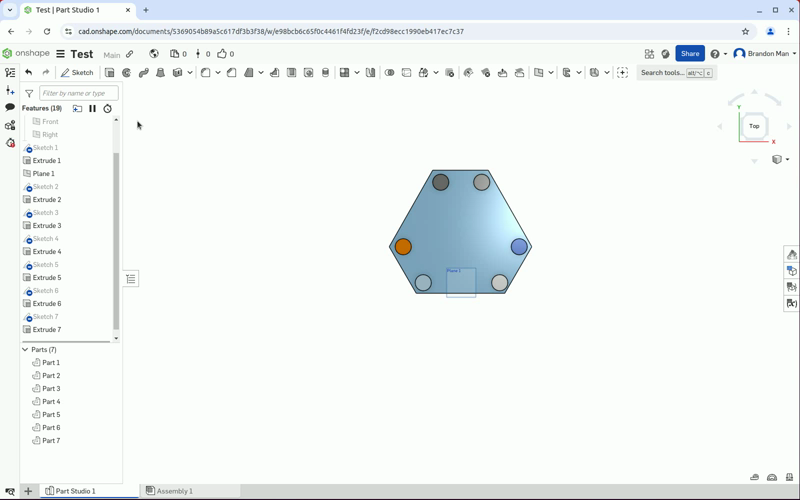
key(up, 3)
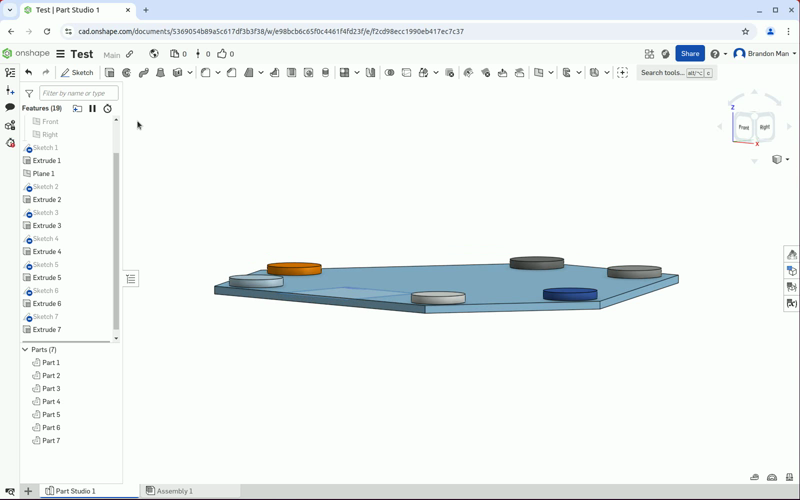
key(left, 3)
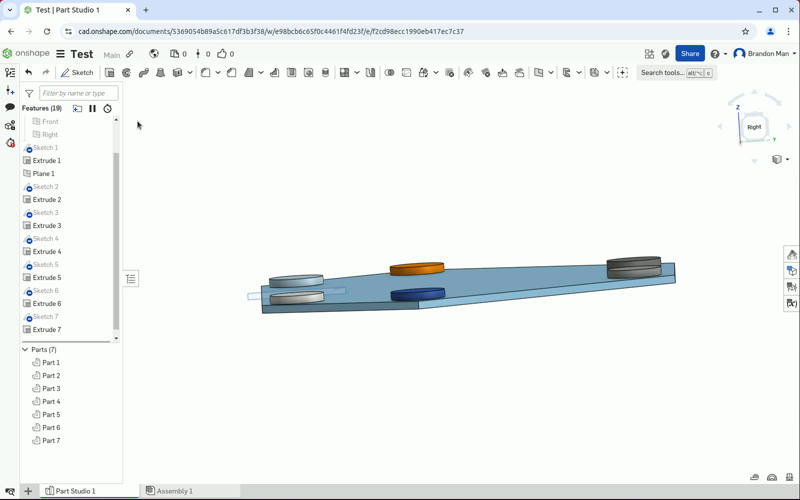
key(right, 3)
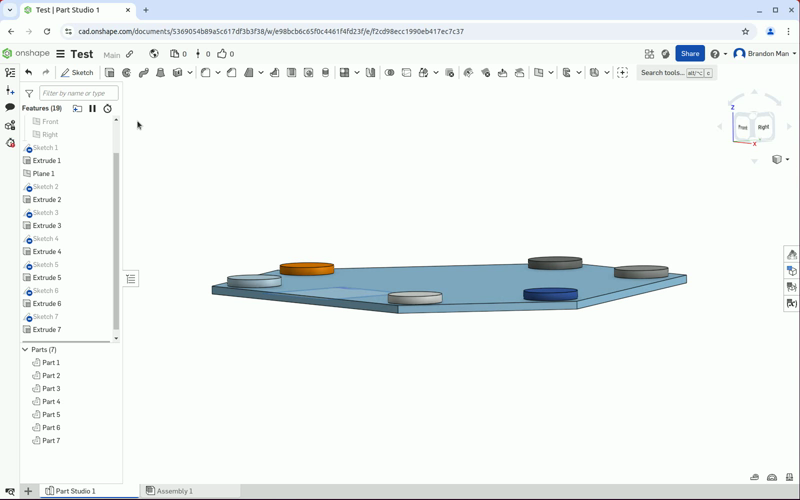
key(down, 3)
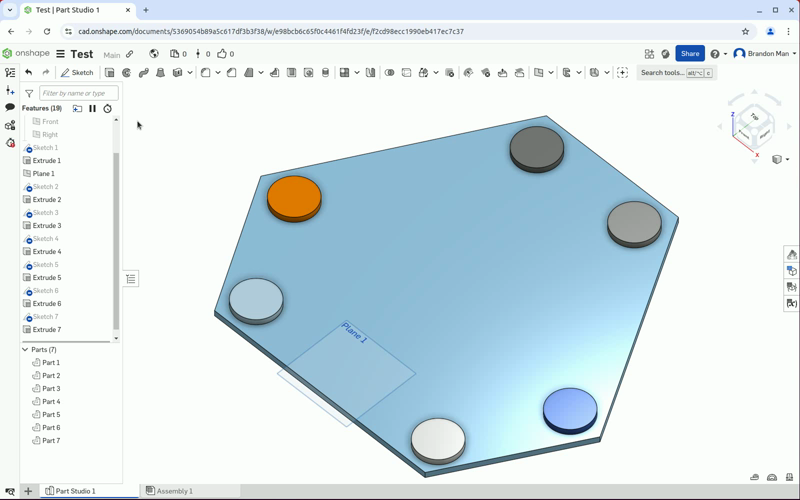
mouse_move(69, 150)
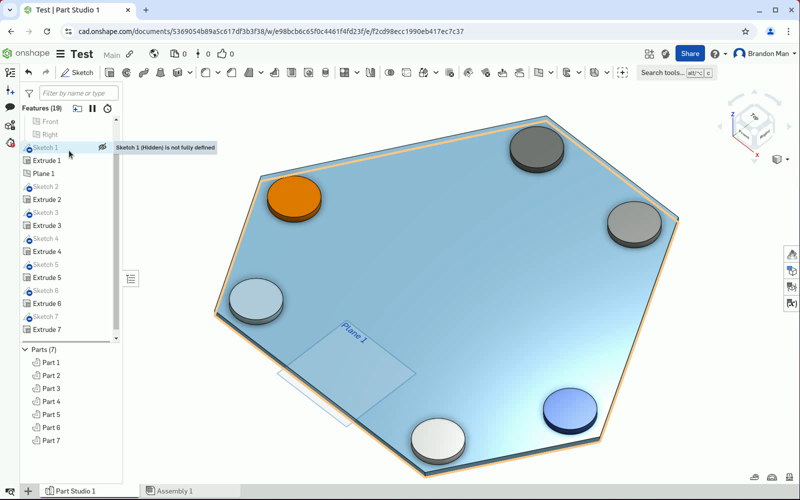
click(69, 150)